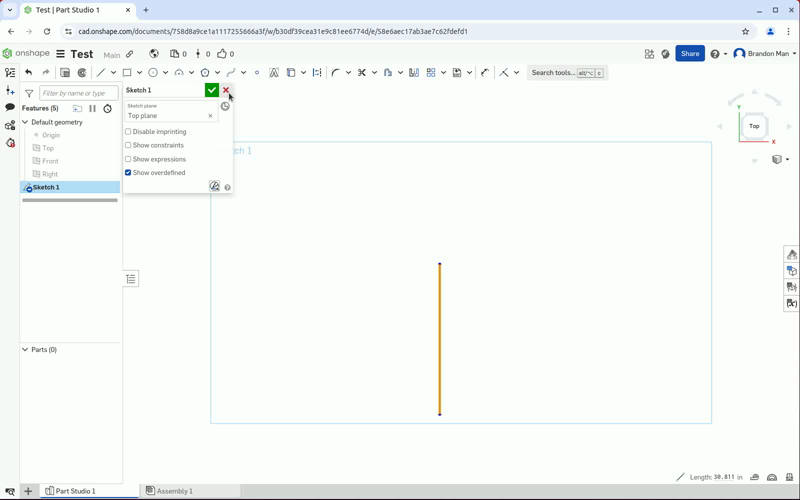
key(shift+h)
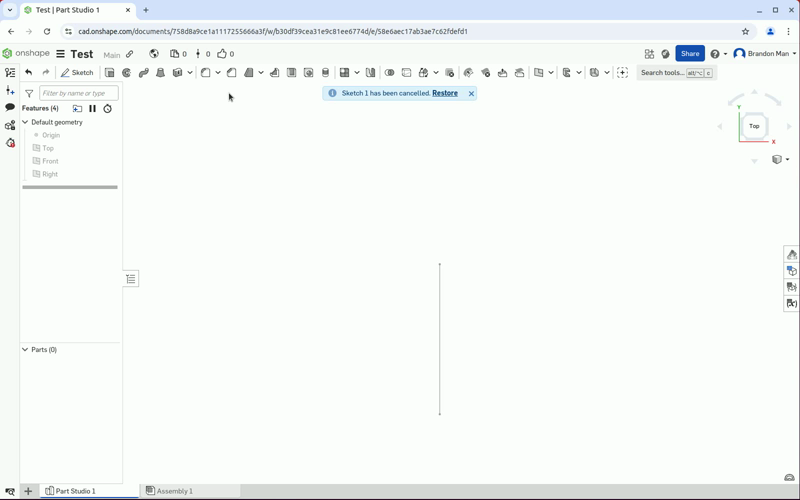
mouse_move(73, 352)
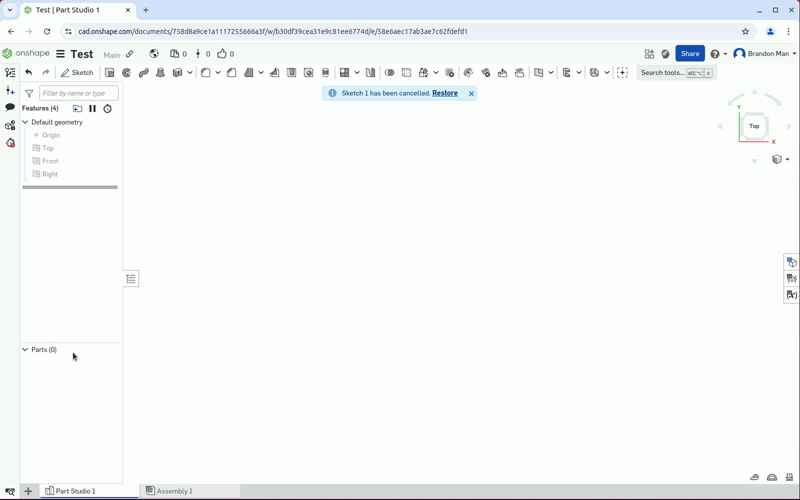
key(y)
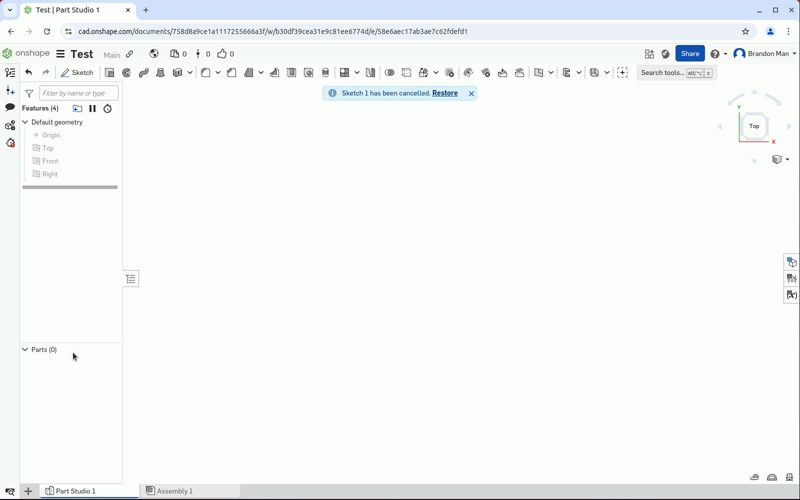
key(shift+p)
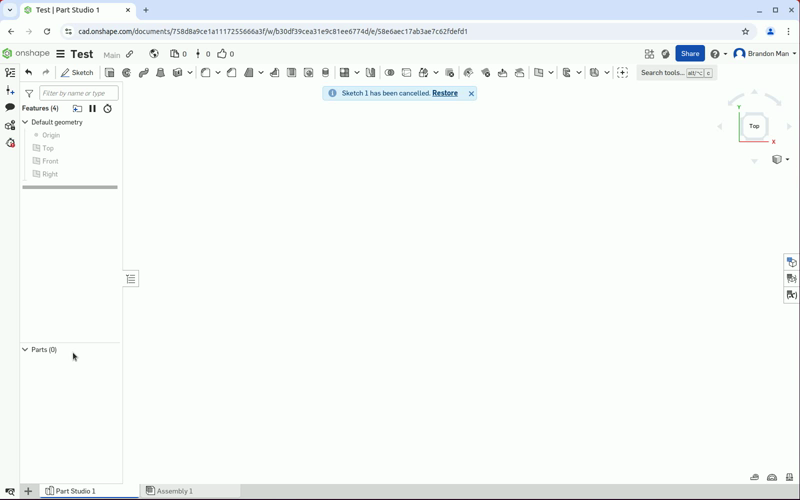
key(space)
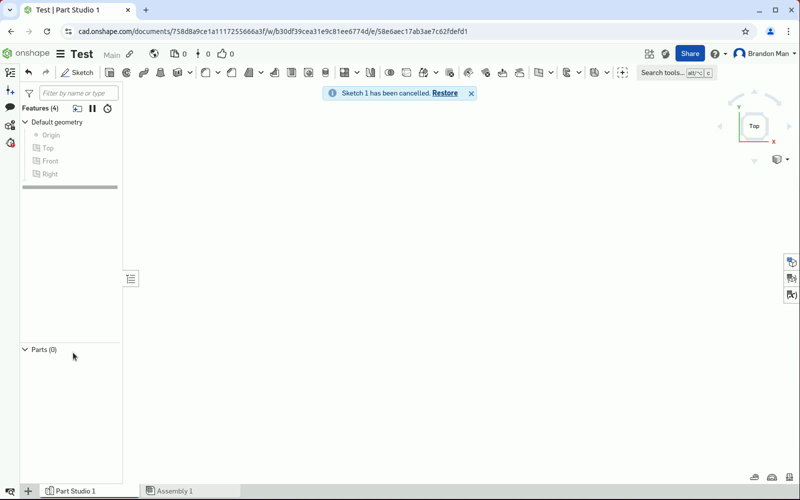
key_down(shift)
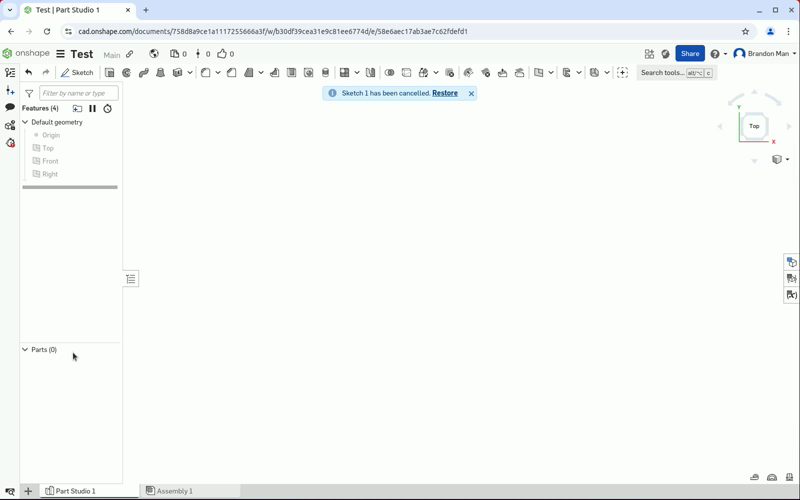
key(up)
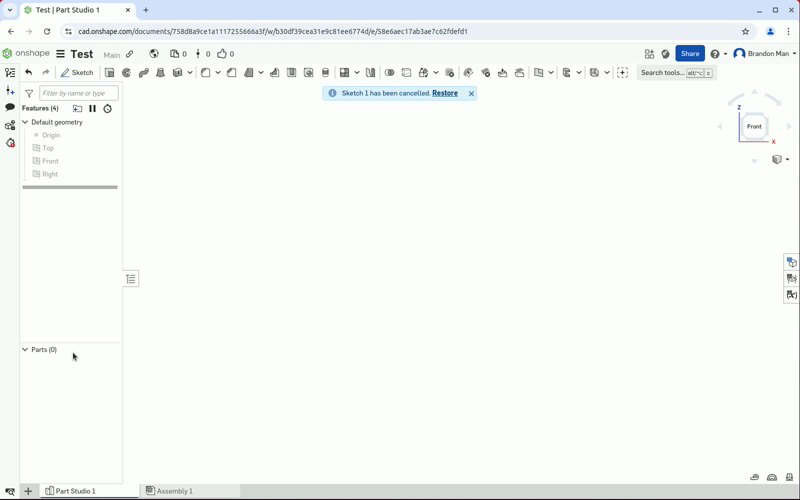
key_up(shift)
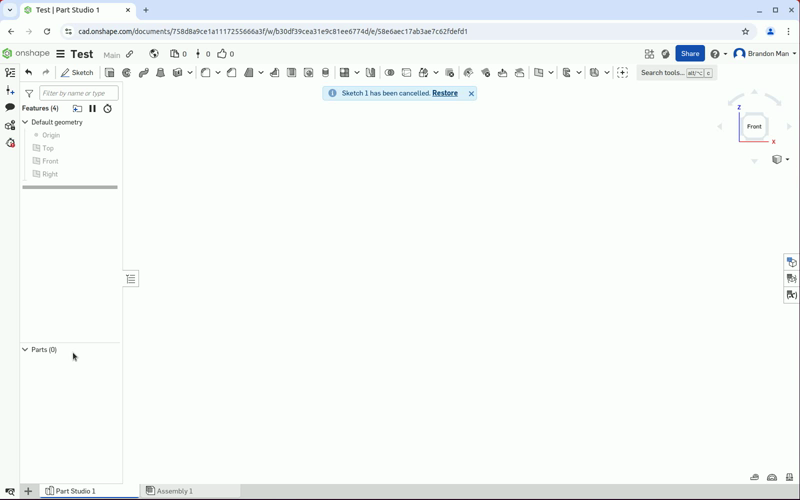
mouse_move(73, 352)
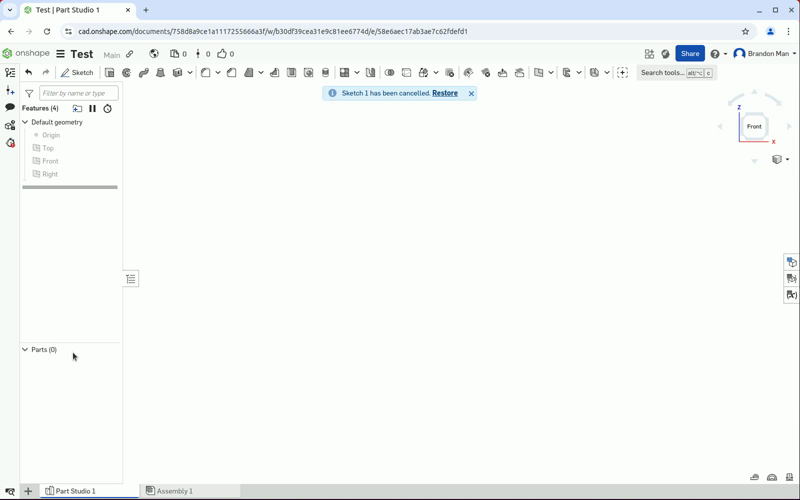
key(shift+y)
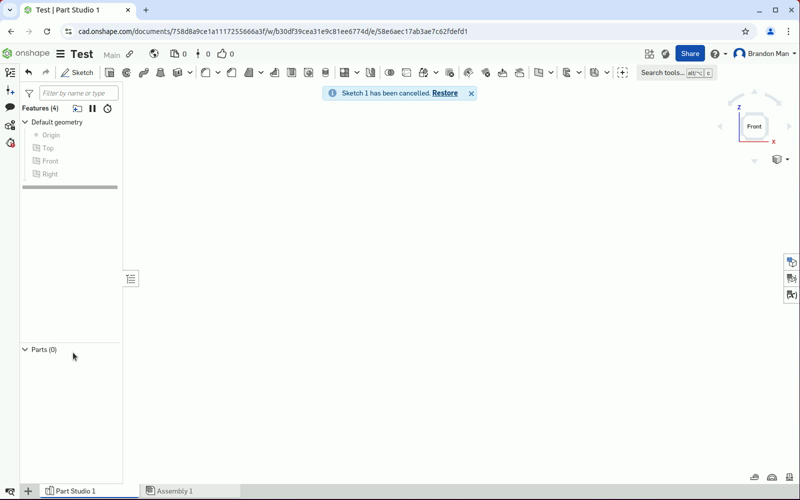
key(shift+s)
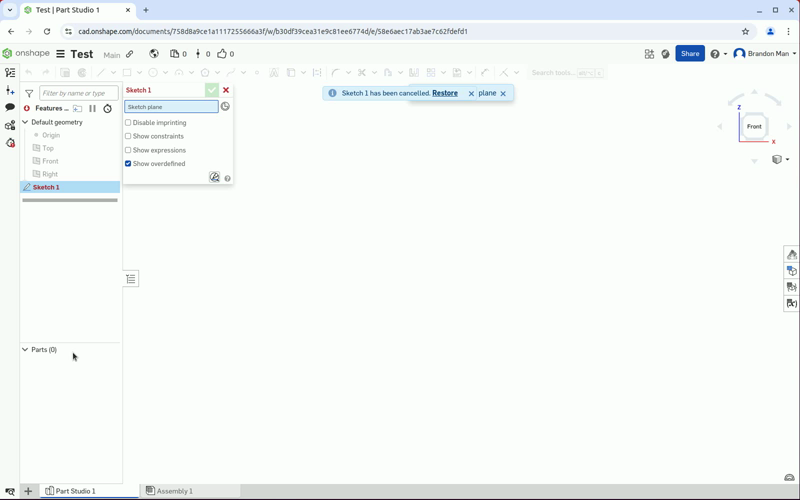
mouse_move(73, 163)
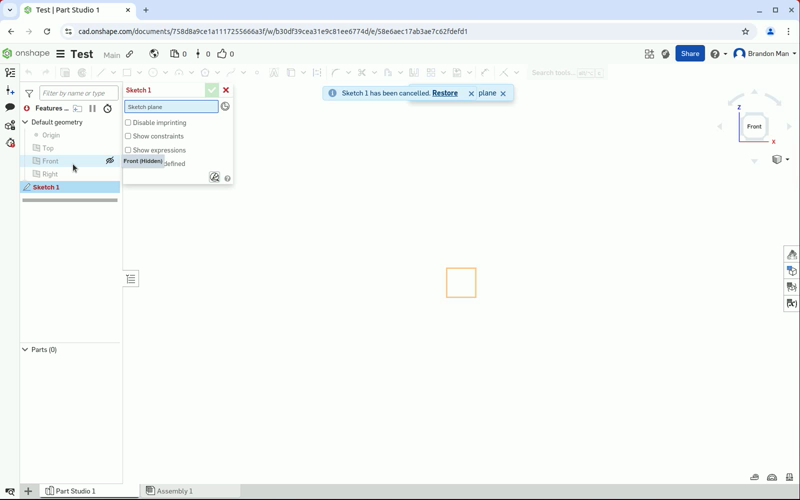
click(73, 163)
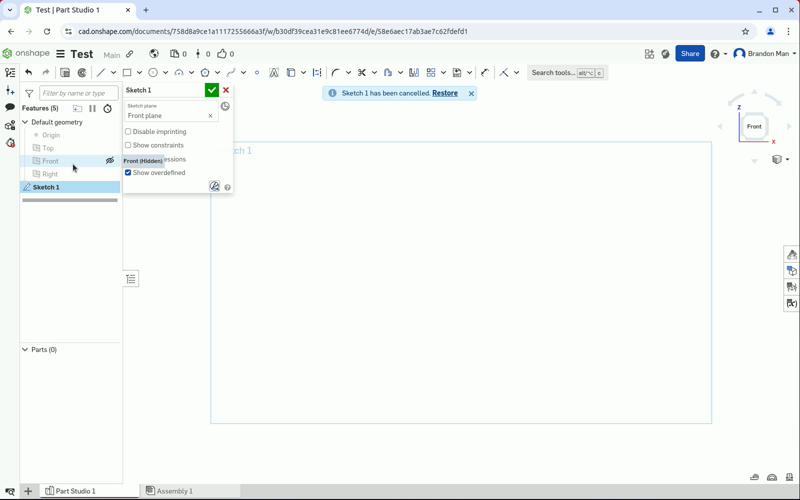
mouse_move(73, 352)
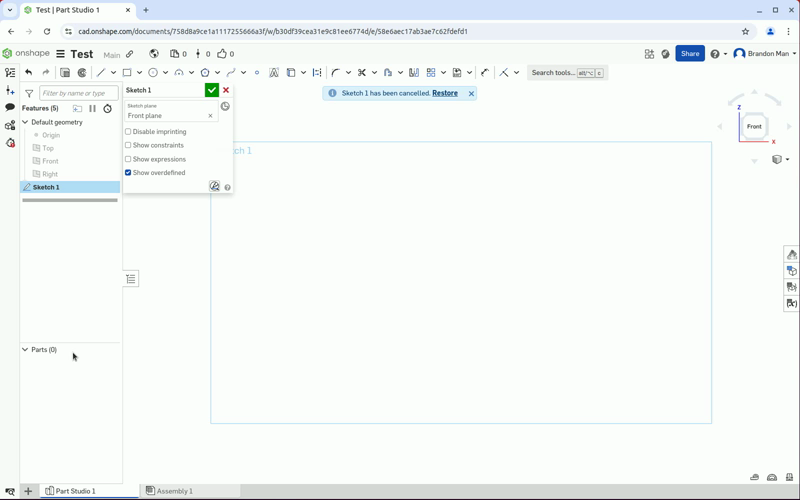
key(y)
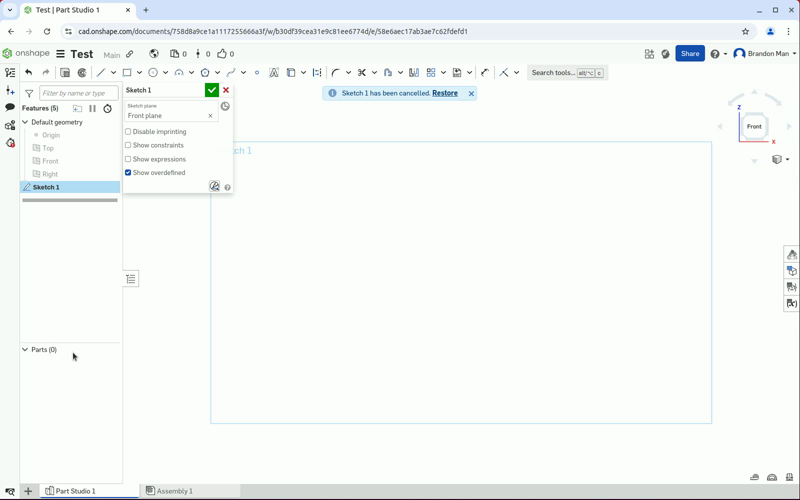
key(c)
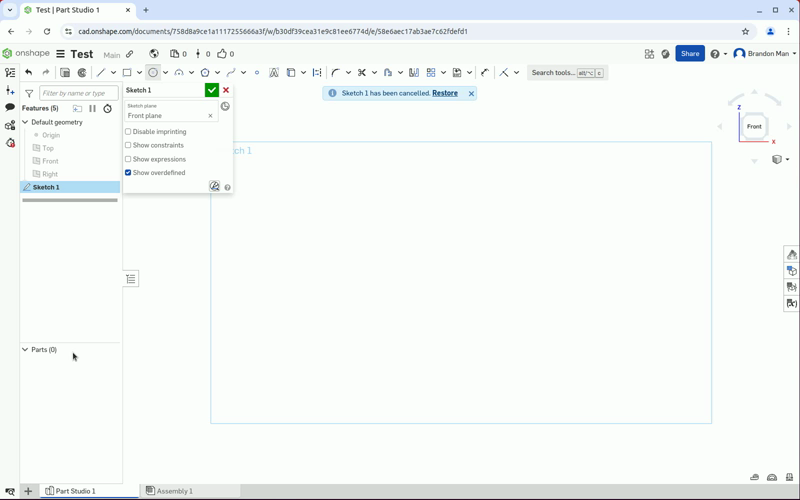
key_down(shift)
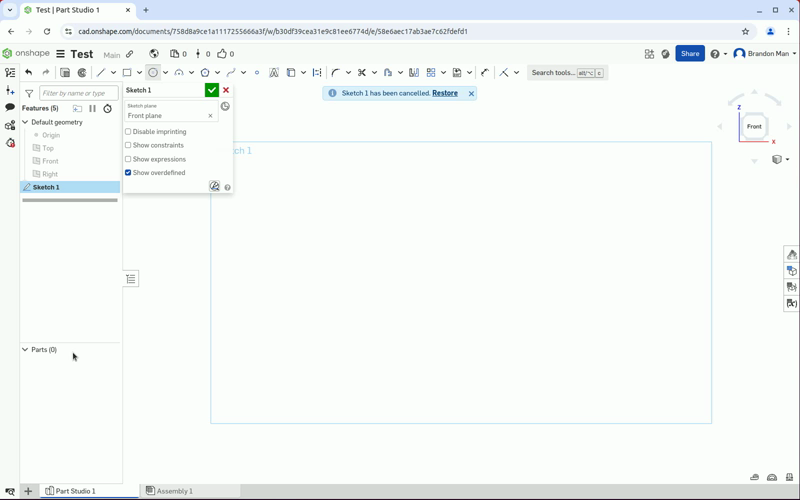
mouse_move(461, 282)
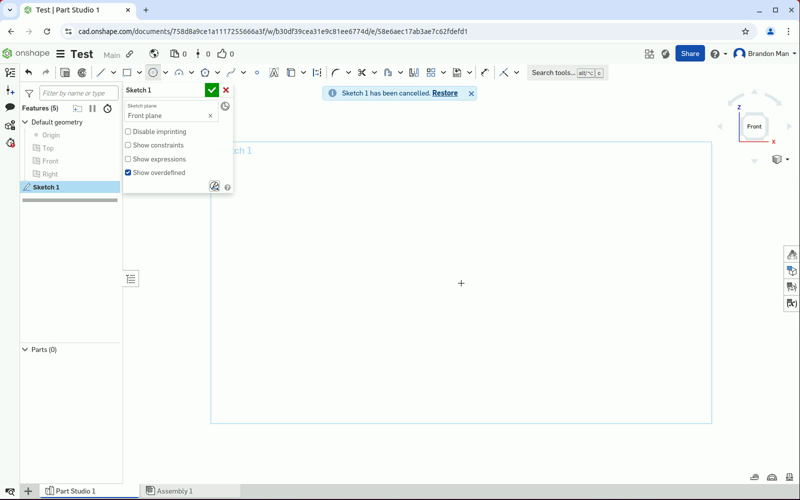
click(461, 282)
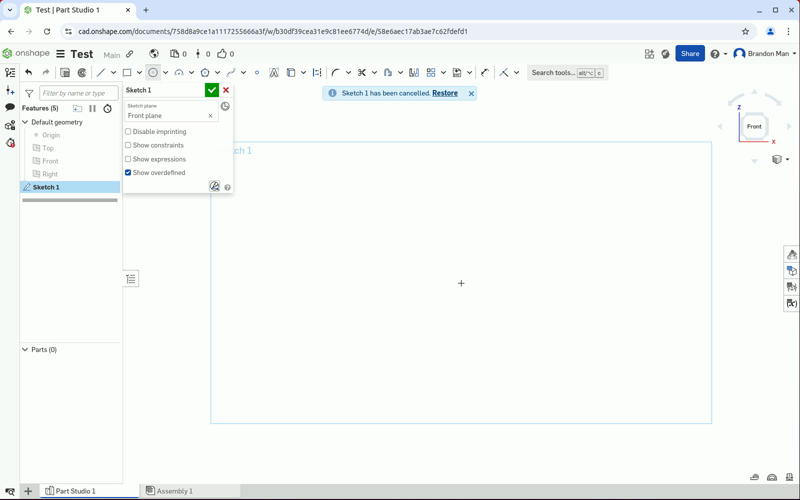
key_up(shift)
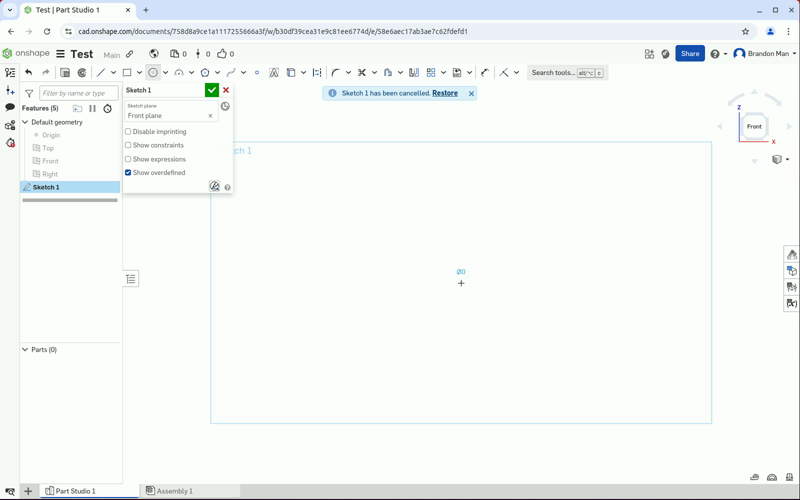
mouse_move(471, 282)
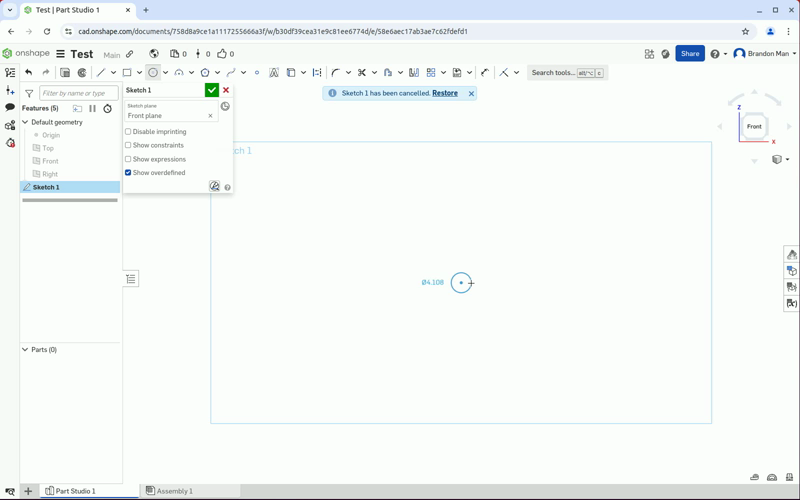
click(471, 282)
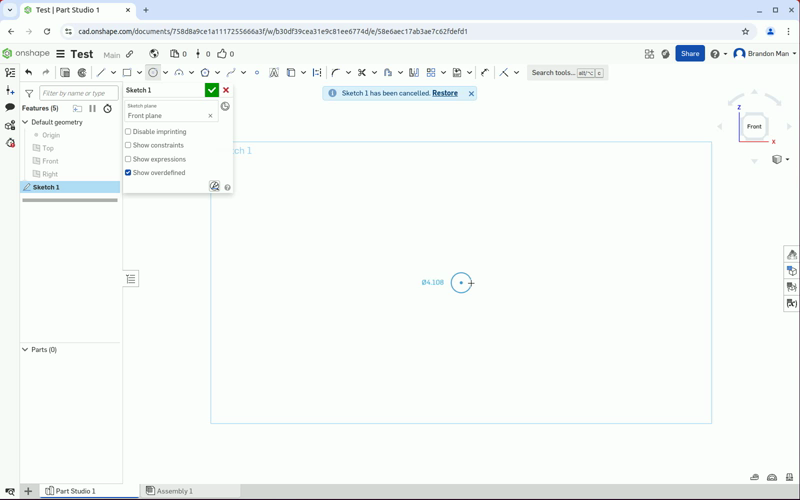
key(esc)
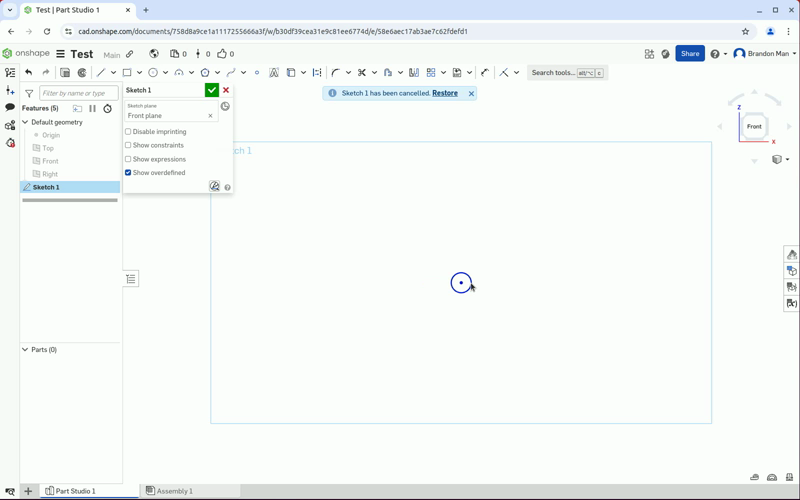
mouse_move(457, 282)
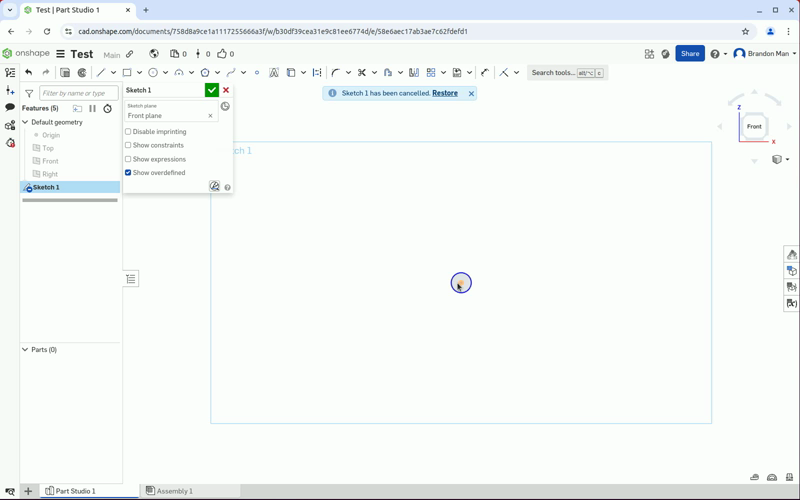
scroll(6)
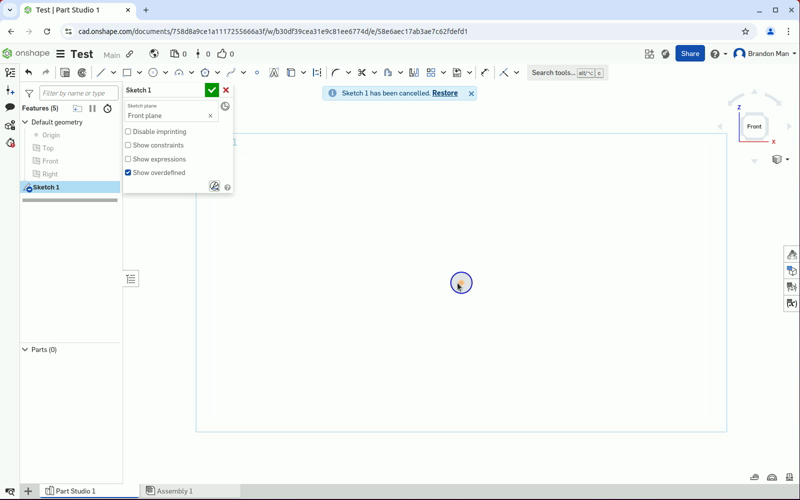
scroll(6)
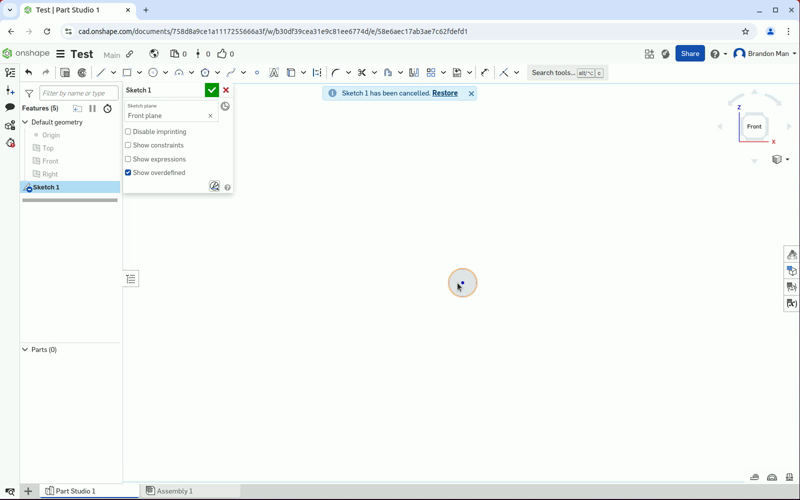
scroll(6)
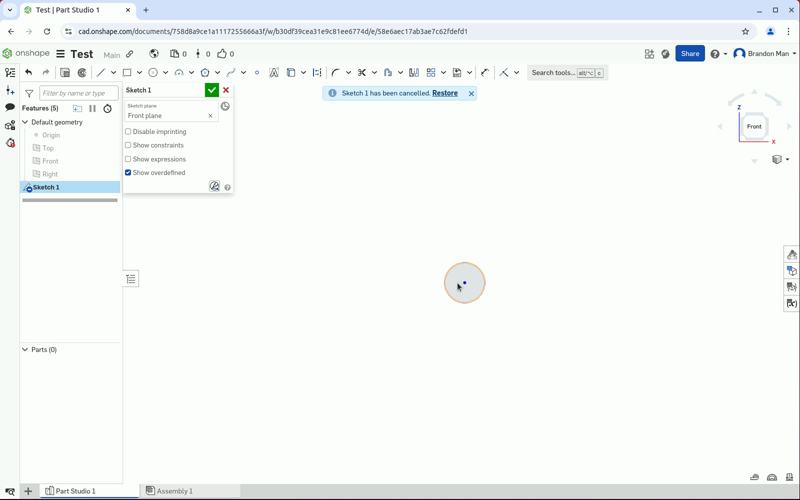
scroll(6)
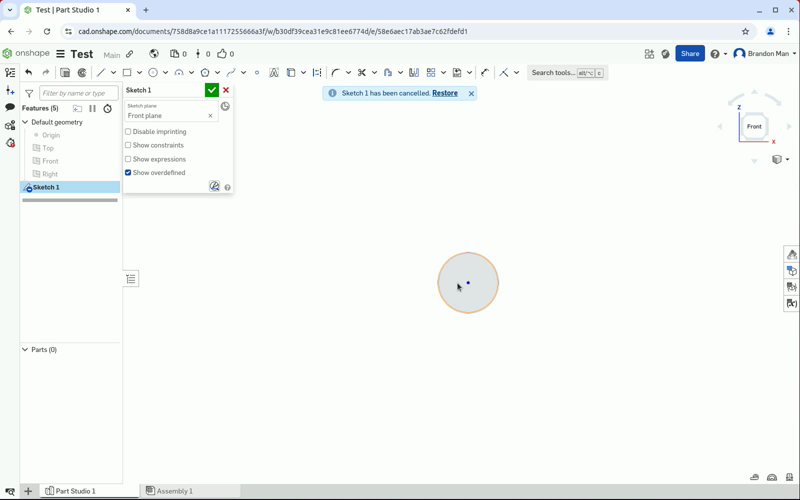
scroll(6)
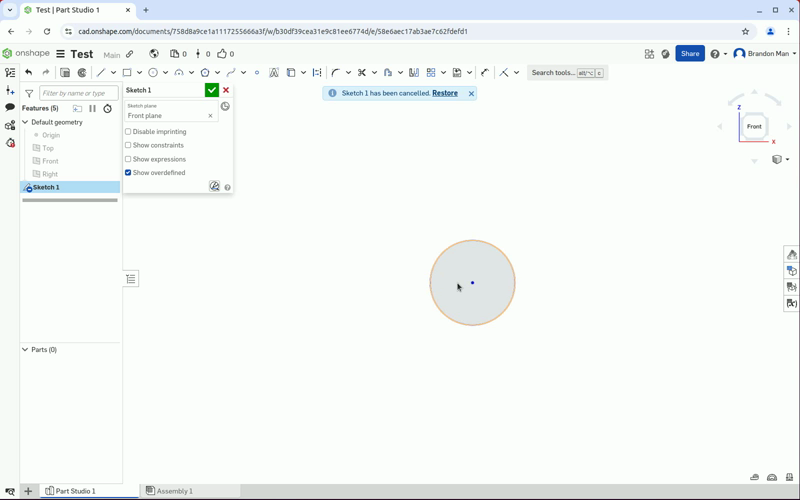
scroll(6)
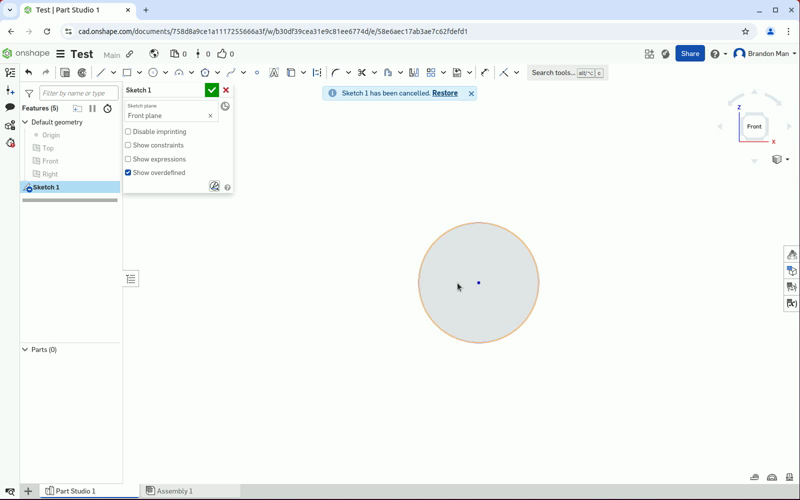
scroll(6)
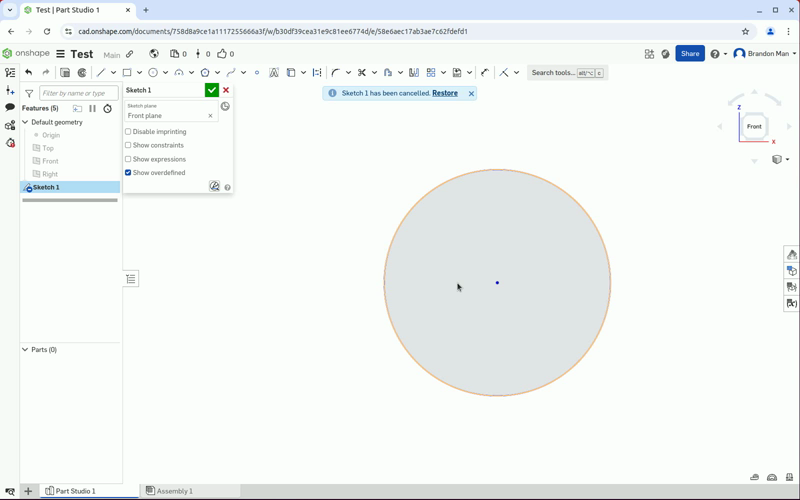
click(457, 282)
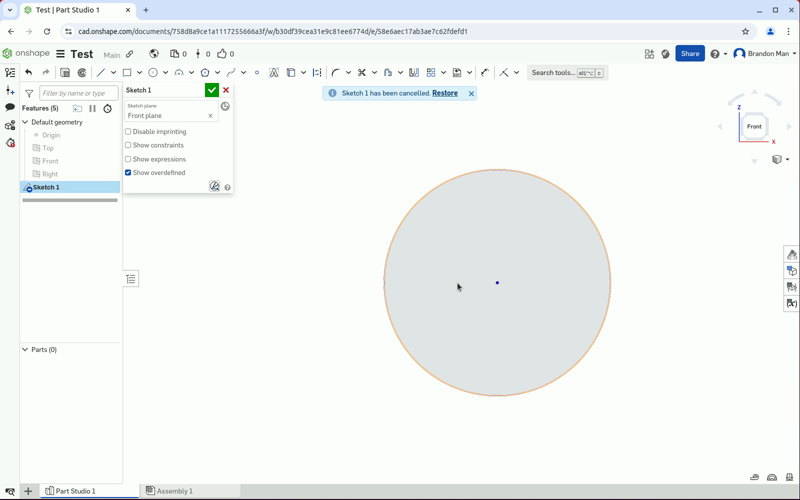
scroll(-6)
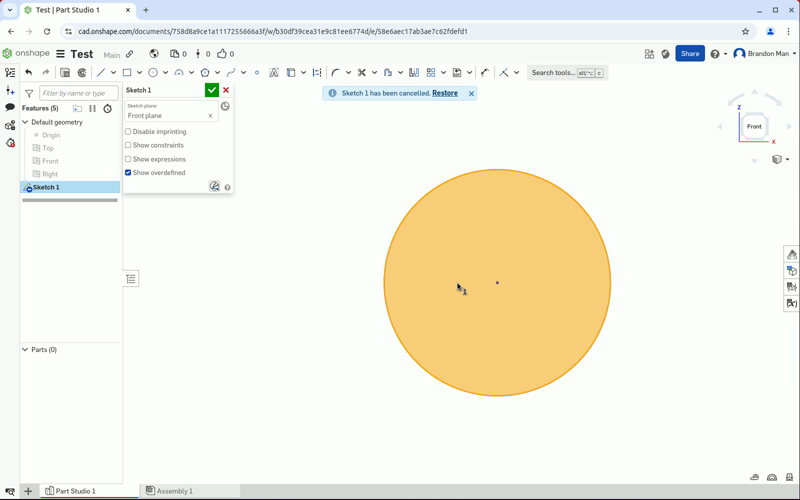
scroll(-6)
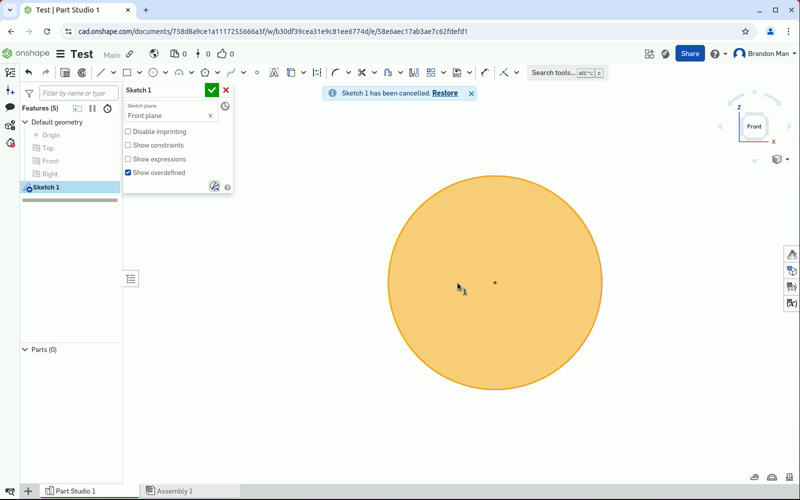
scroll(-6)
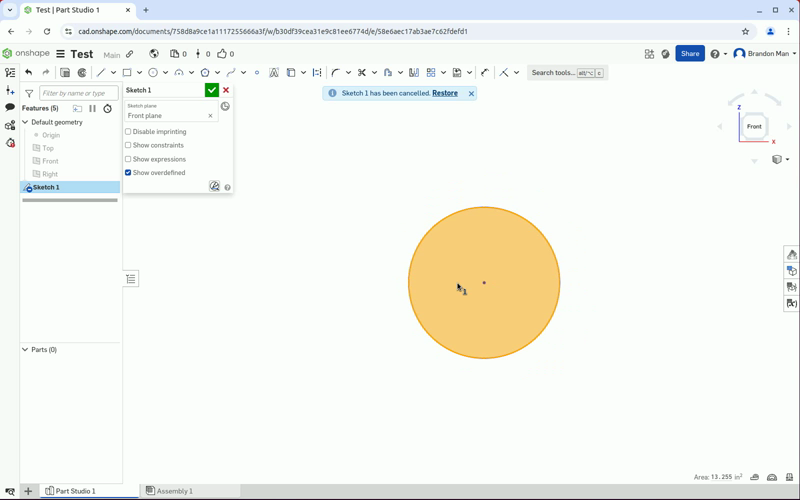
scroll(-6)
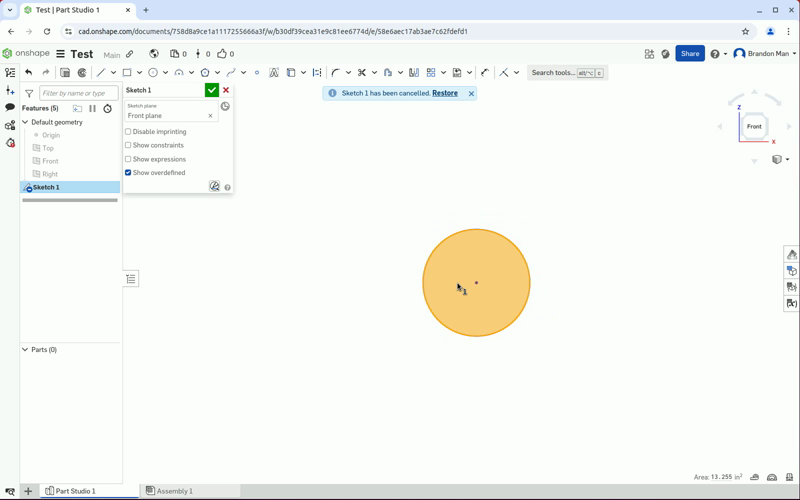
scroll(-6)
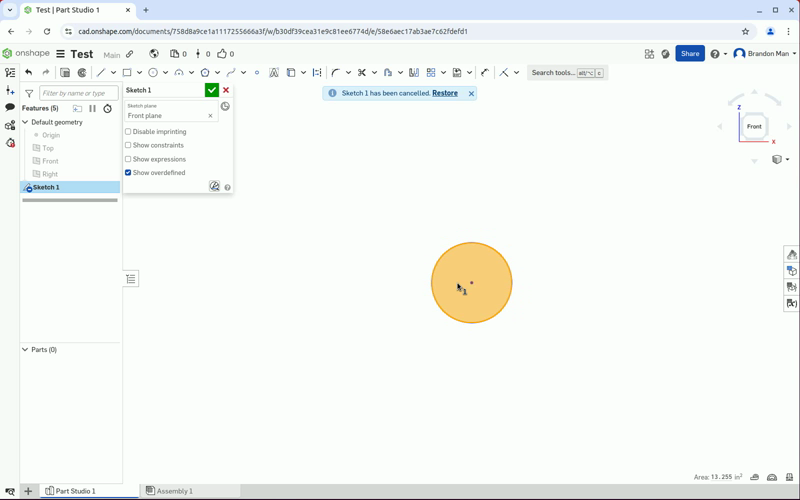
scroll(-6)
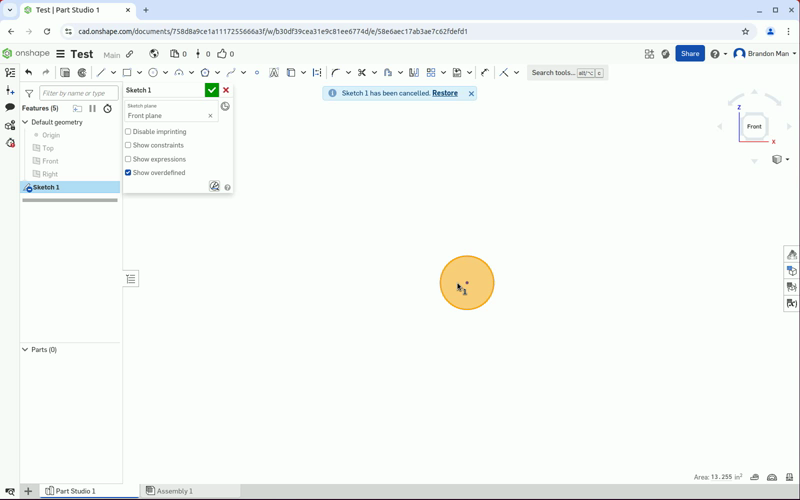
scroll(-6)
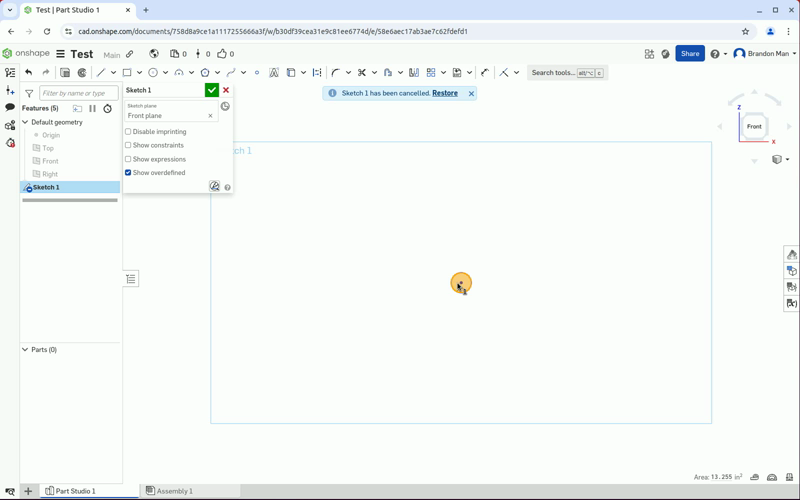
mouse_move(73, 352)
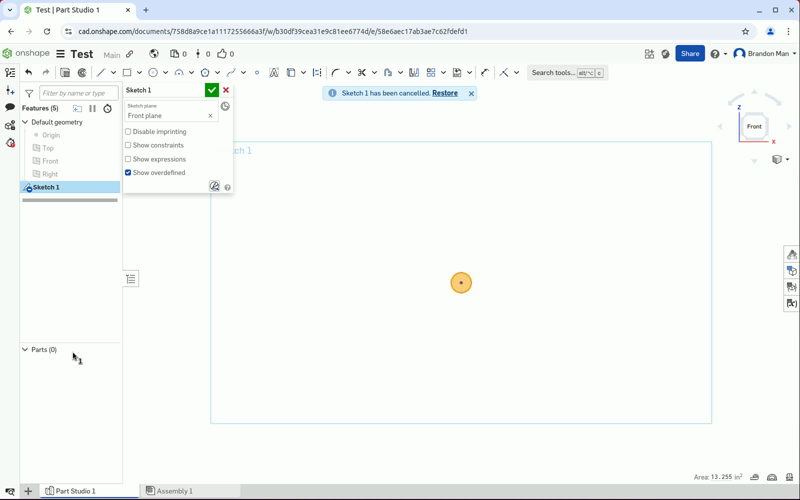
key(shift+y)
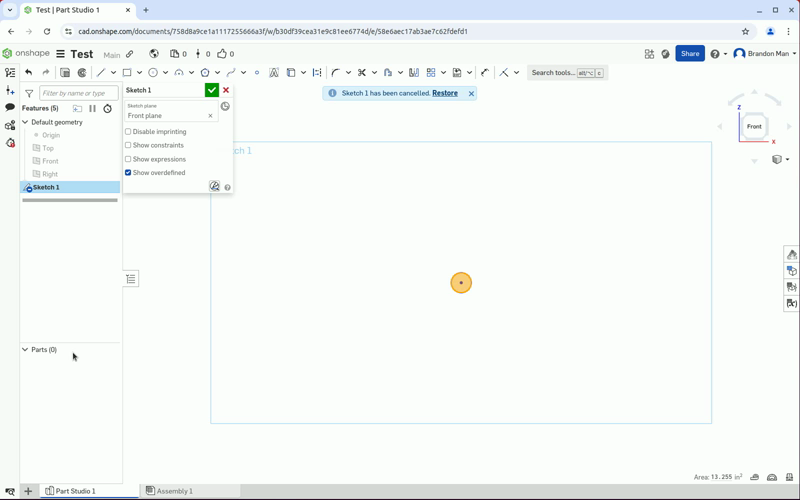
key(shift+e)
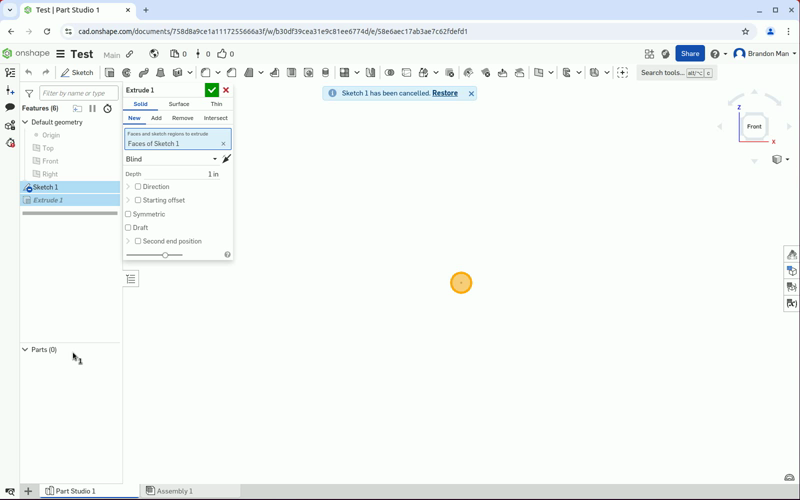
mouse_move(143, 106)
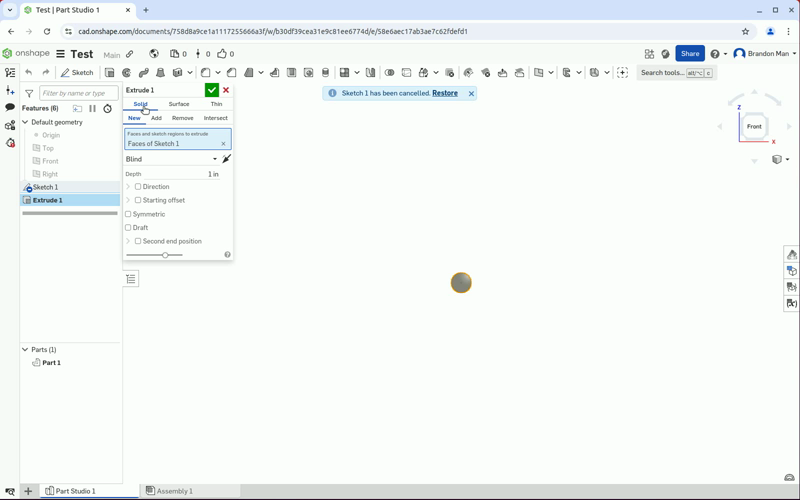
click(143, 106)
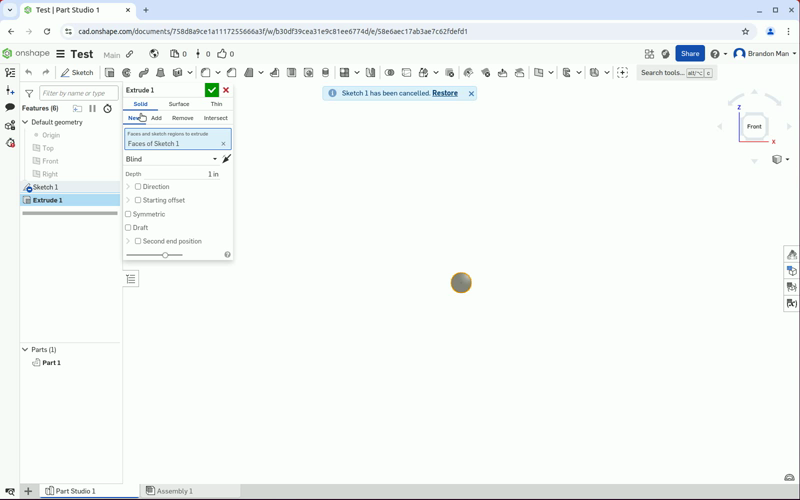
mouse_move(137, 120)
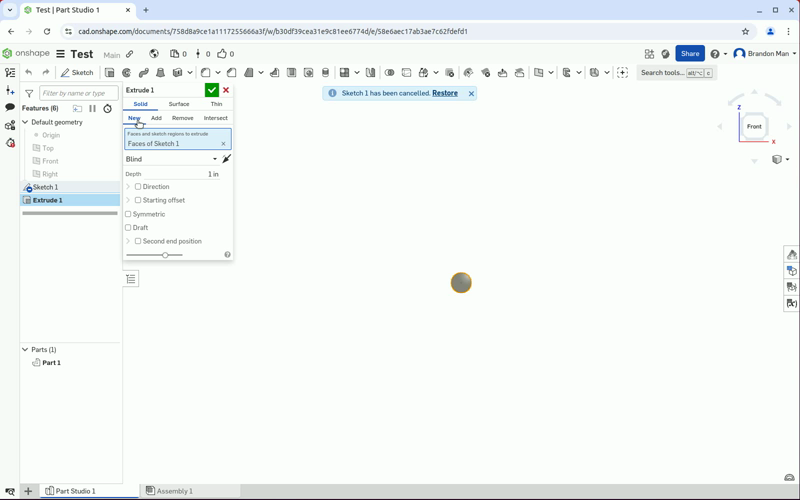
click(137, 120)
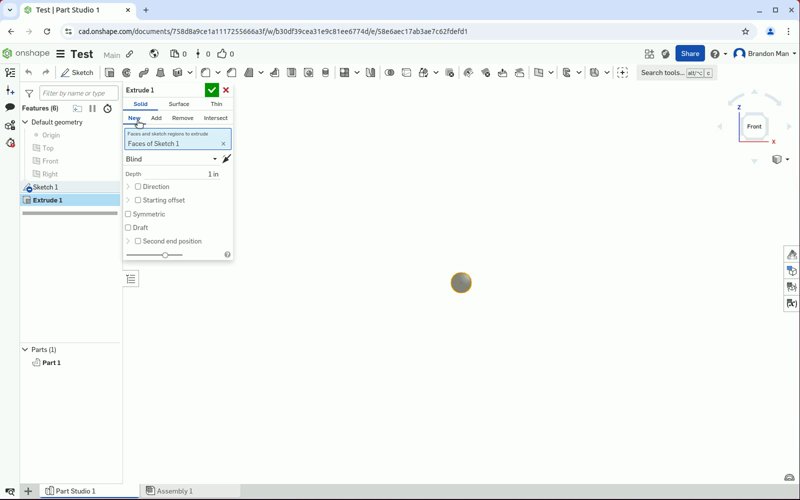
key(tab, 4)
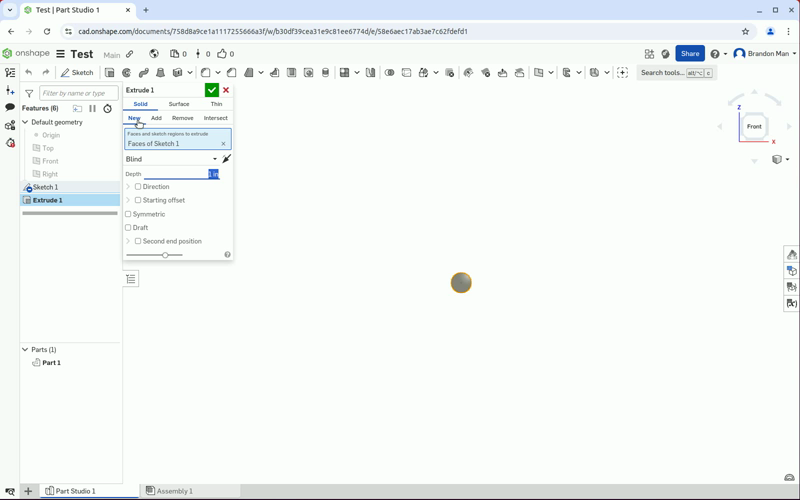
text(23.108)
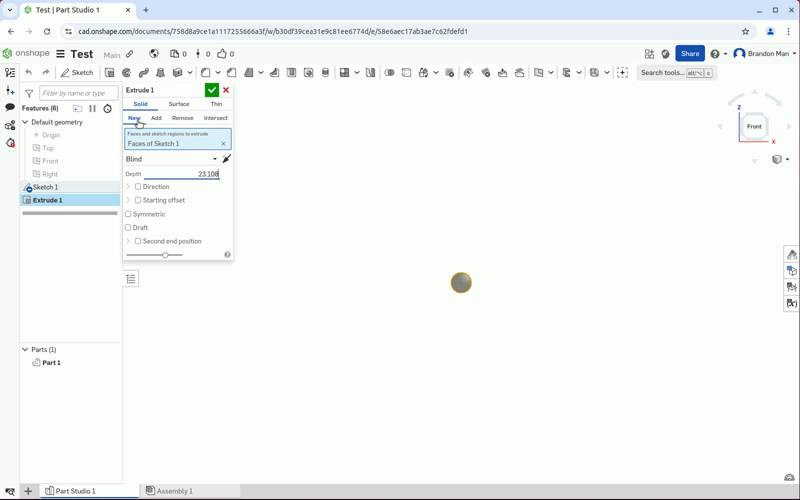
key(enter)
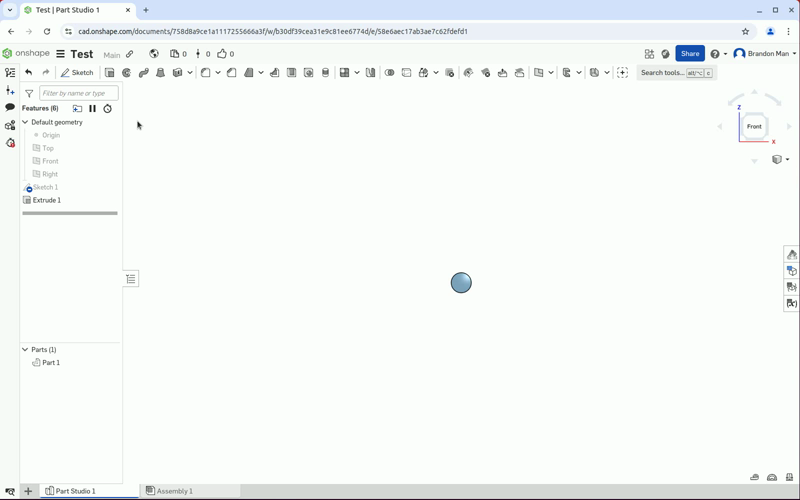
key(shift+h)
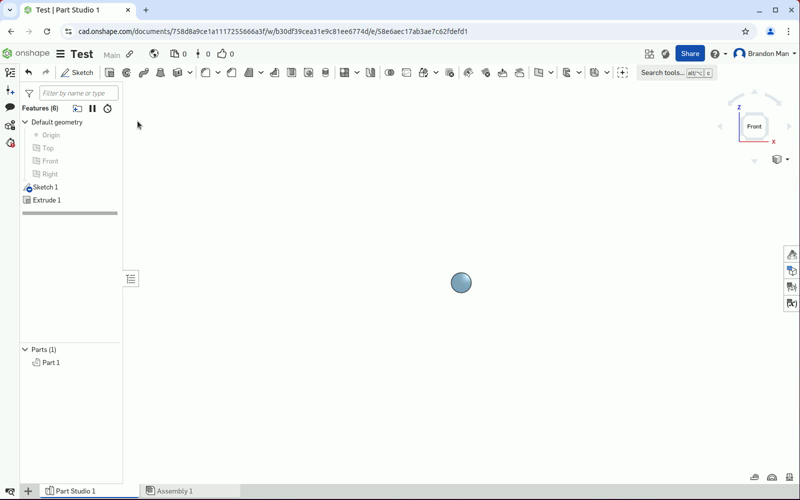
key(shift+h)
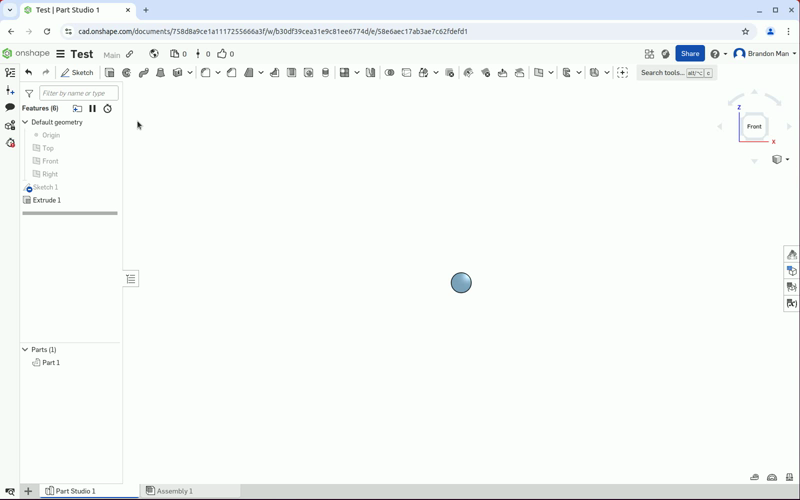
mouse_move(73, 189)
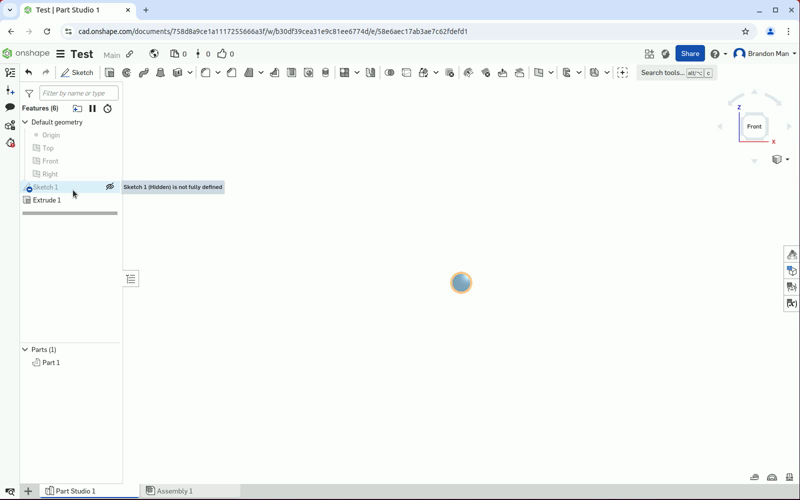
click(73, 189)
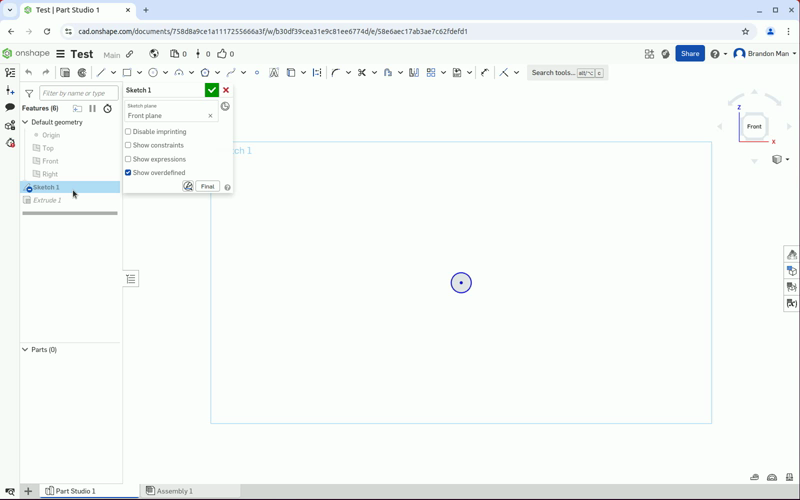
mouse_move(229, 92)
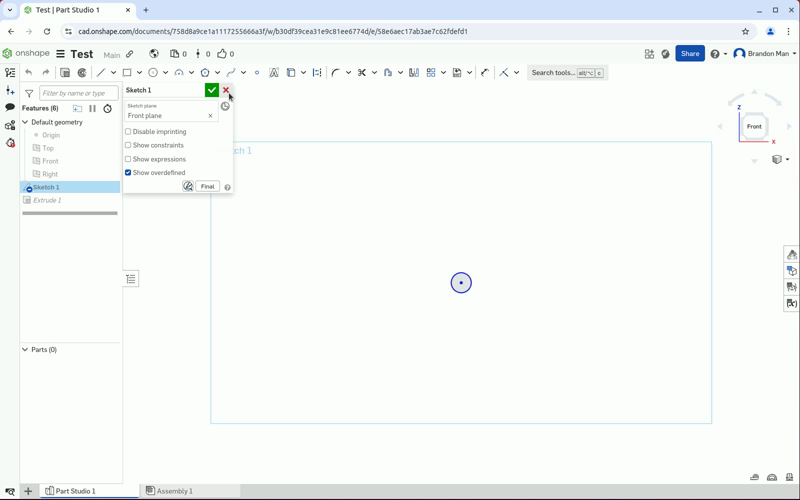
click(229, 92)
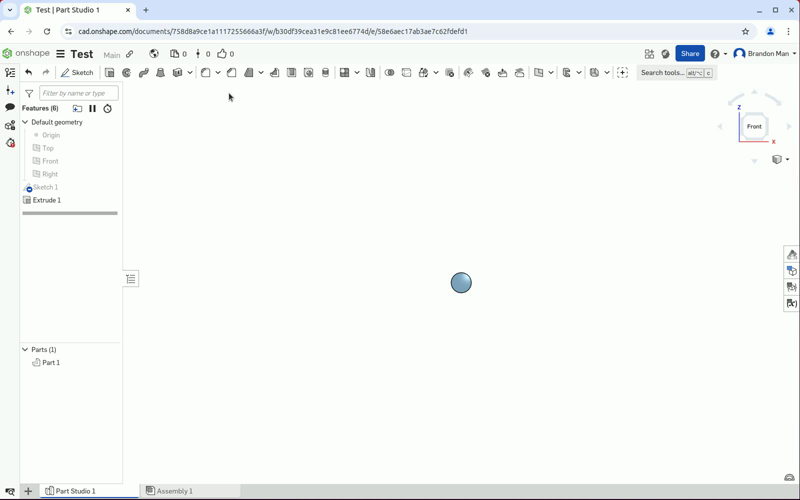
mouse_move(541, 75)
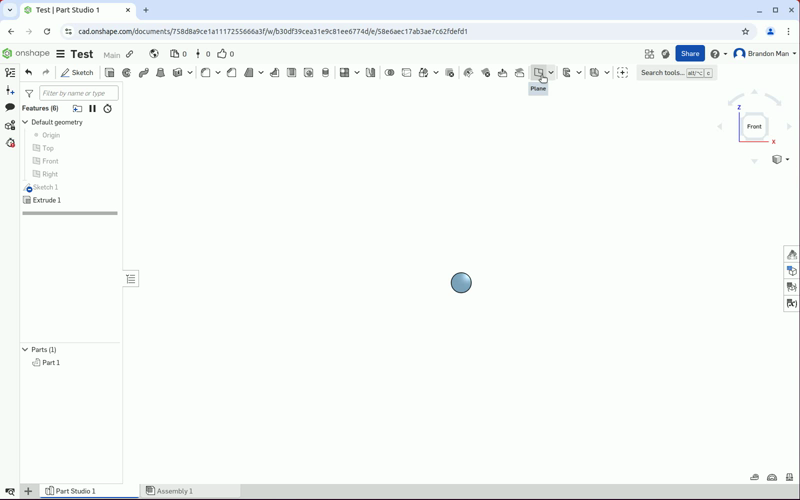
click(541, 75)
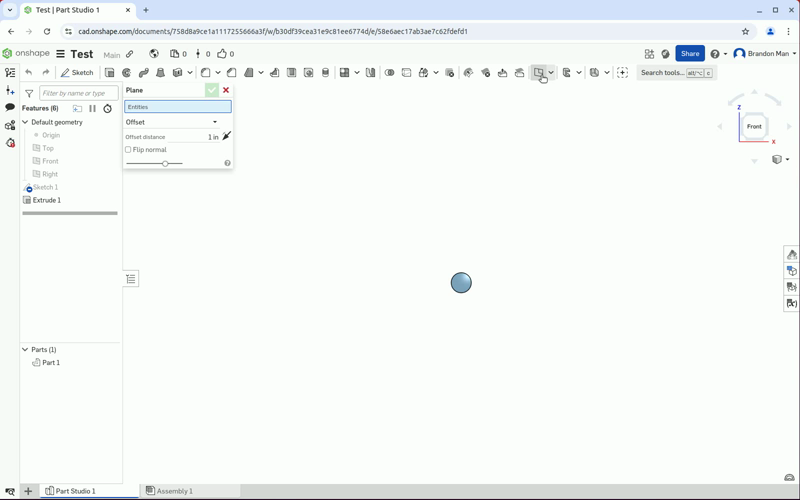
mouse_move(73, 163)
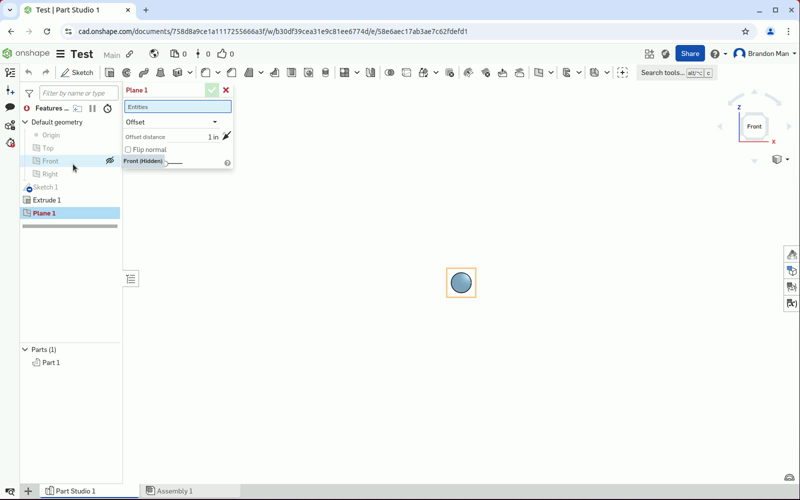
click(73, 163)
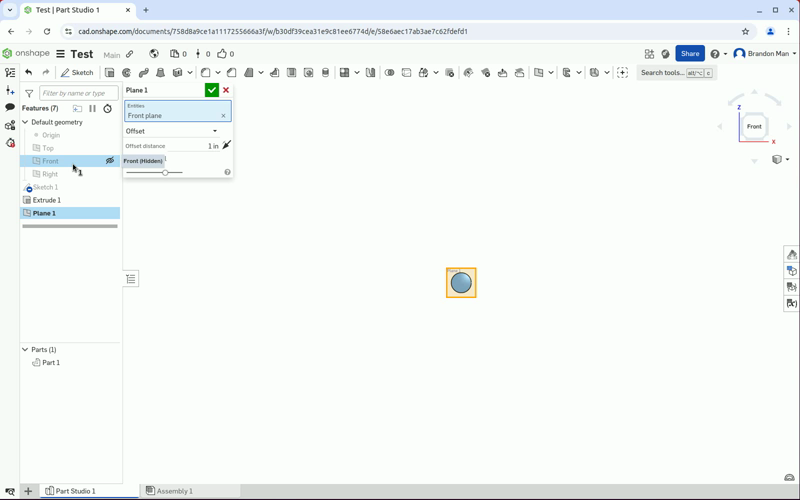
key(tab, 2)
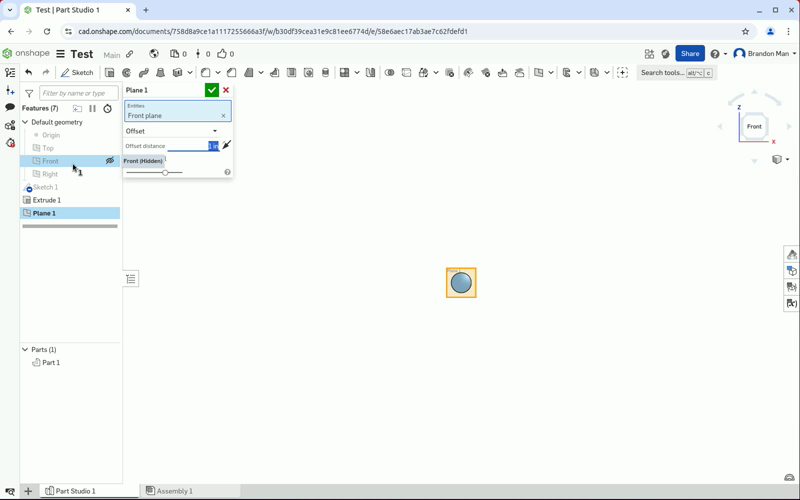
text(23.108)
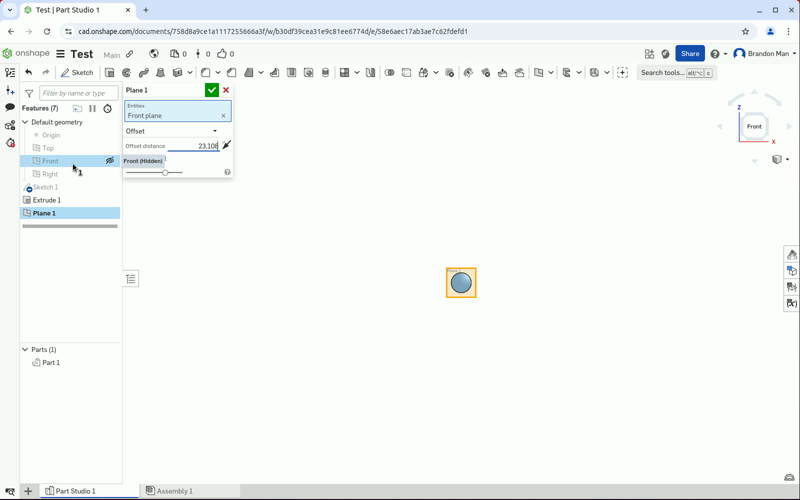
key(enter, 2)
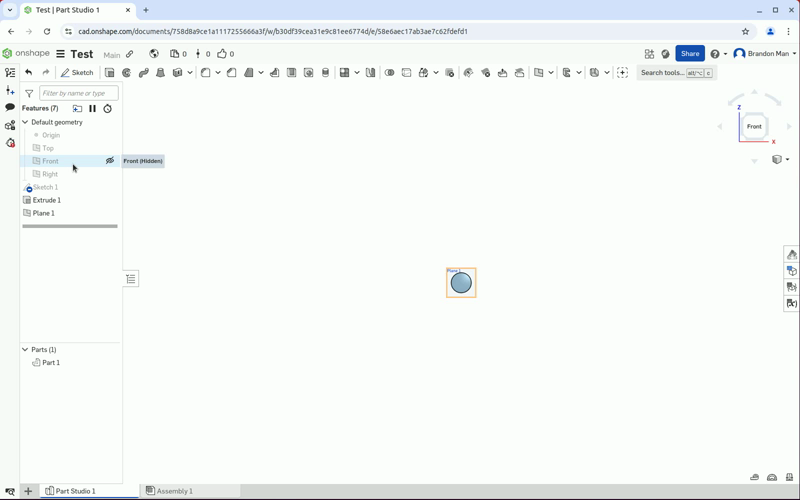
key(shift+s)
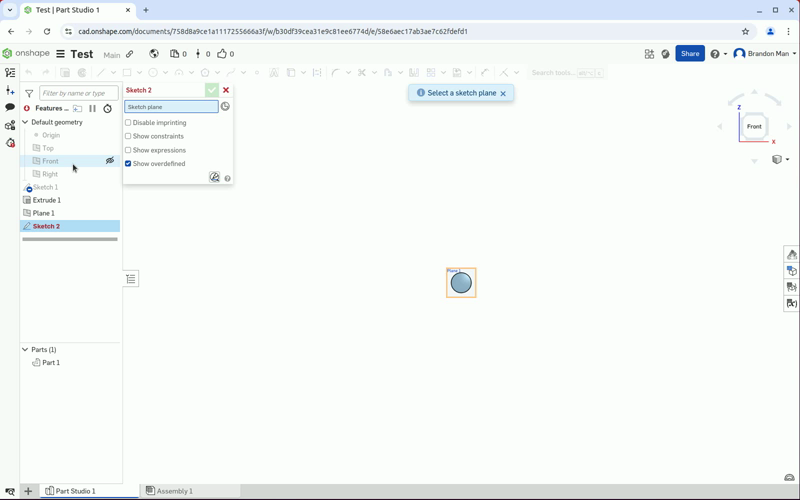
mouse_move(73, 215)
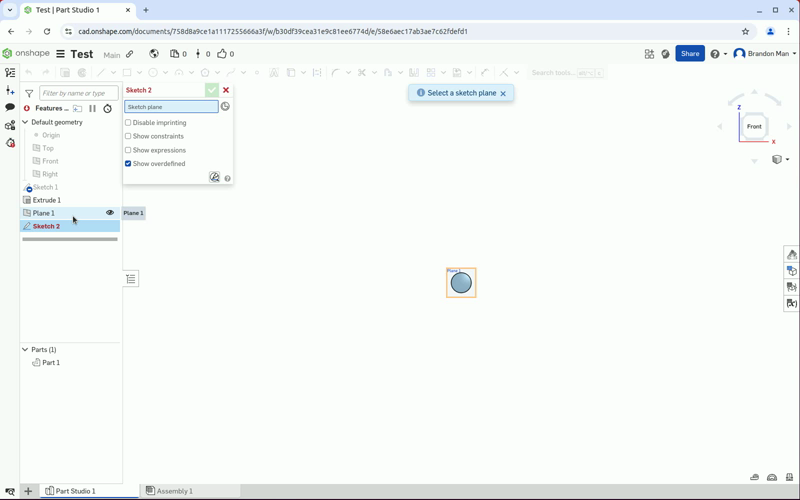
click(73, 215)
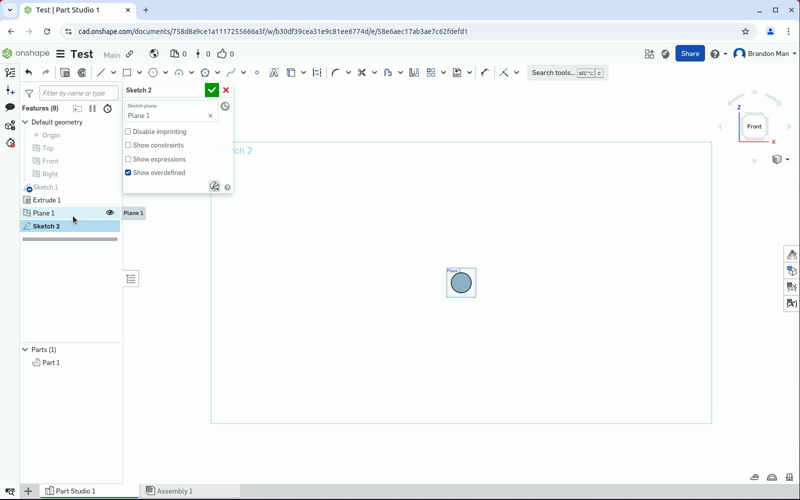
mouse_move(73, 352)
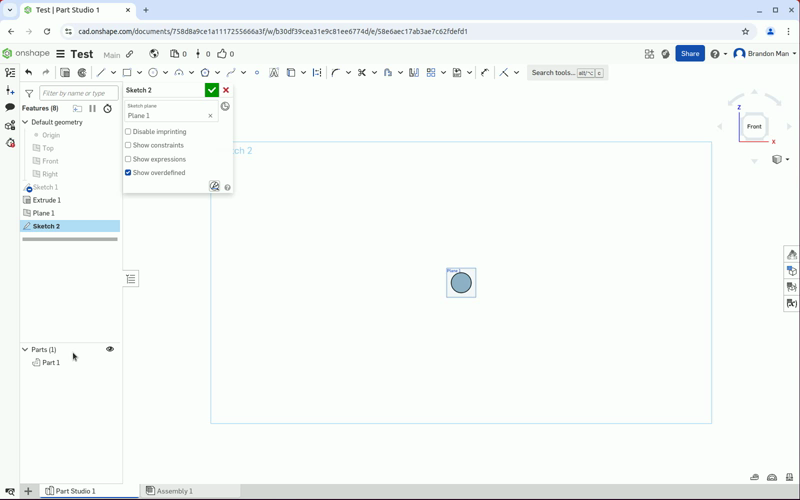
key(y)
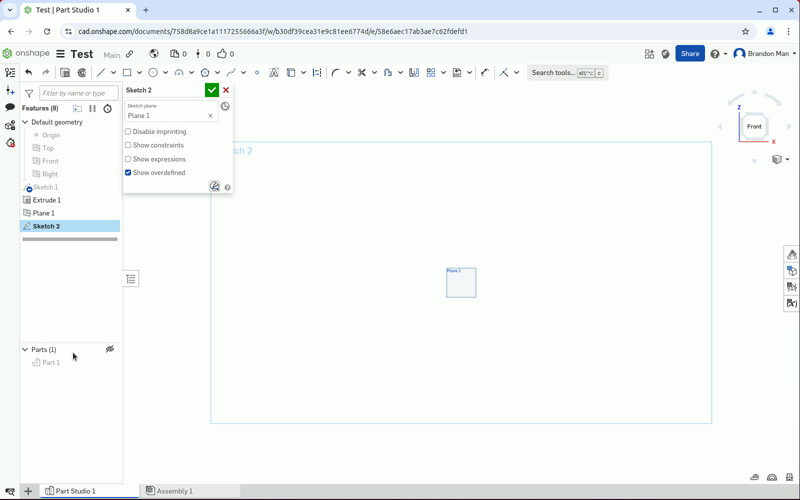
key(a)
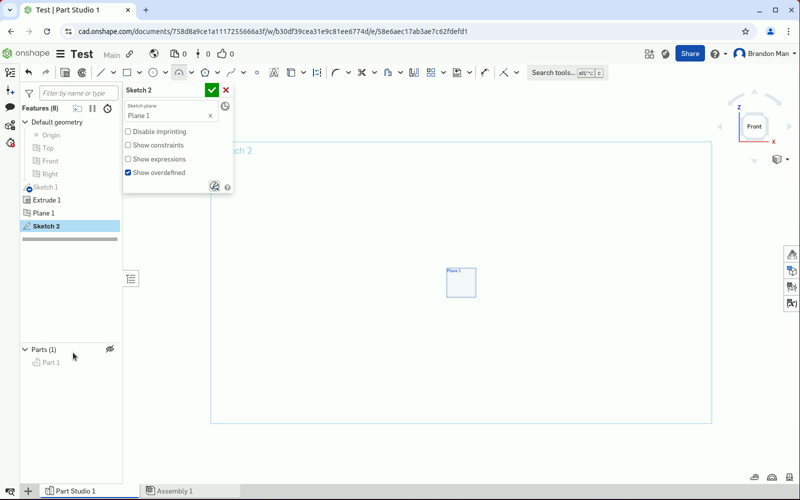
key_down(shift)
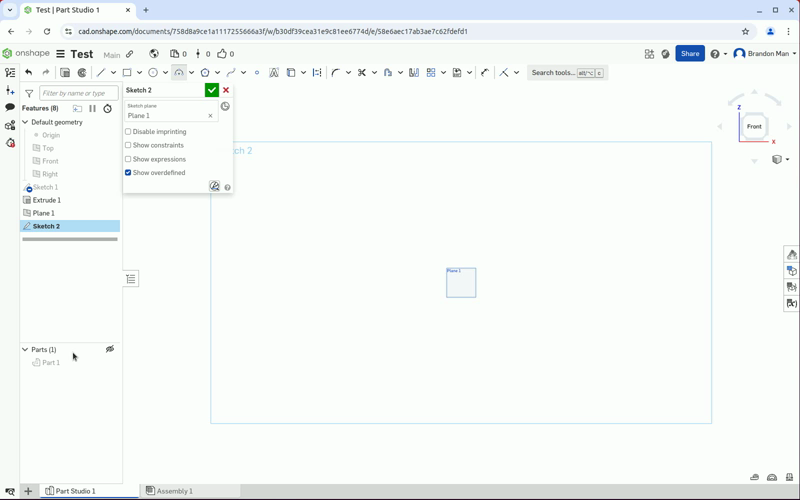
mouse_move(466, 290)
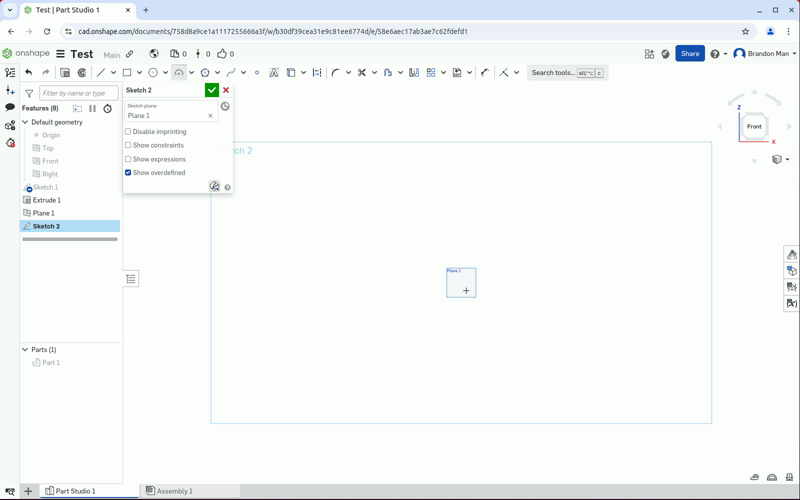
click(466, 290)
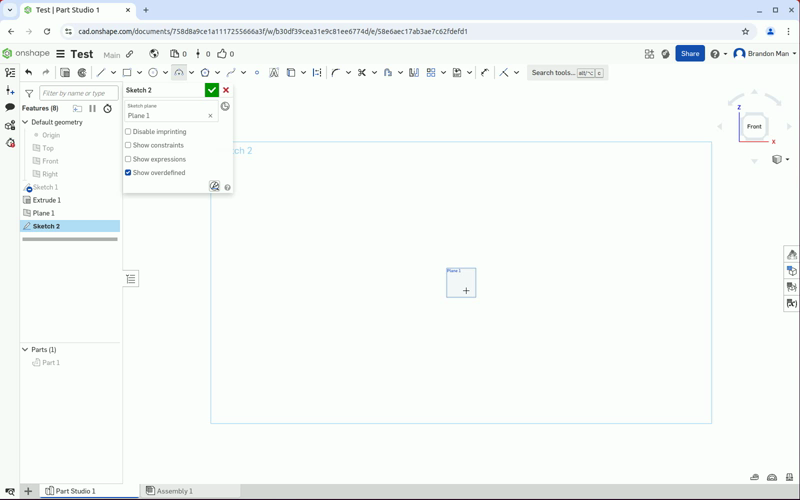
key_up(shift)
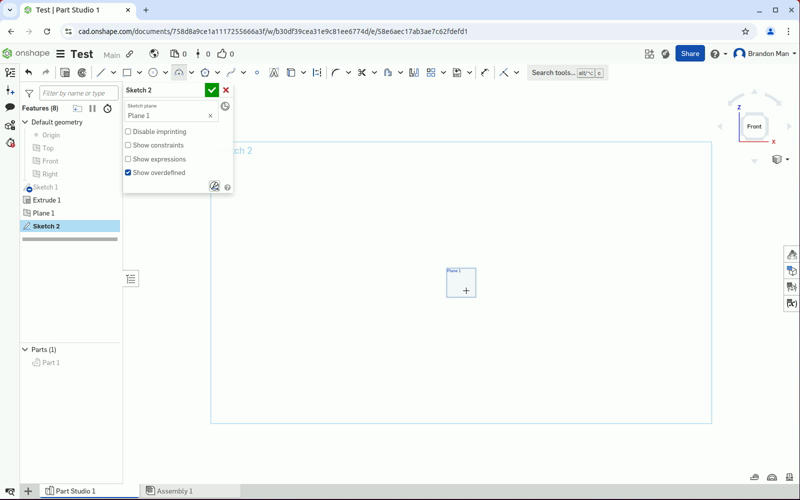
key_down(shift)
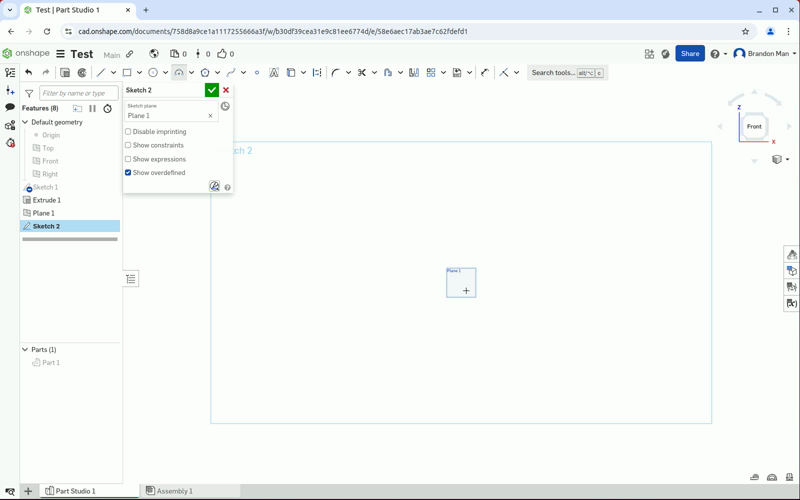
mouse_move(466, 273)
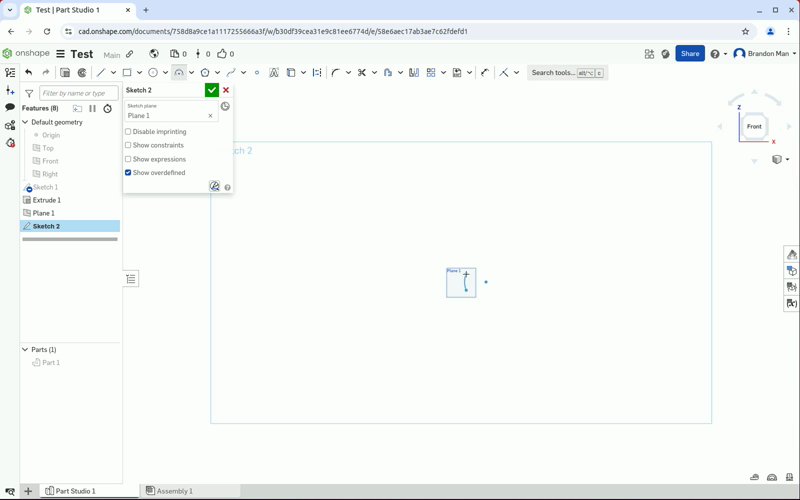
click(466, 273)
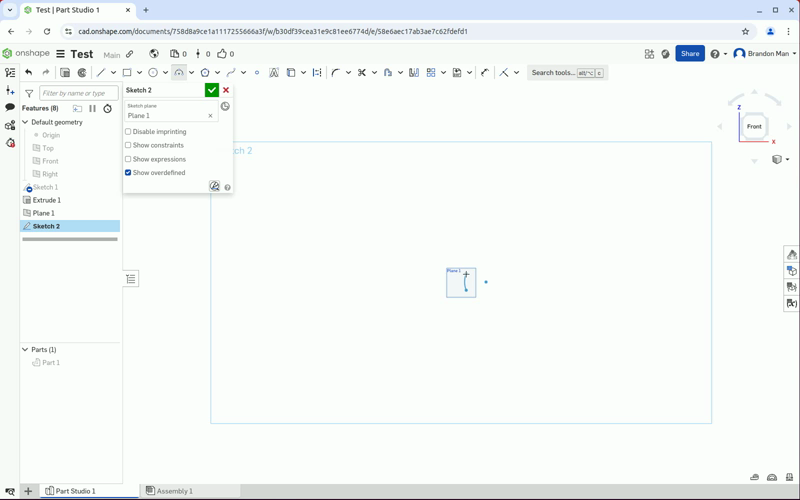
mouse_move(470, 281)
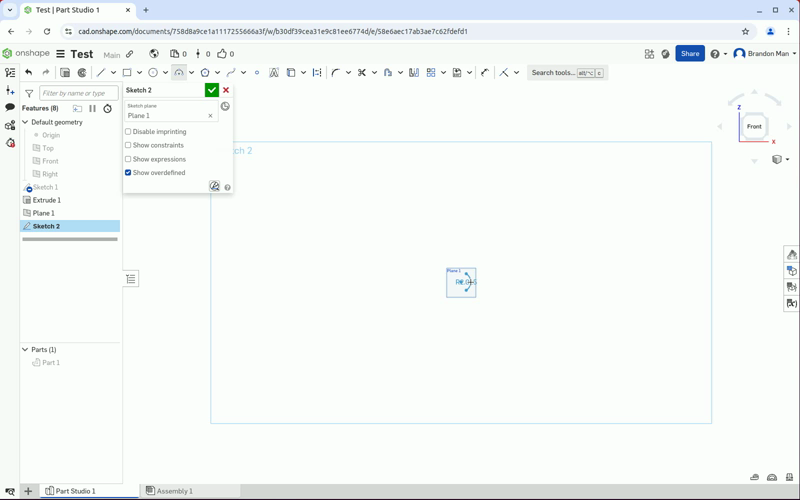
click(470, 281)
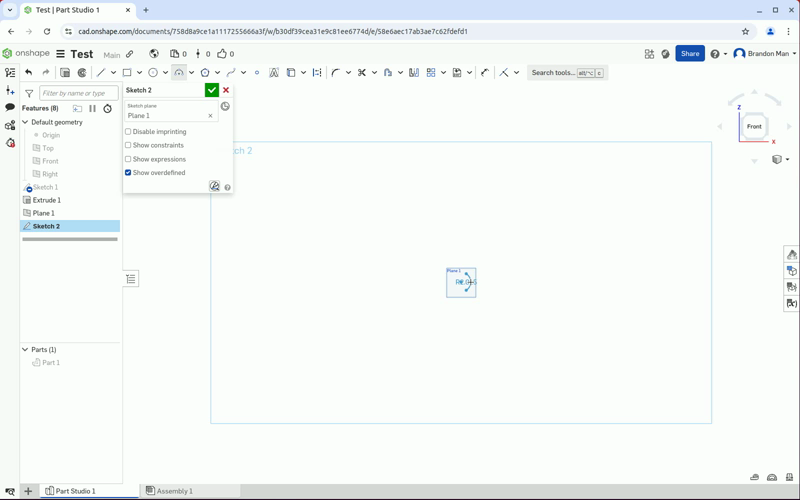
key_up(shift)
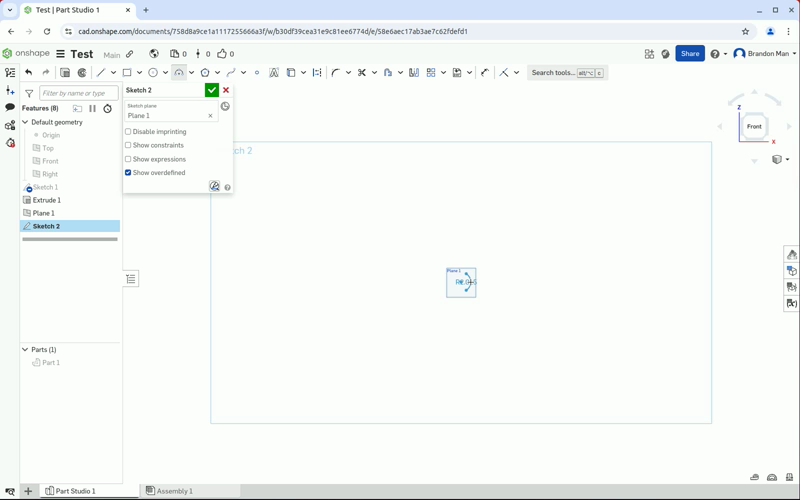
key(esc)
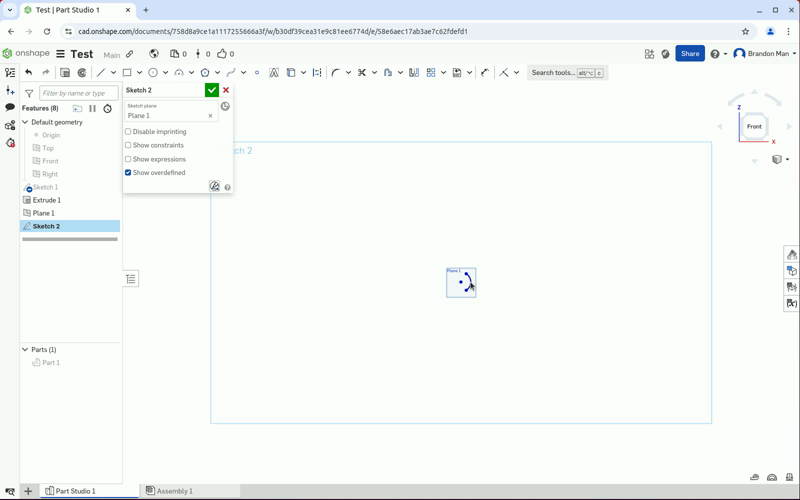
key(l)
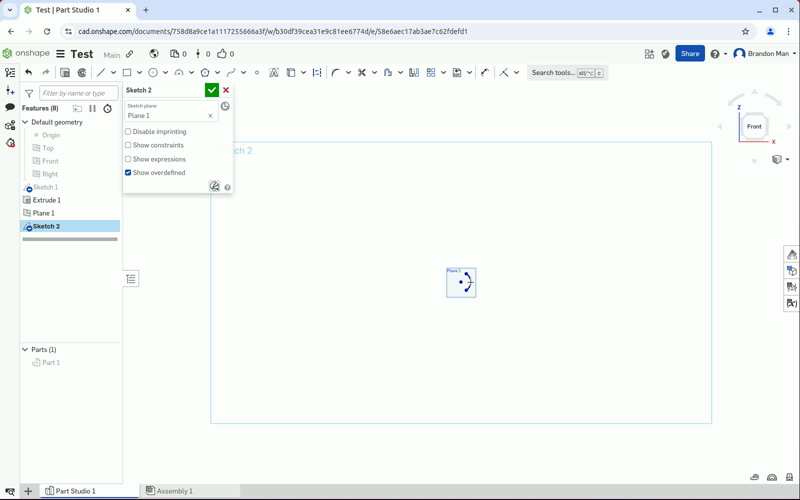
mouse_move(466, 273)
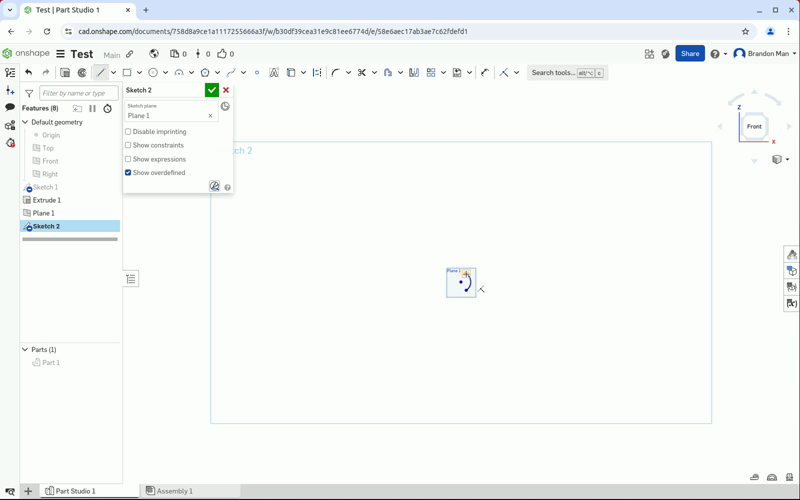
click(466, 273)
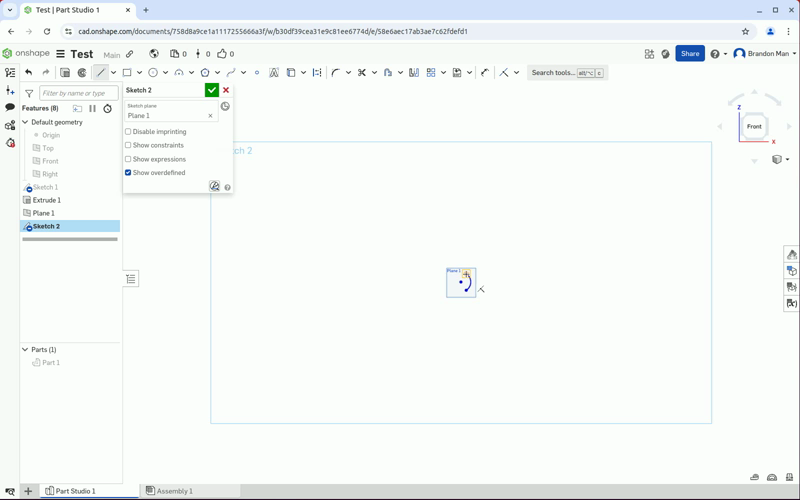
mouse_move(496, 273)
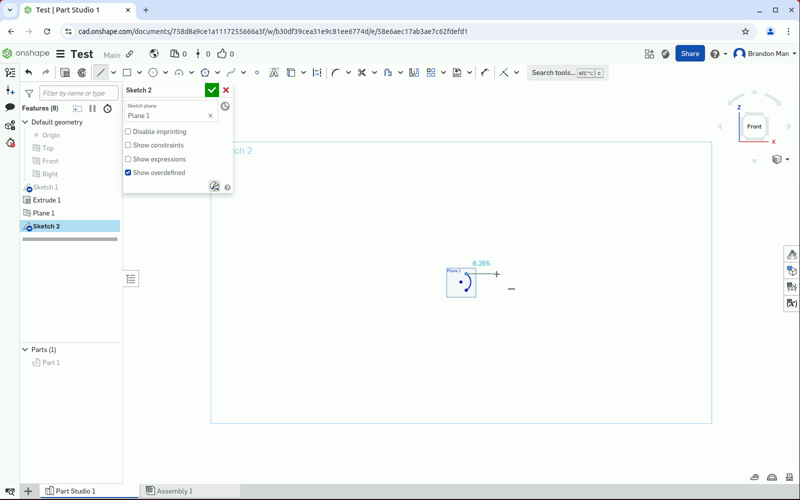
key_down(shift)
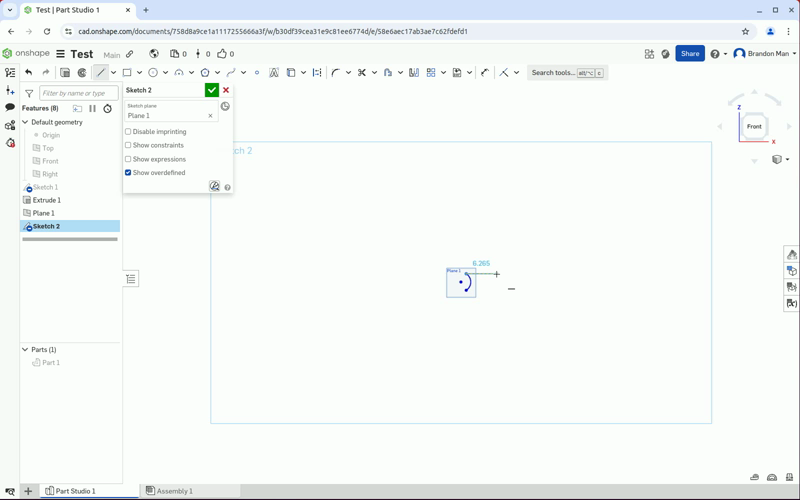
mouse_move(466, 290)
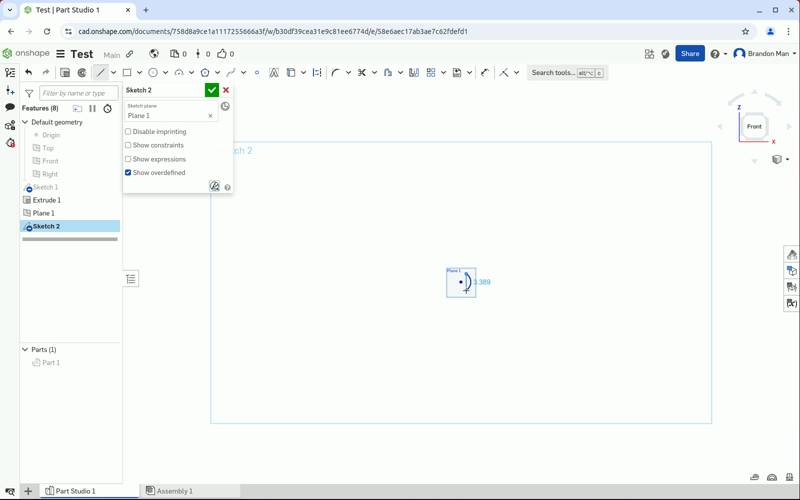
key_up(shift)
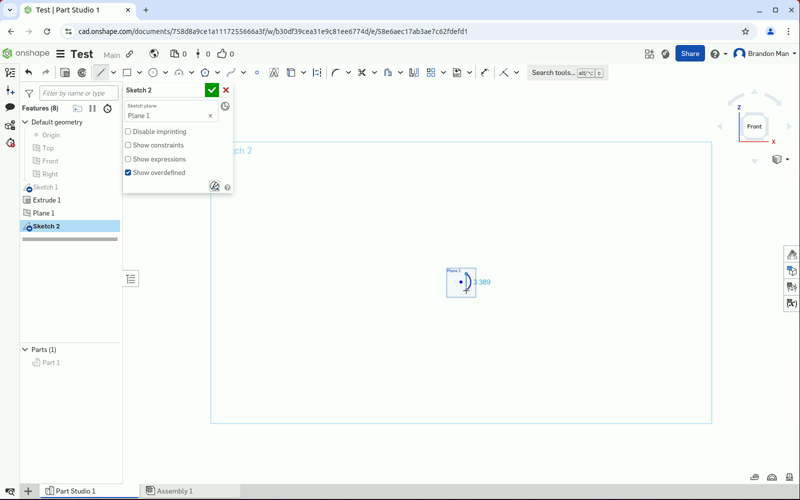
click(466, 290)
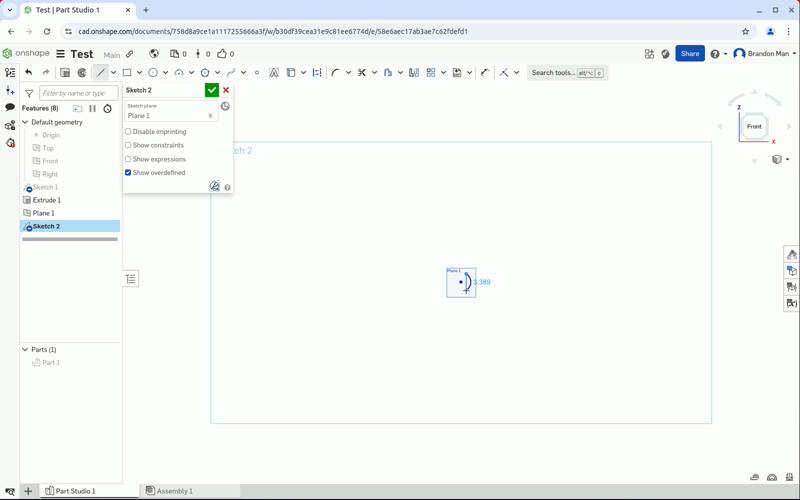
key(esc)
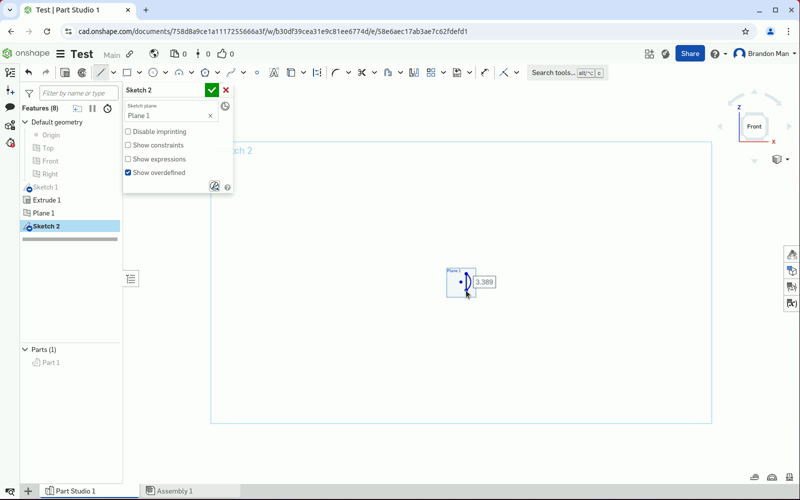
mouse_move(469, 280)
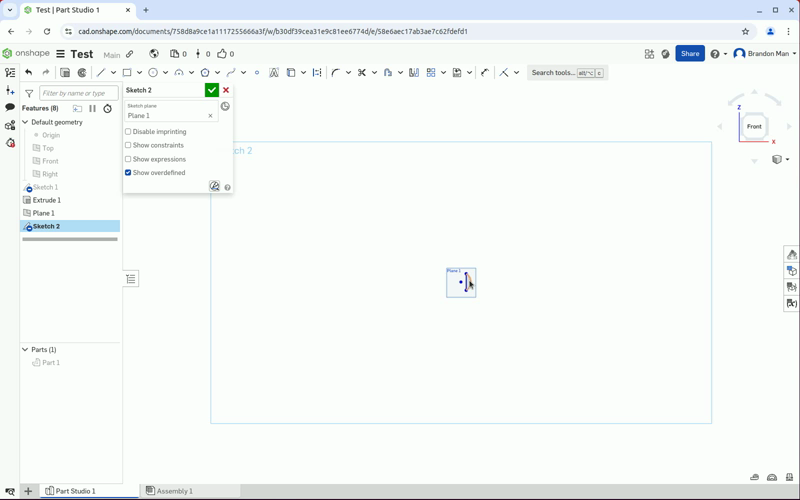
scroll(6)
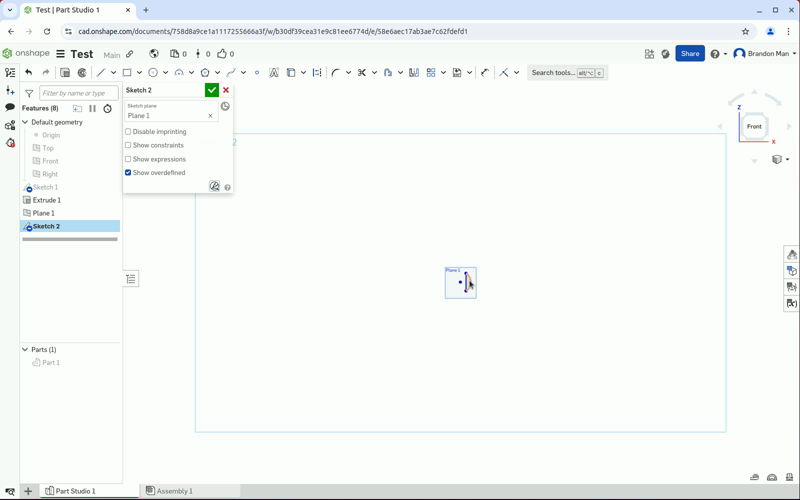
scroll(6)
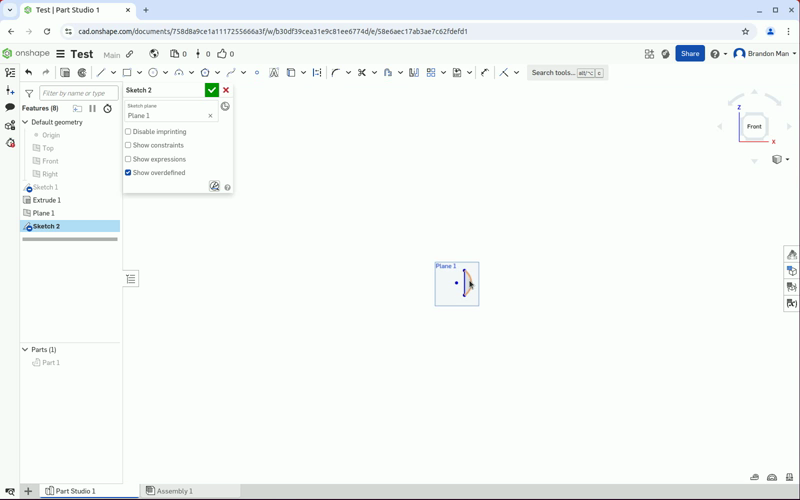
scroll(6)
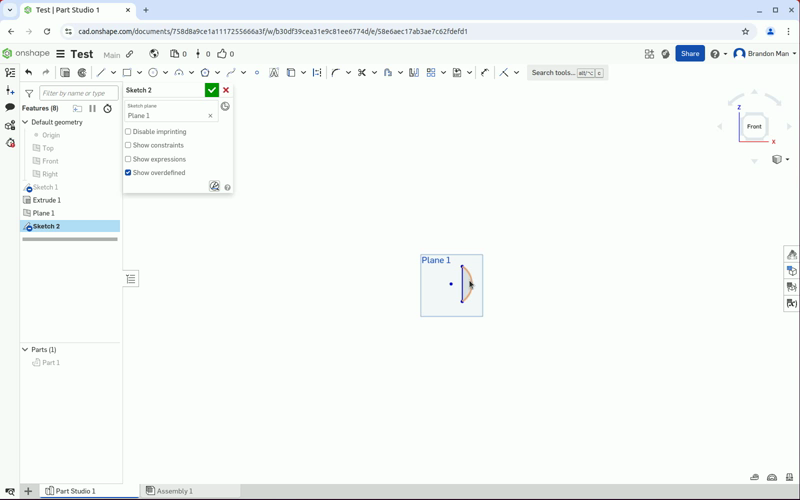
scroll(6)
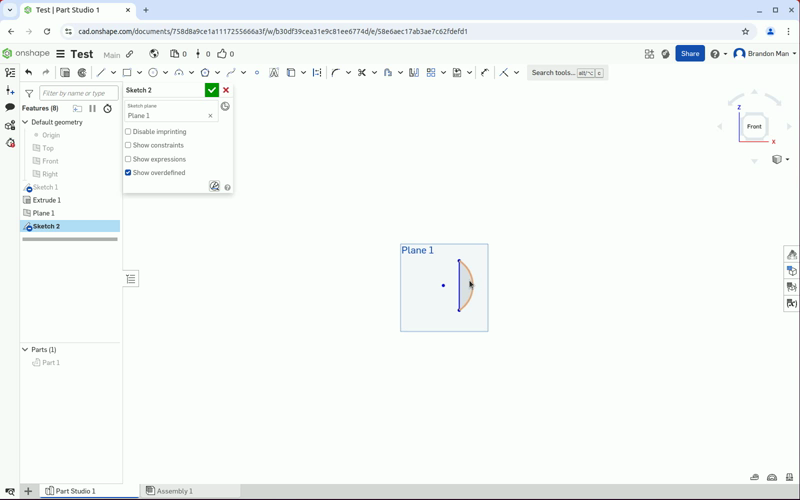
scroll(6)
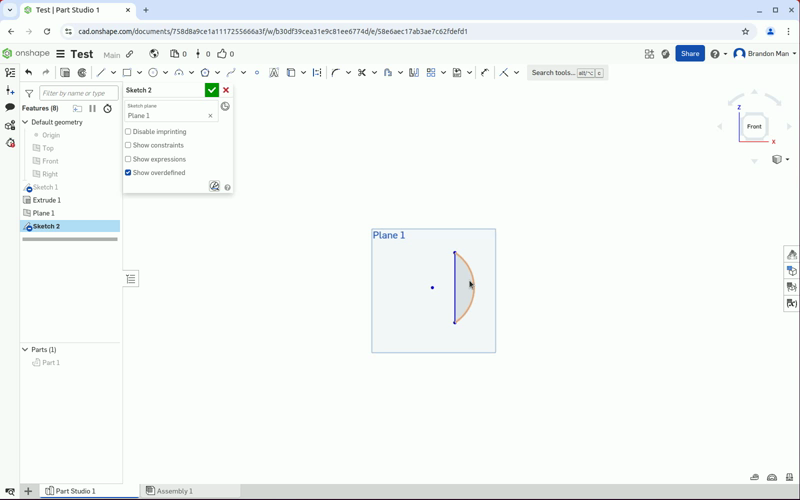
scroll(6)
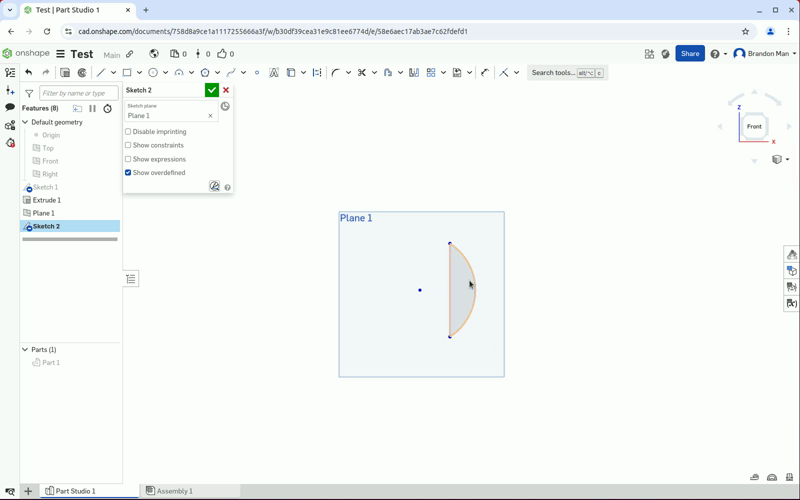
scroll(6)
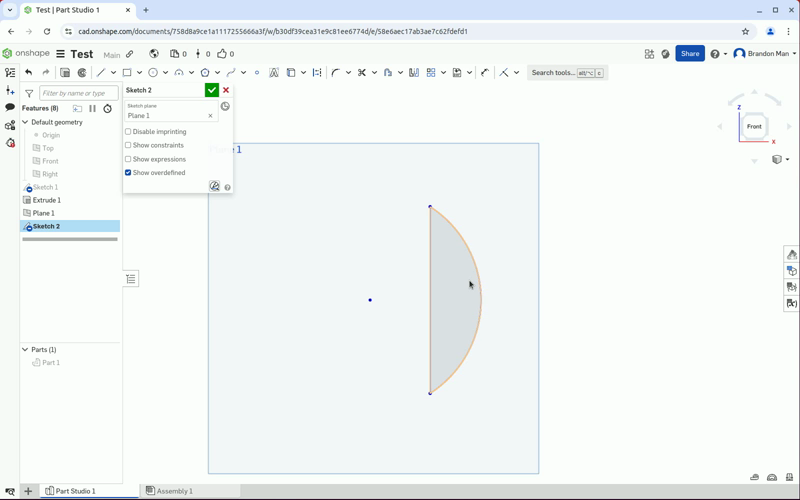
click(469, 280)
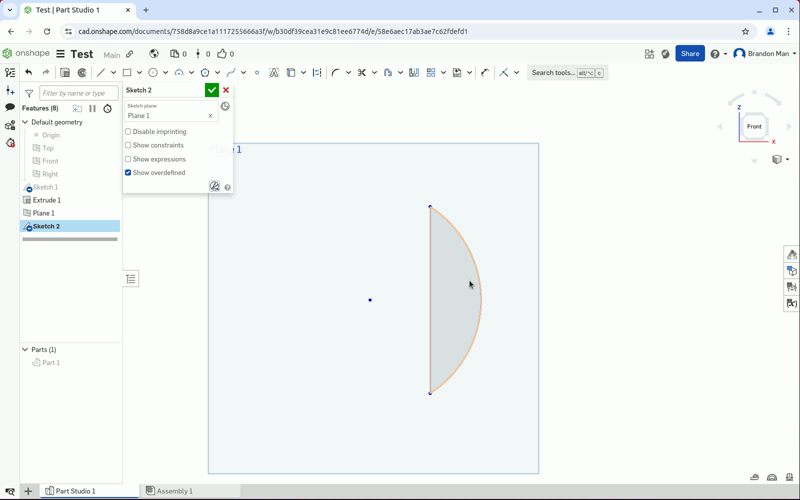
scroll(-6)
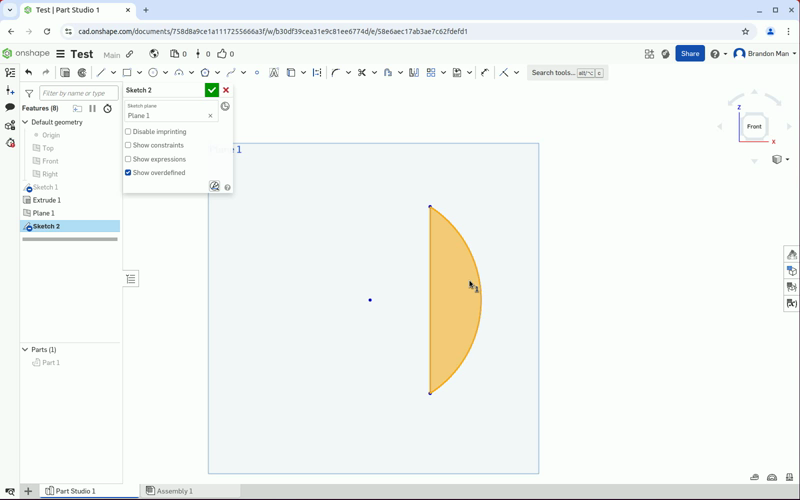
scroll(-6)
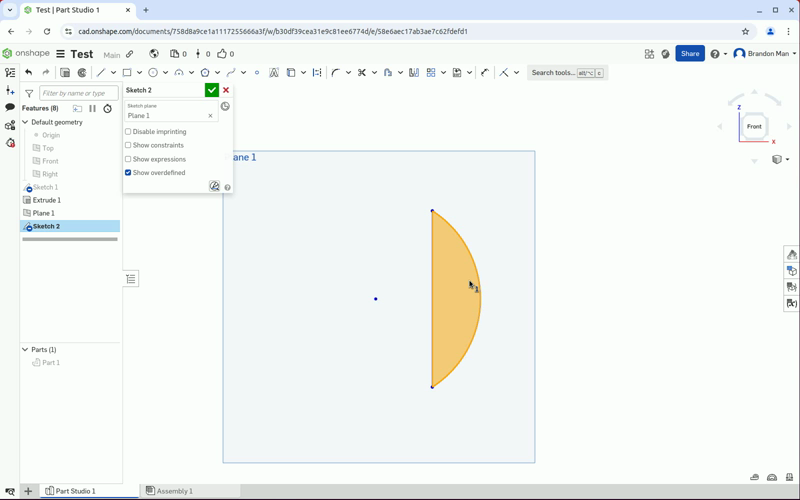
scroll(-6)
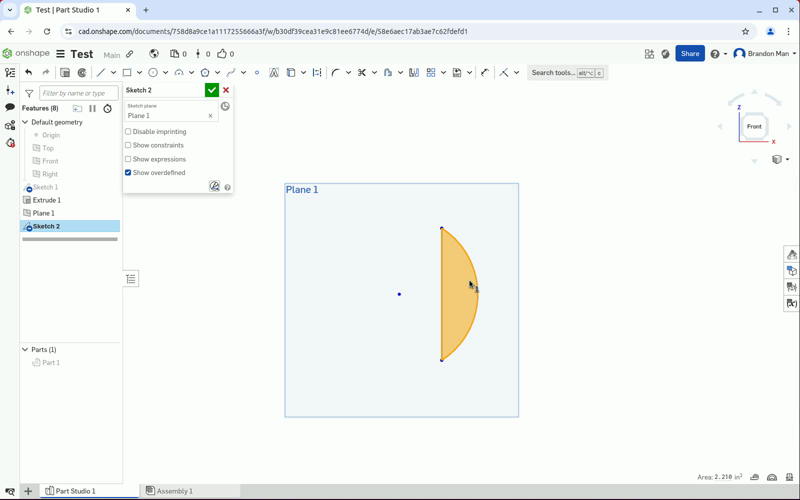
scroll(-6)
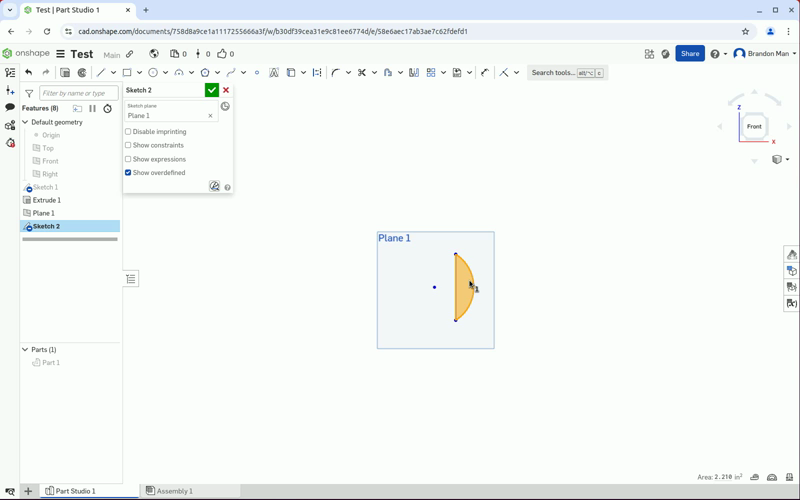
scroll(-6)
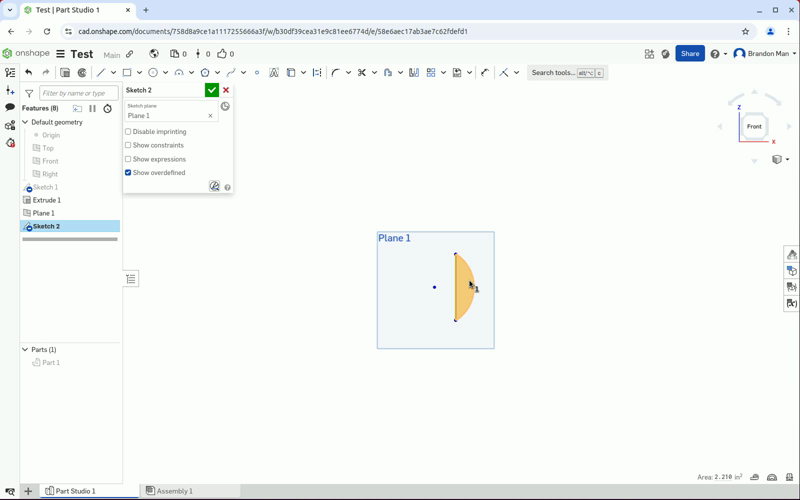
scroll(-6)
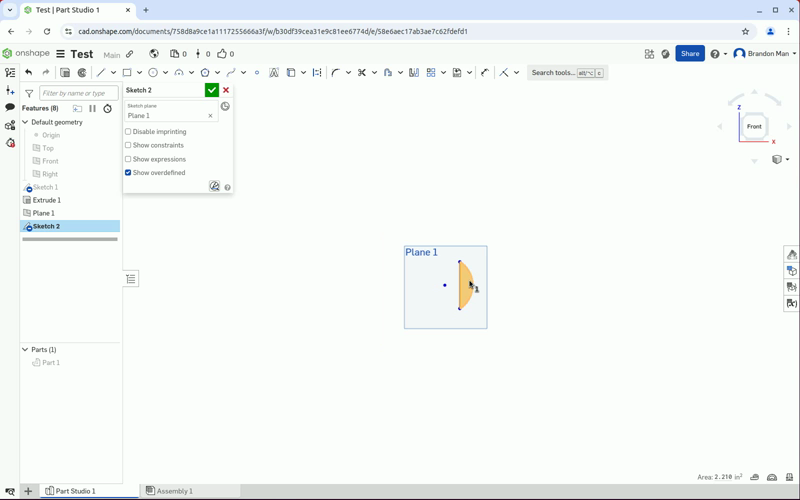
scroll(-6)
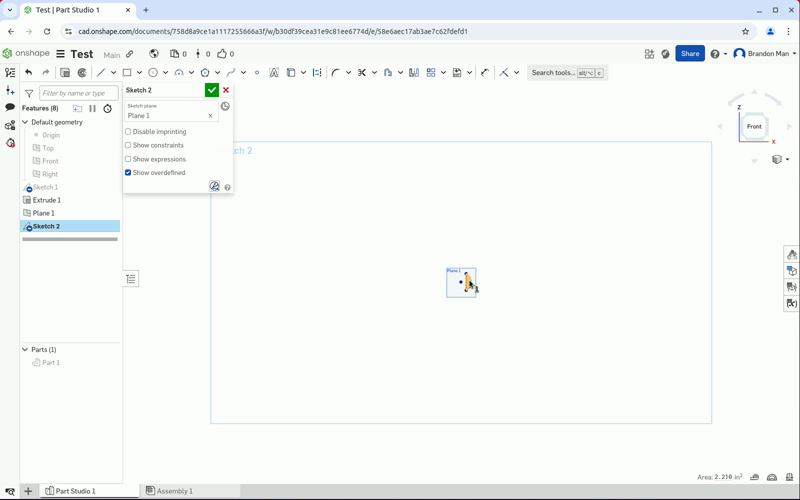
mouse_move(73, 352)
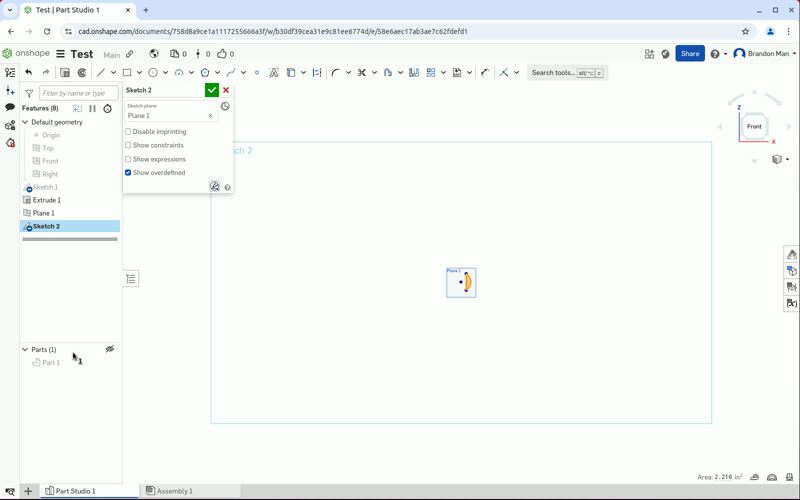
key(shift+y)
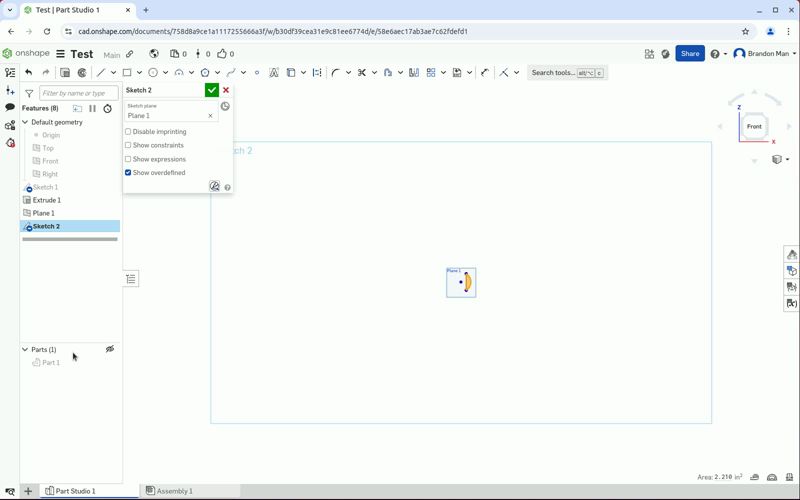
key(shift+e)
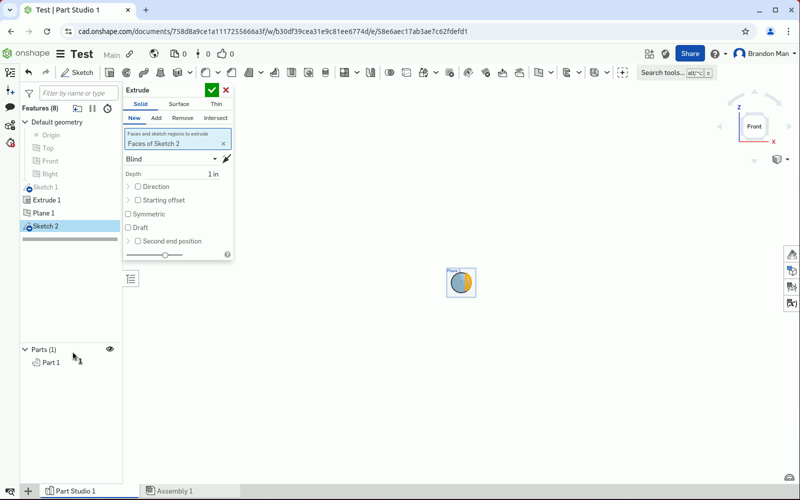
mouse_move(143, 106)
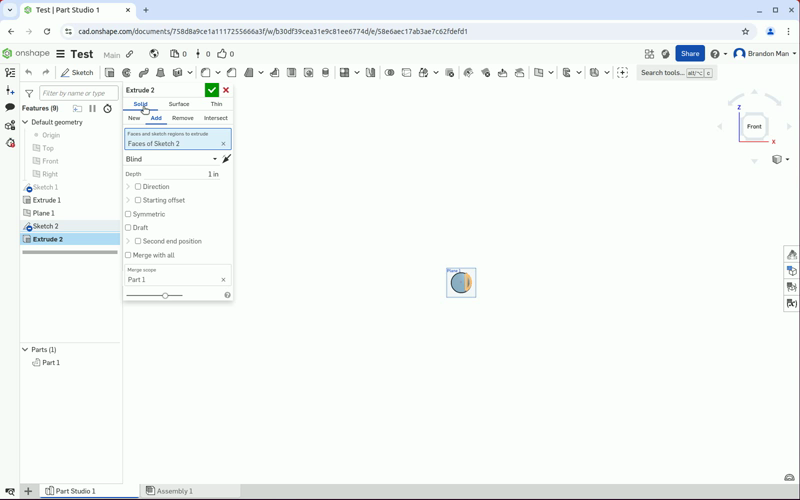
click(143, 106)
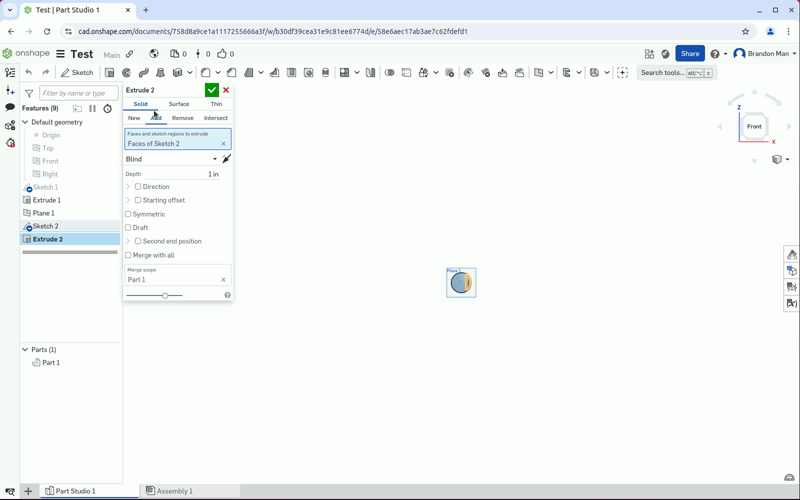
mouse_move(186, 120)
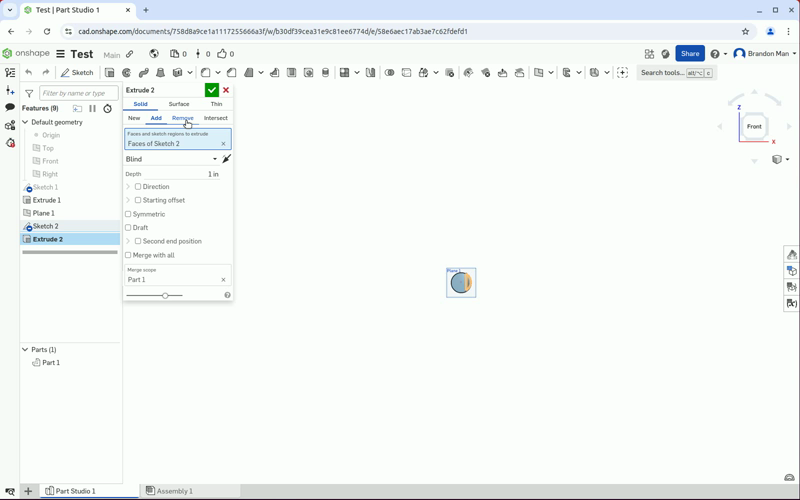
click(186, 120)
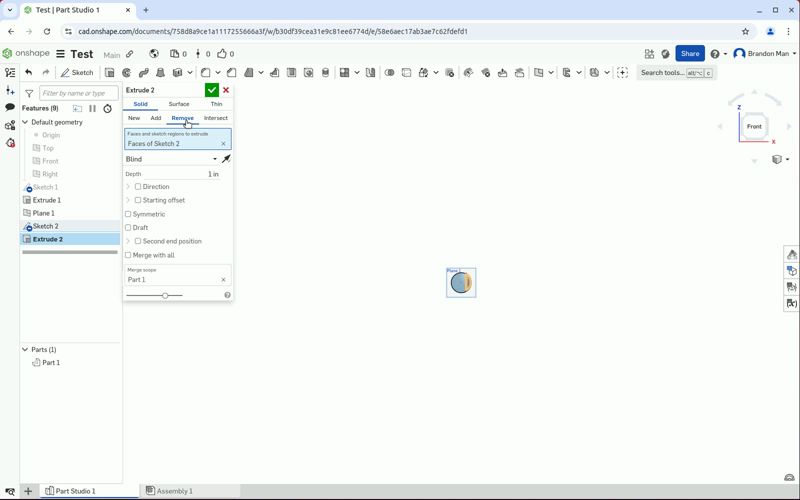
key(tab, 4)
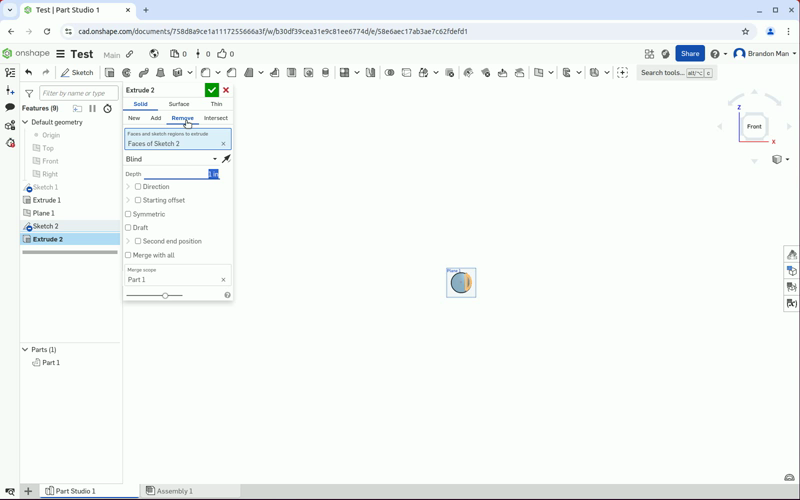
text(7.703)
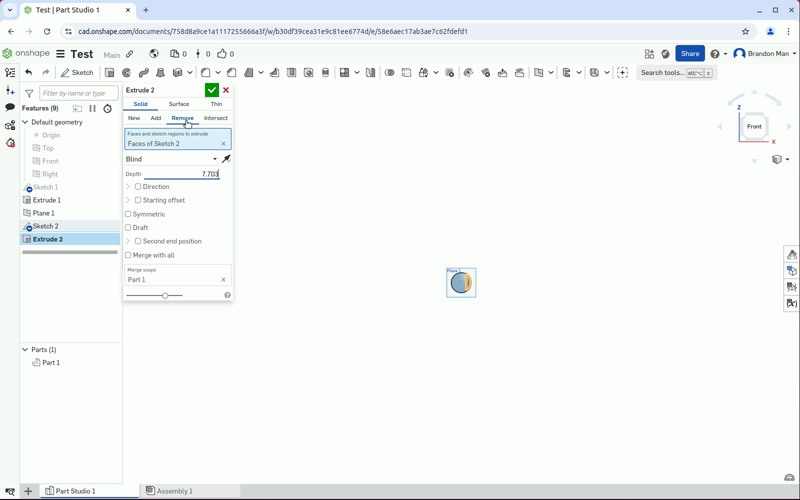
key(tab, 6)
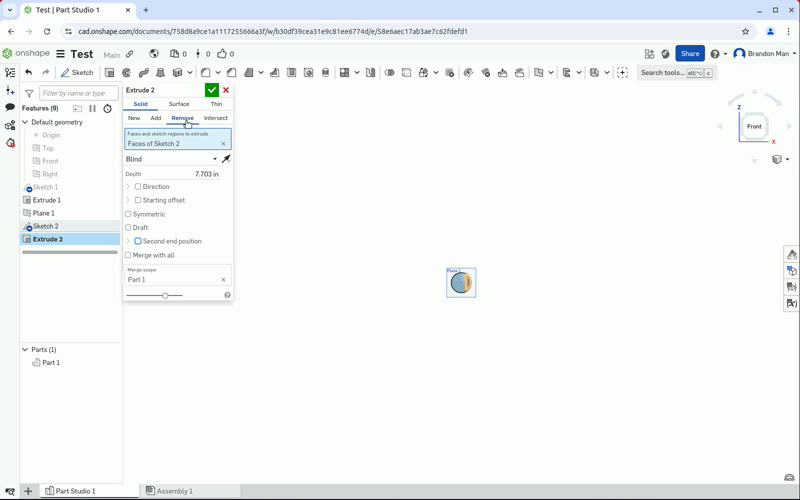
key(space)
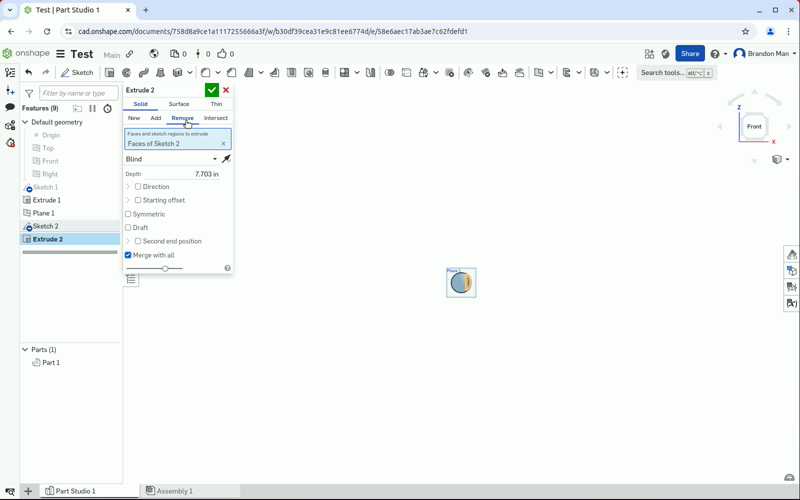
key(enter)
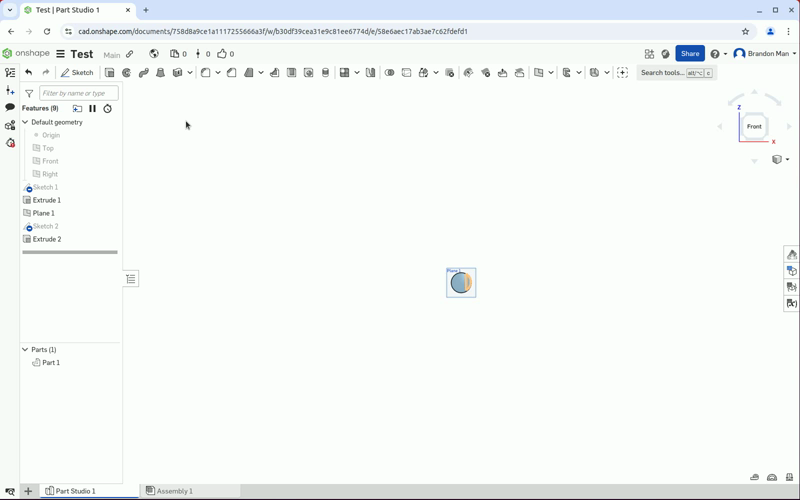
key(shift+h)
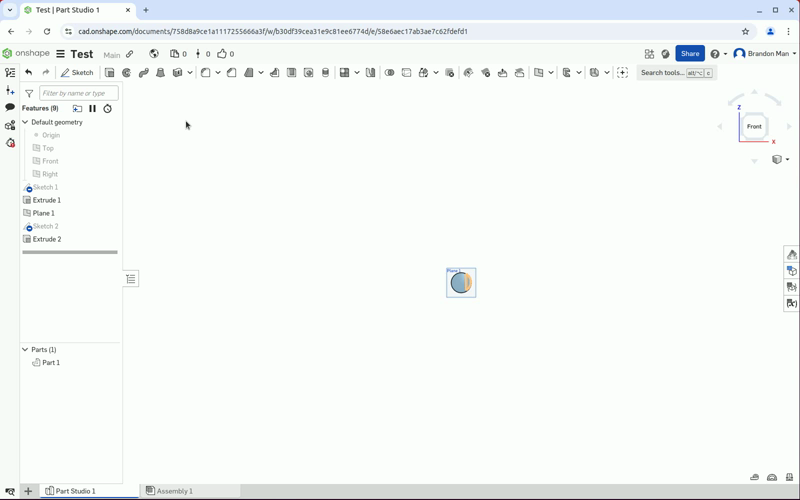
key(shift+h)
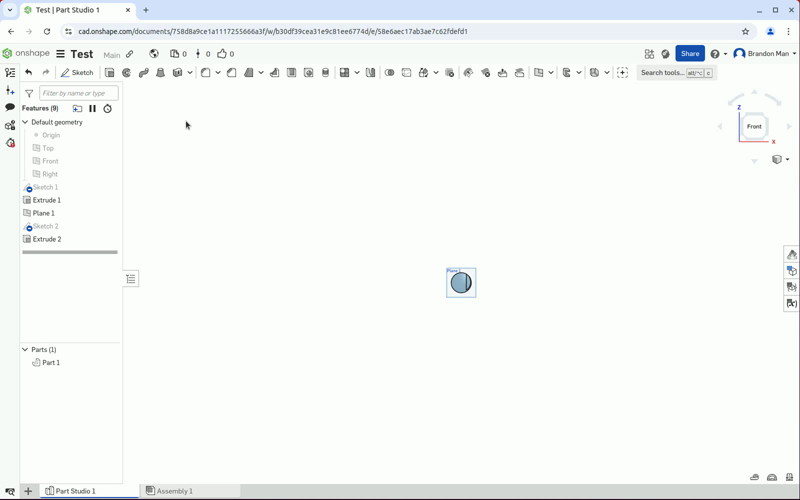
mouse_move(73, 189)
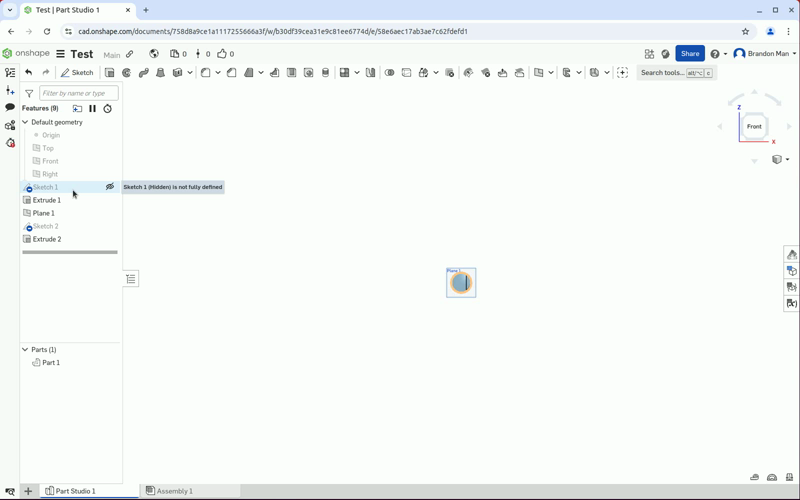
click(73, 189)
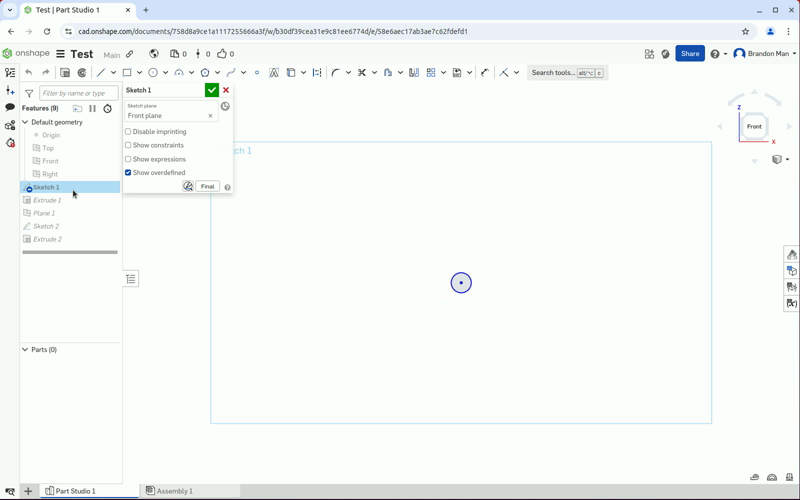
mouse_move(229, 92)
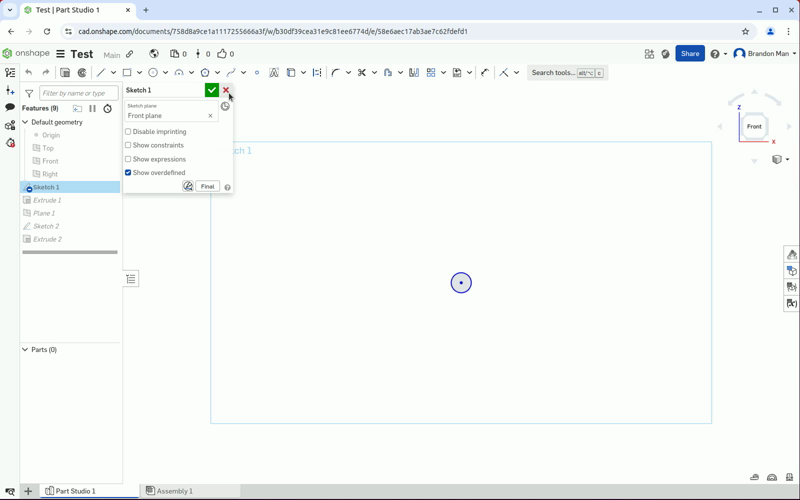
click(229, 92)
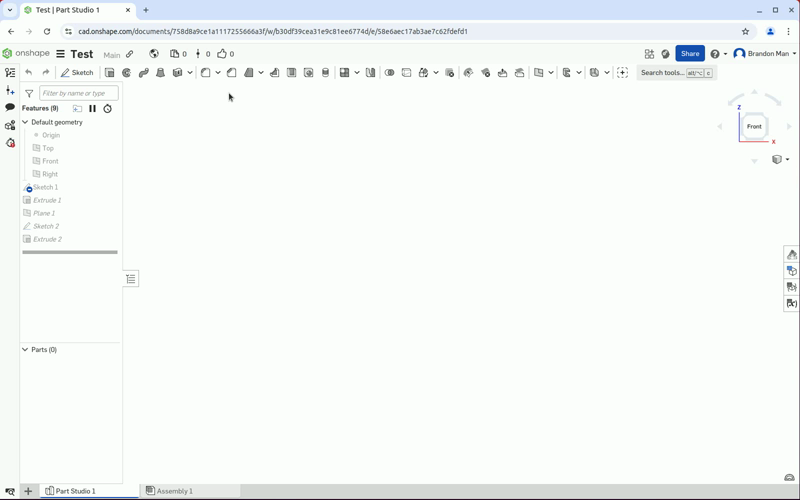
key(shift+s)
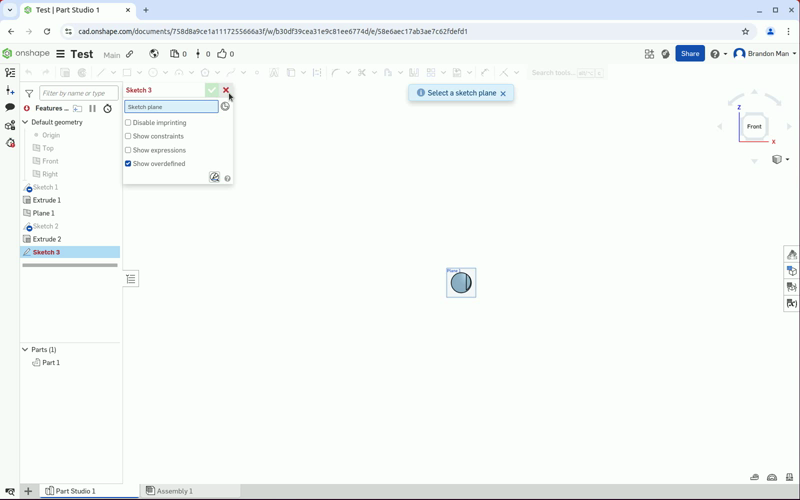
mouse_move(73, 215)
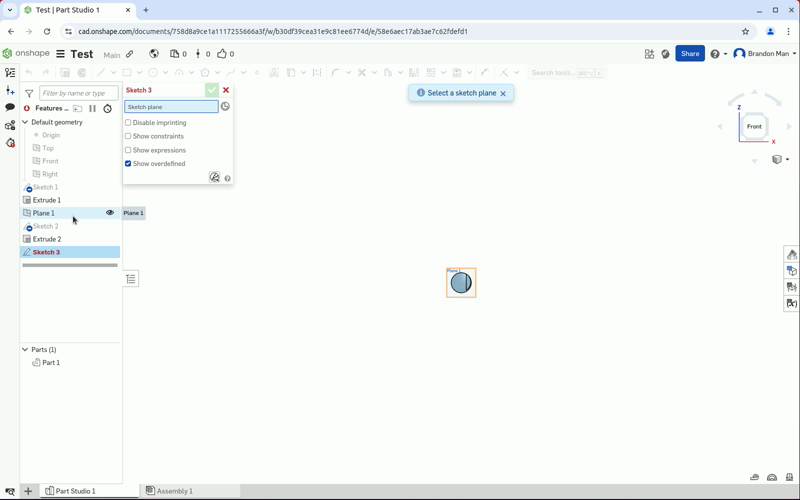
click(73, 215)
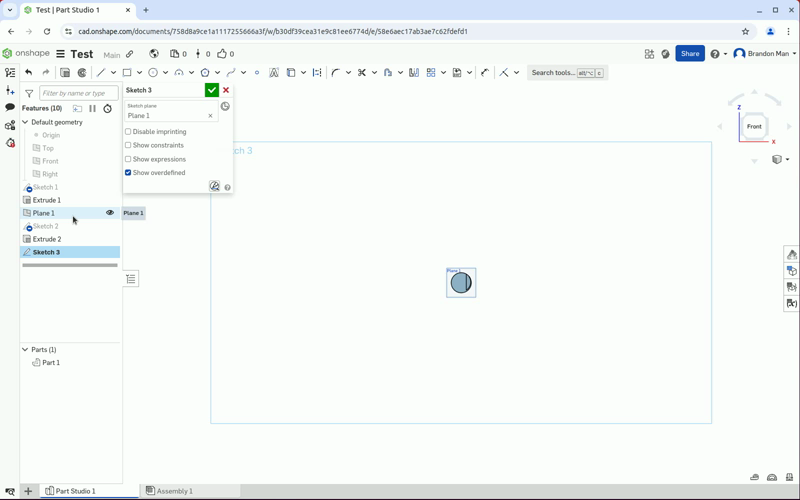
mouse_move(73, 352)
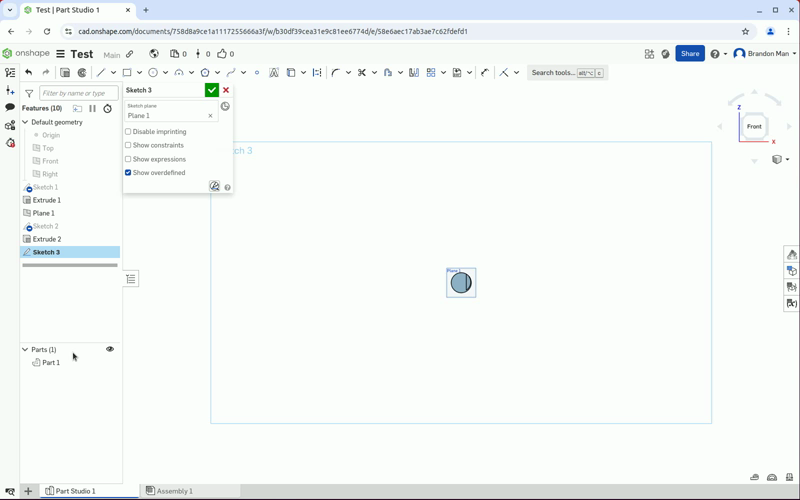
key(y)
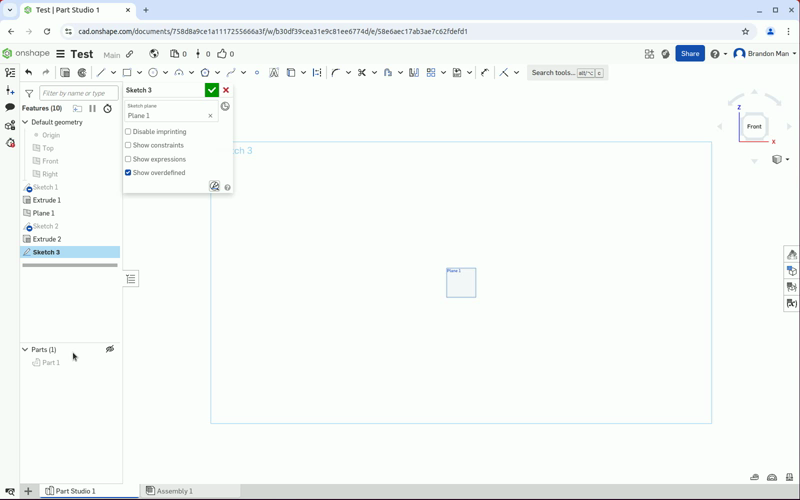
key(l)
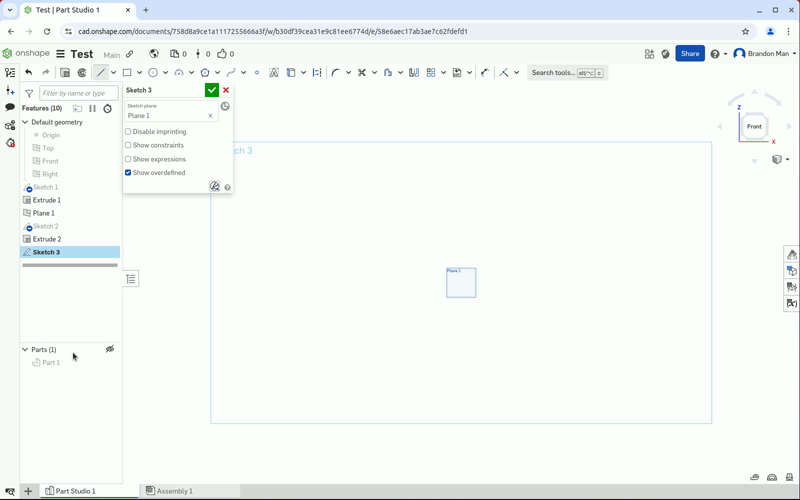
key_down(shift)
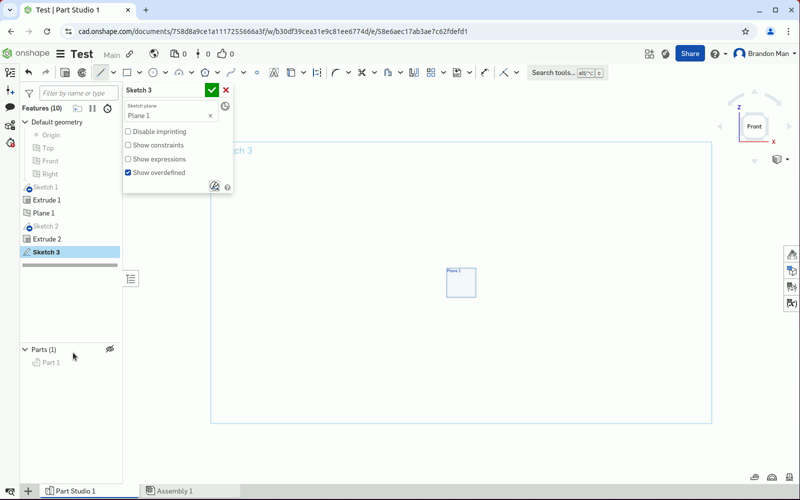
mouse_move(454, 290)
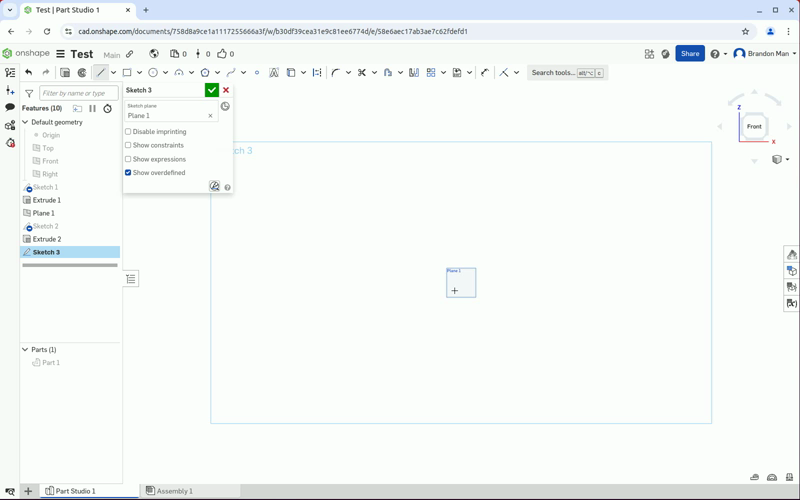
click(454, 290)
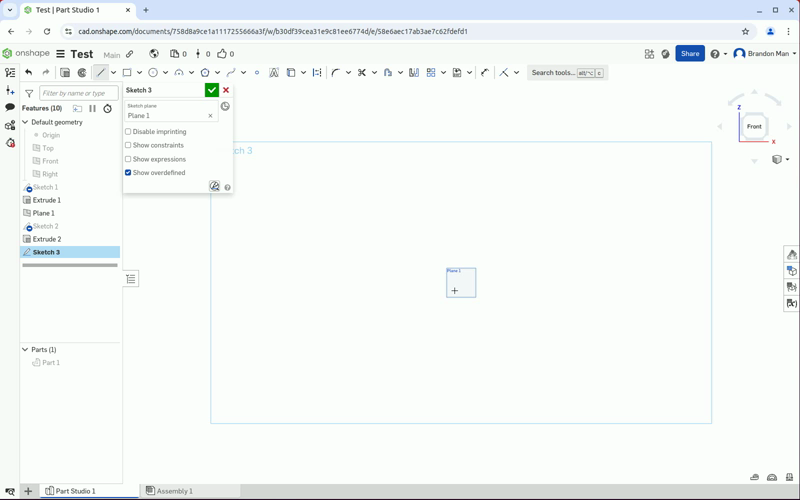
key_up(shift)
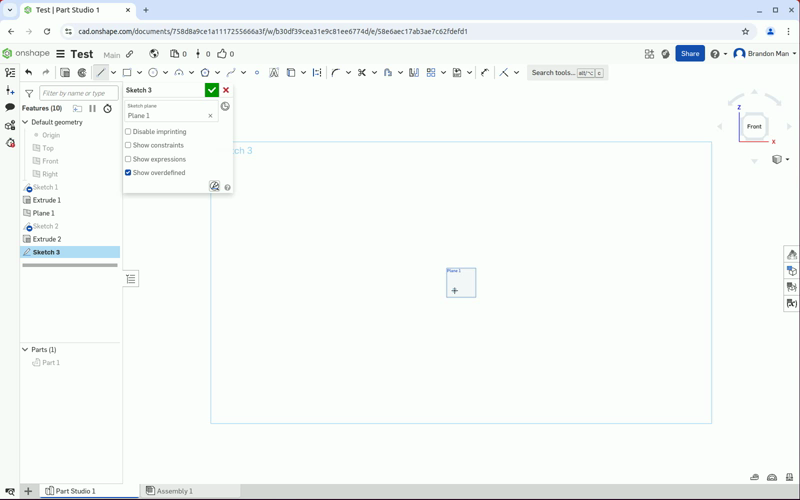
key_down(shift)
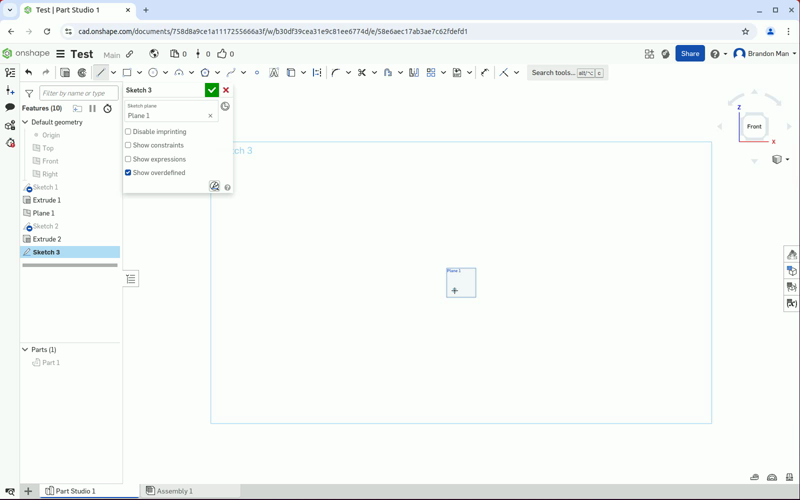
mouse_move(484, 290)
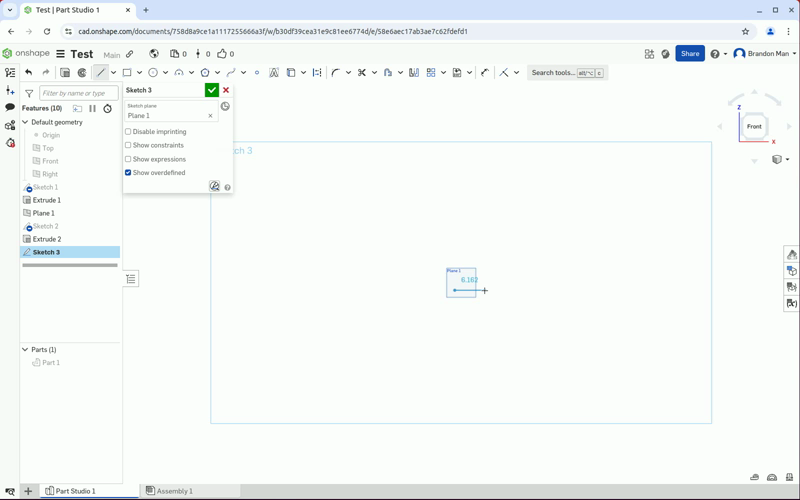
mouse_move(454, 273)
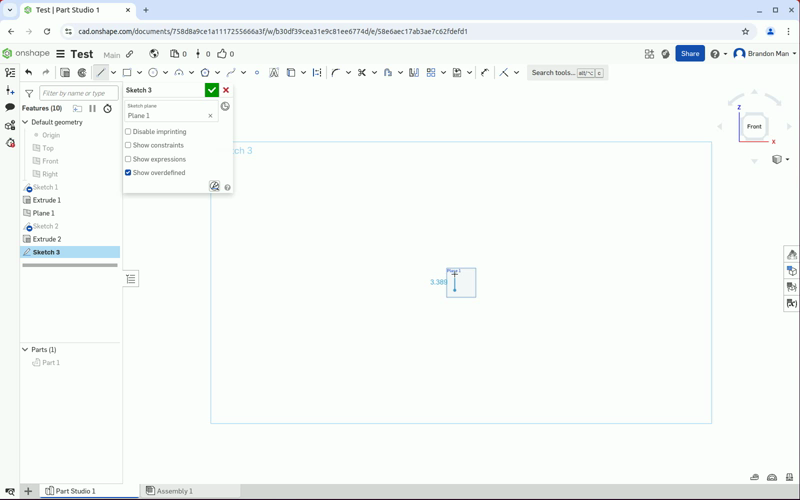
click(454, 273)
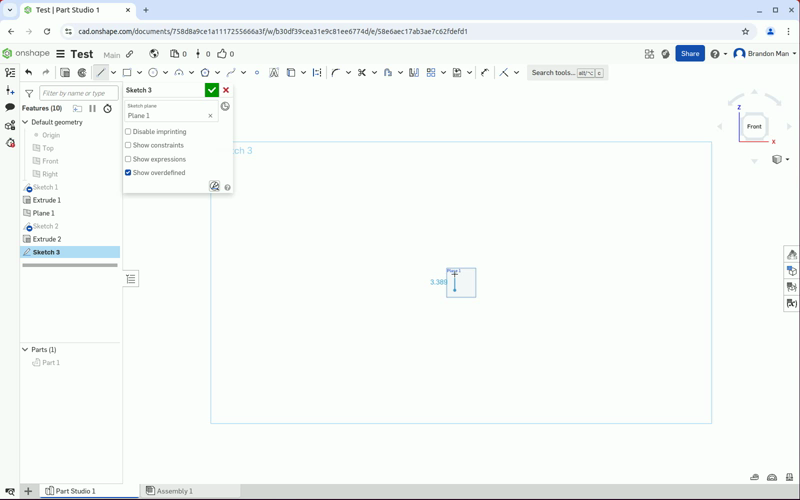
key_up(shift)
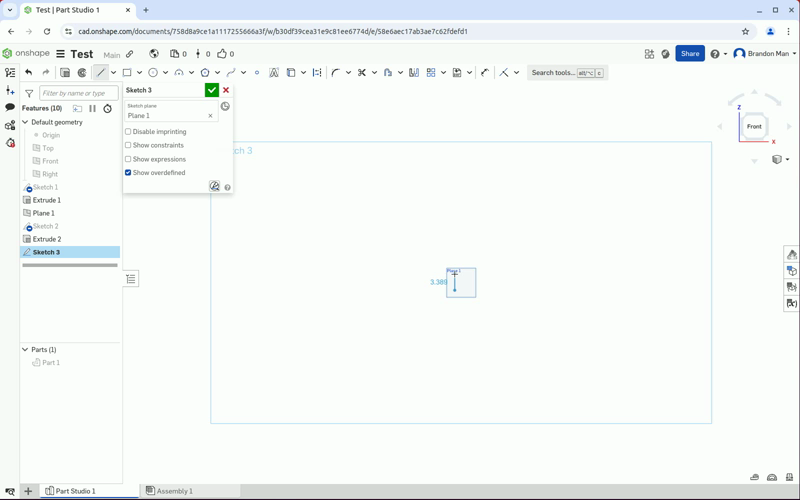
key(esc)
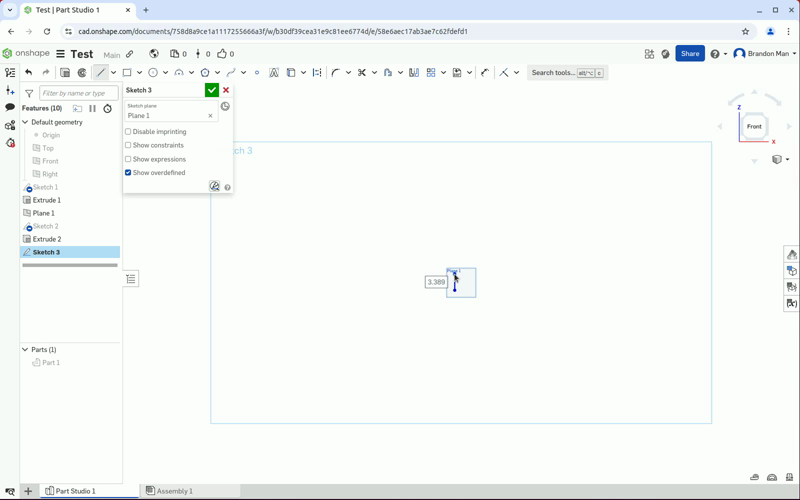
key(a)
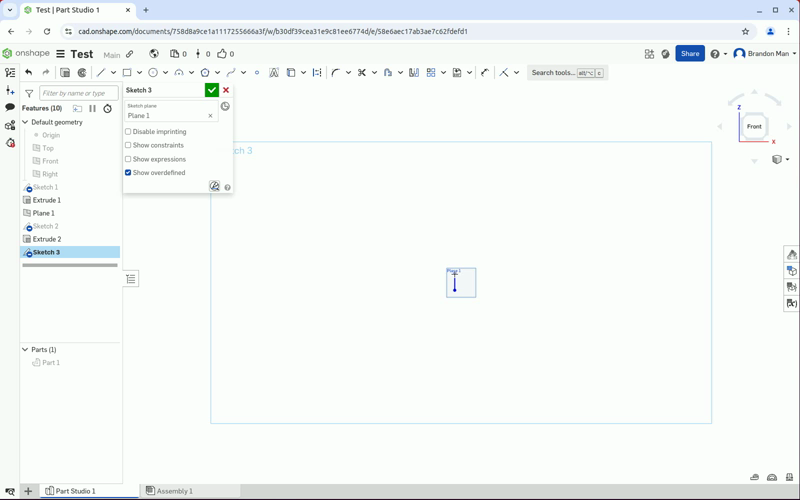
mouse_move(454, 273)
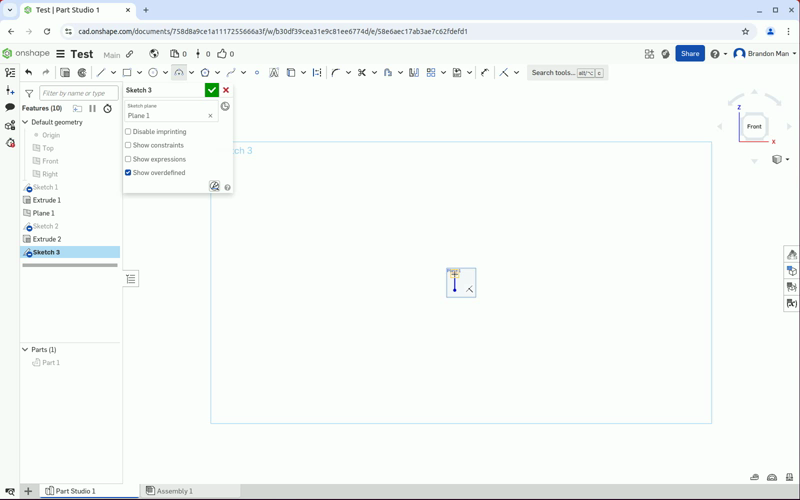
click(454, 273)
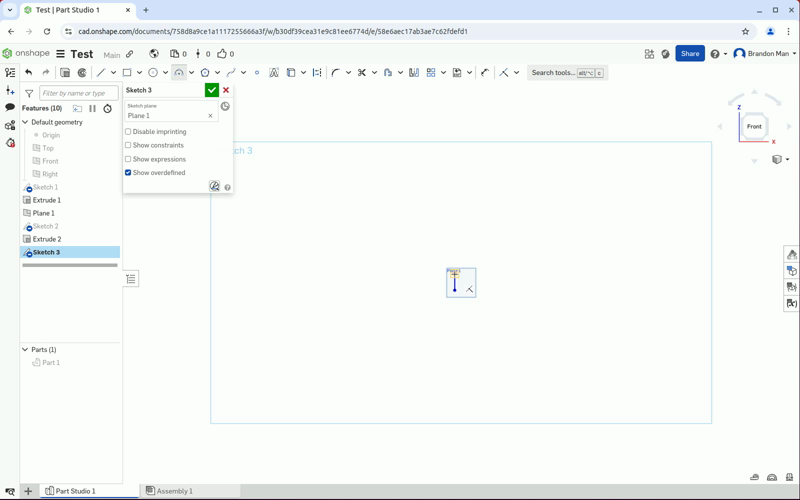
mouse_move(454, 290)
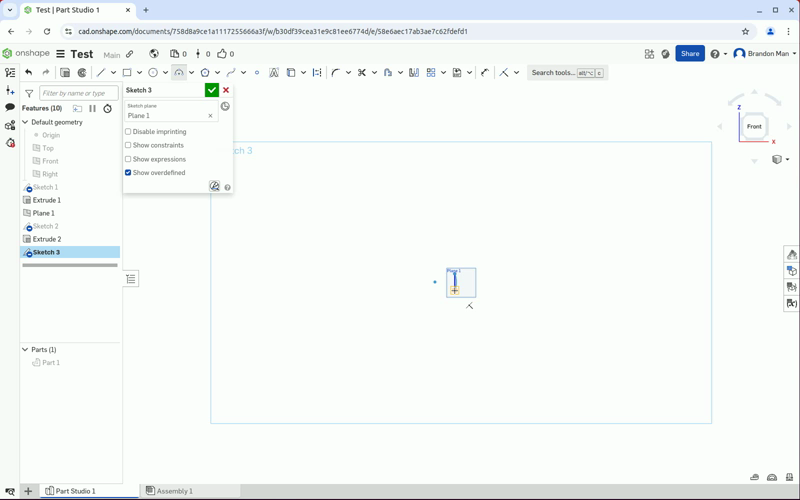
click(454, 290)
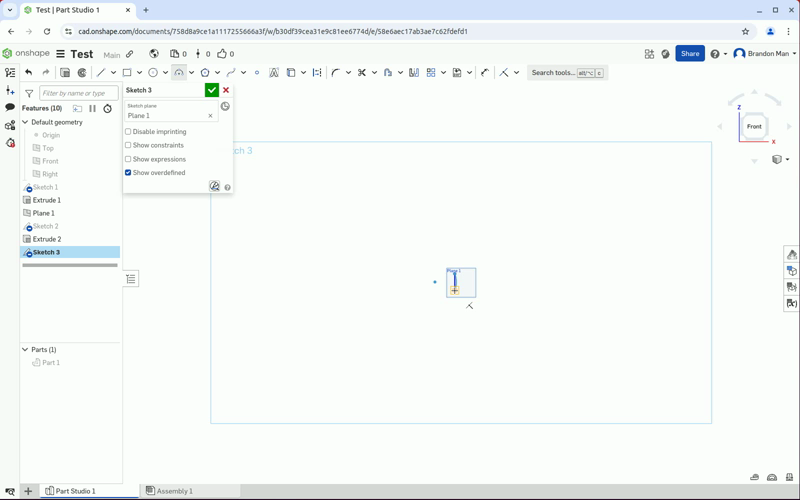
key_down(shift)
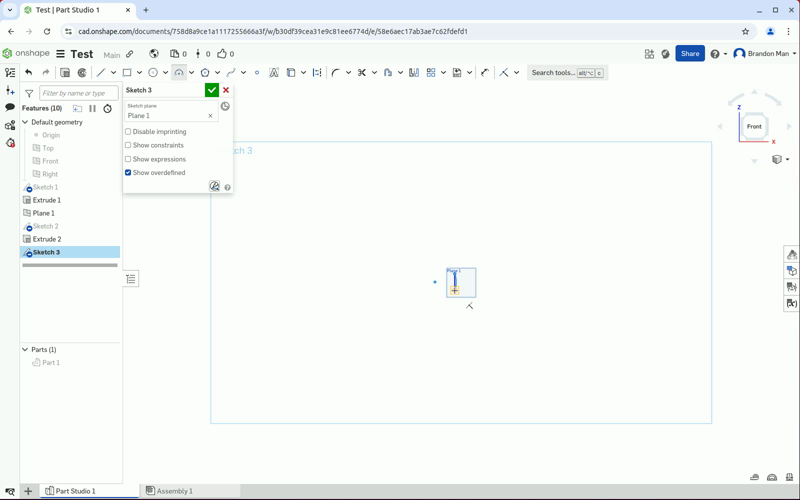
mouse_move(450, 281)
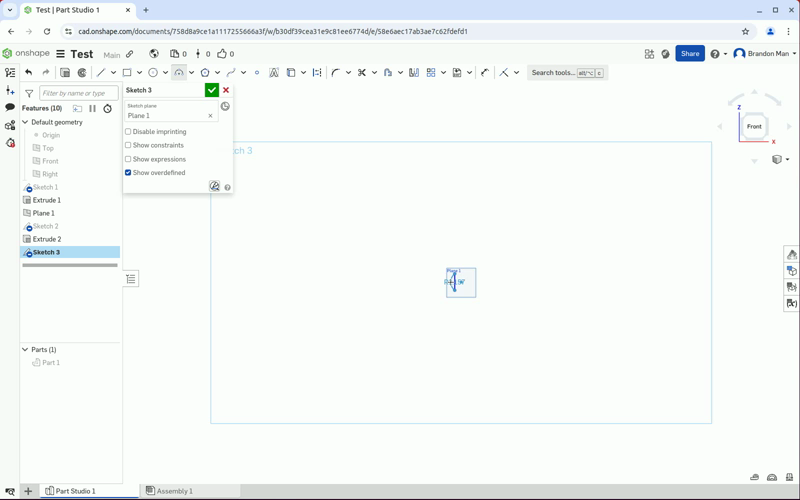
click(450, 281)
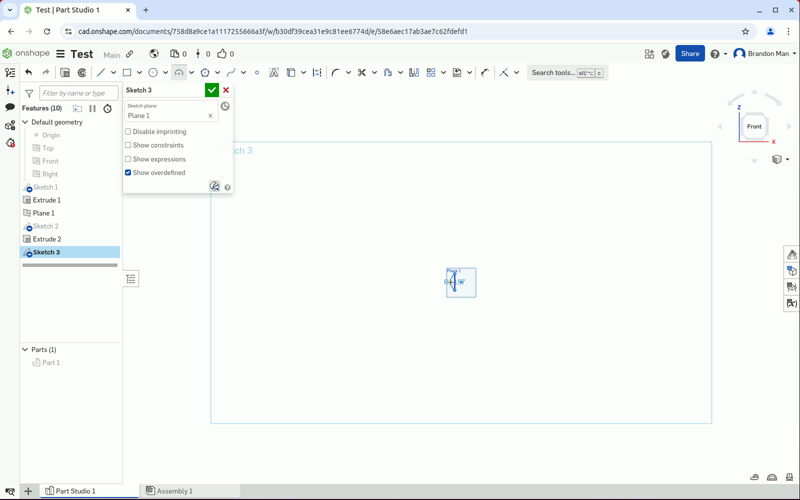
key_up(shift)
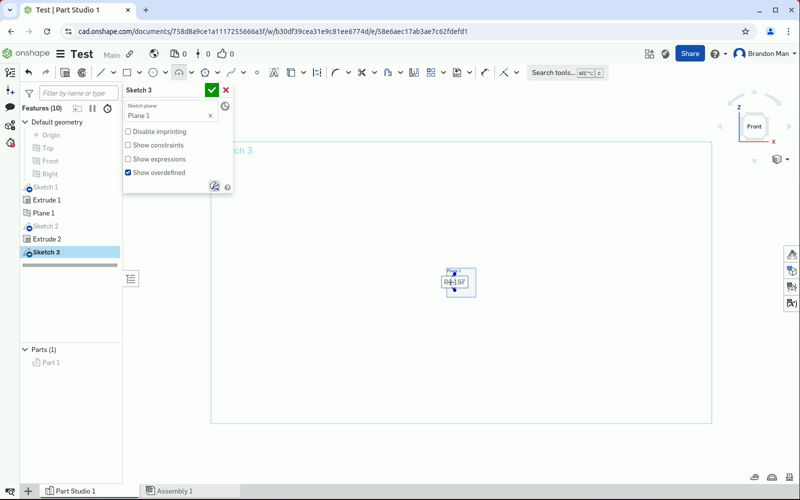
key(esc)
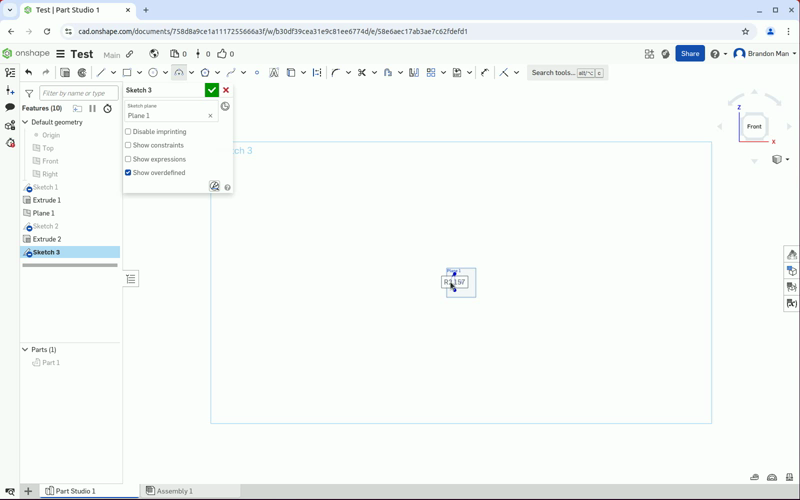
mouse_move(454, 281)
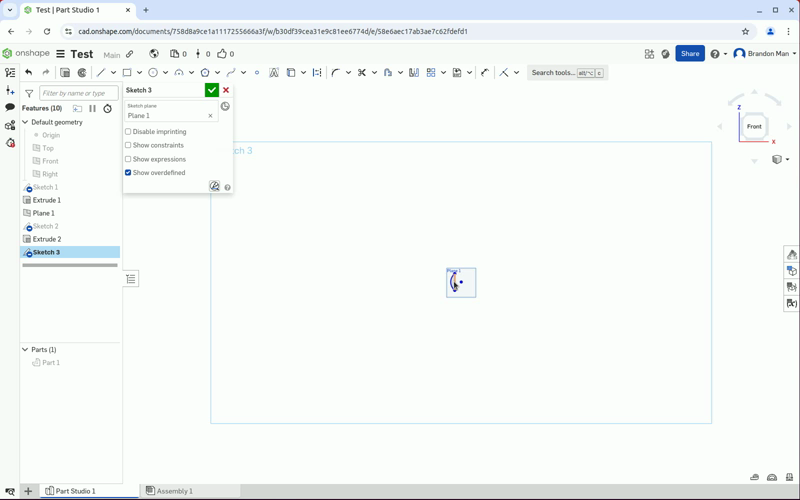
scroll(6)
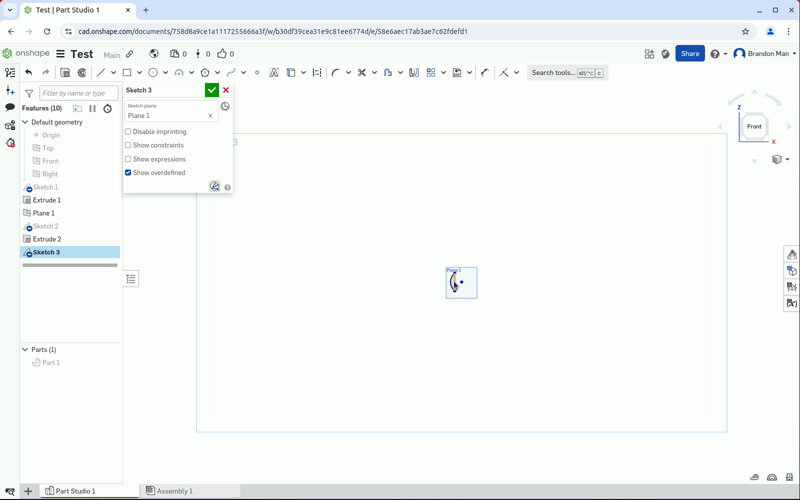
scroll(6)
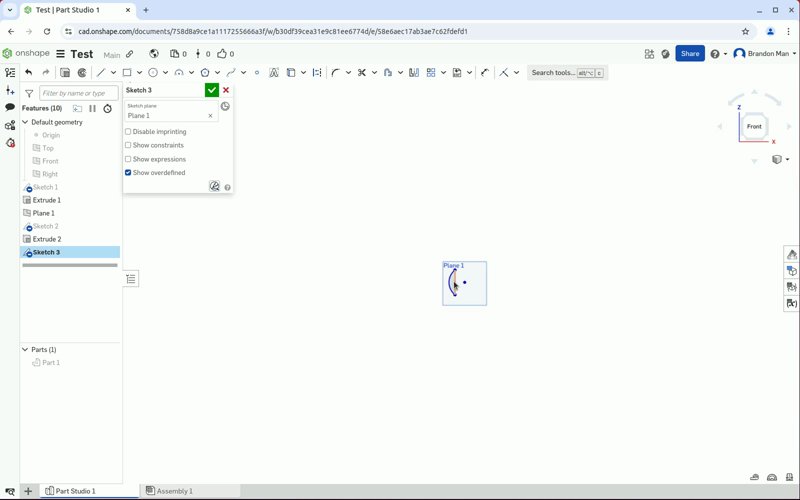
scroll(6)
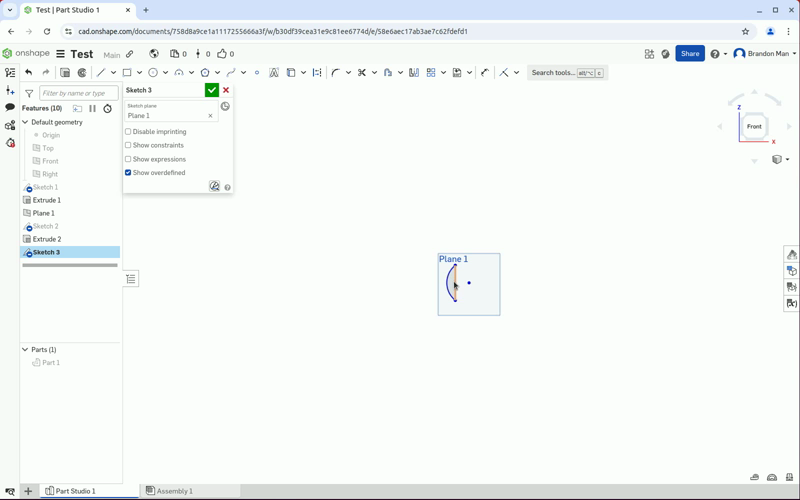
scroll(6)
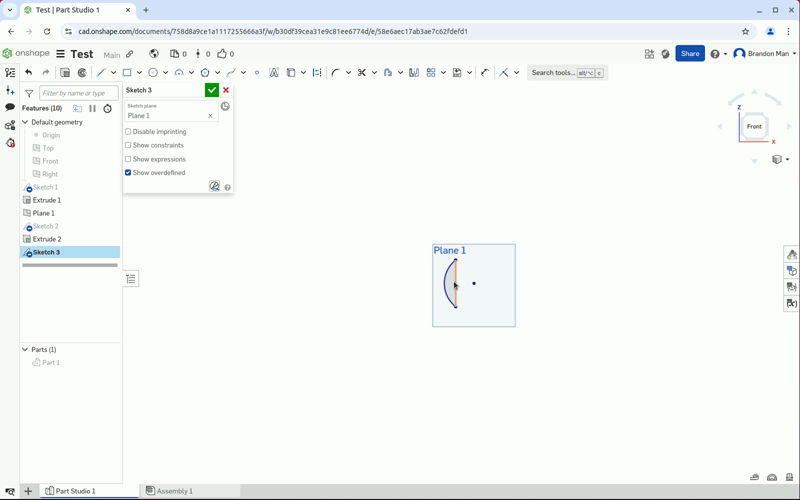
scroll(6)
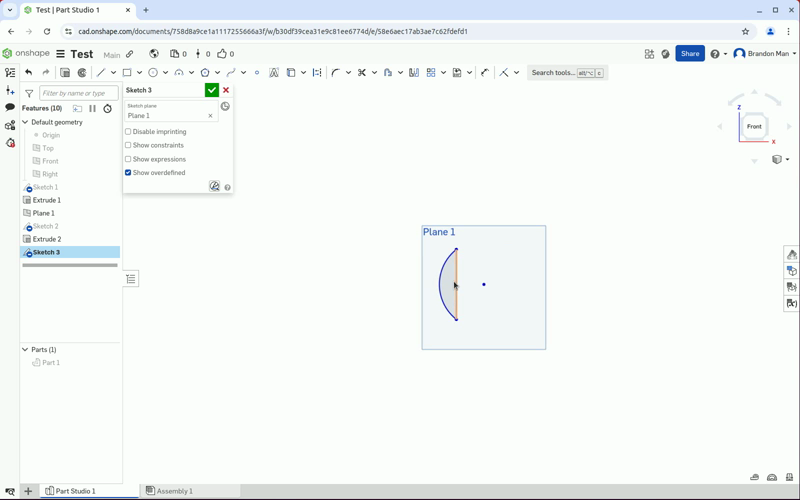
scroll(6)
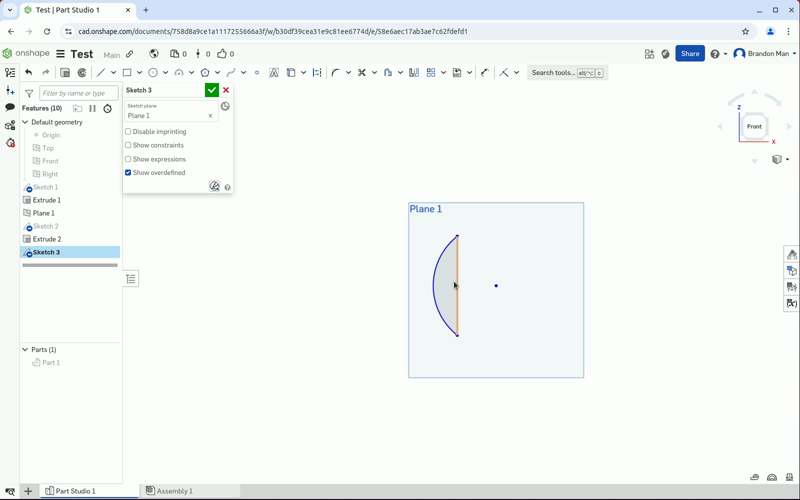
scroll(6)
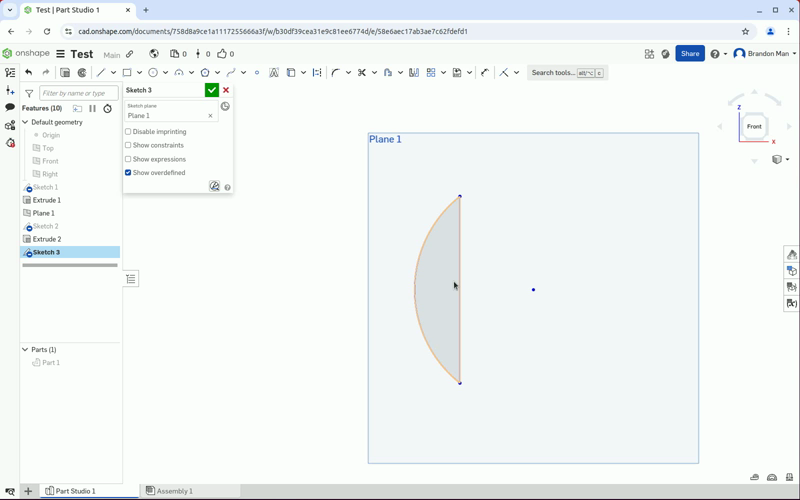
click(454, 281)
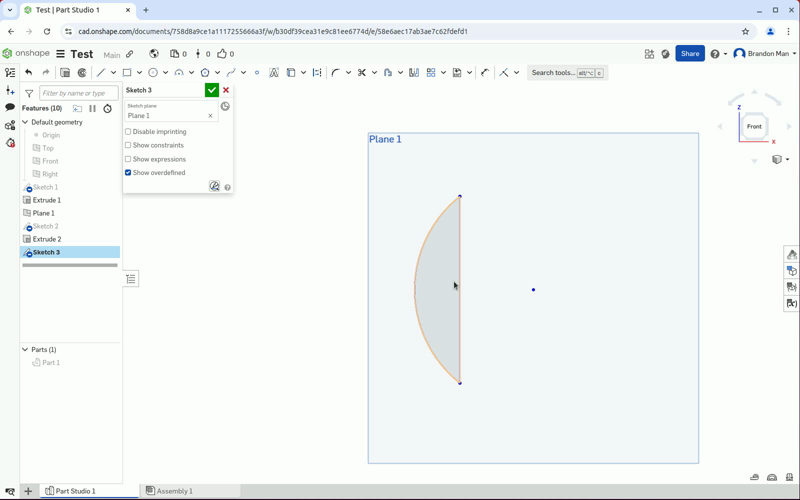
scroll(-6)
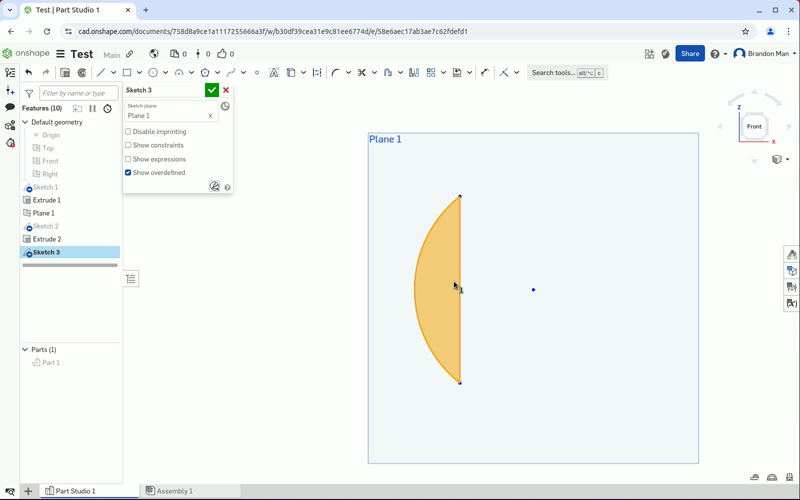
scroll(-6)
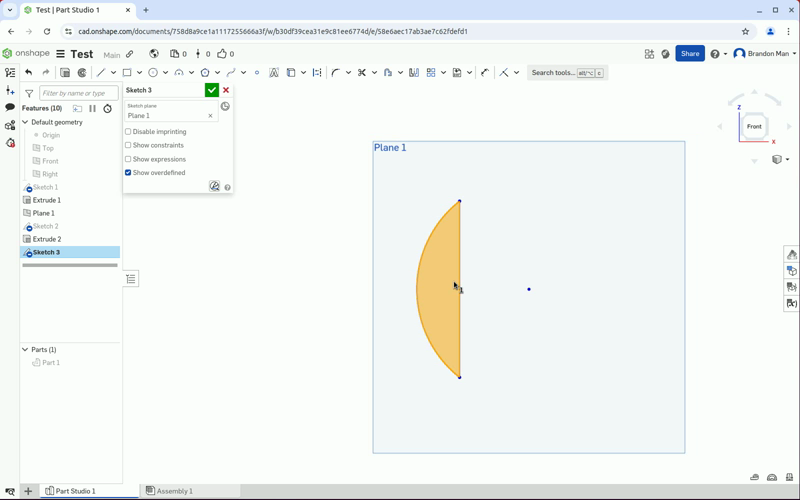
scroll(-6)
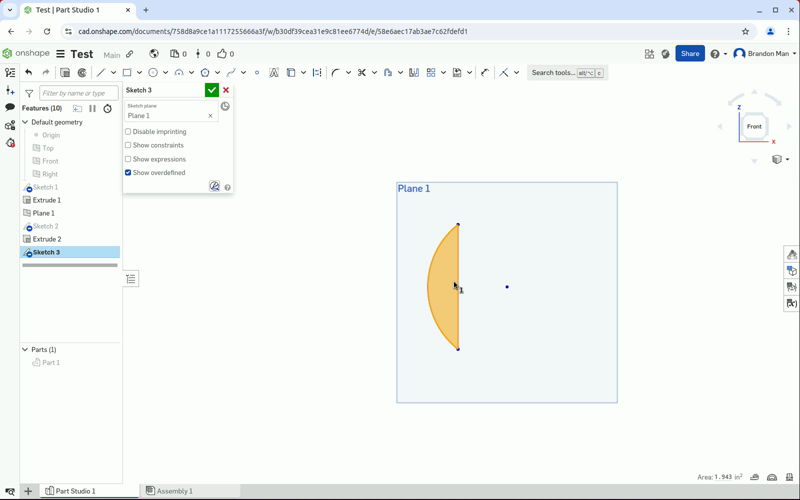
scroll(-6)
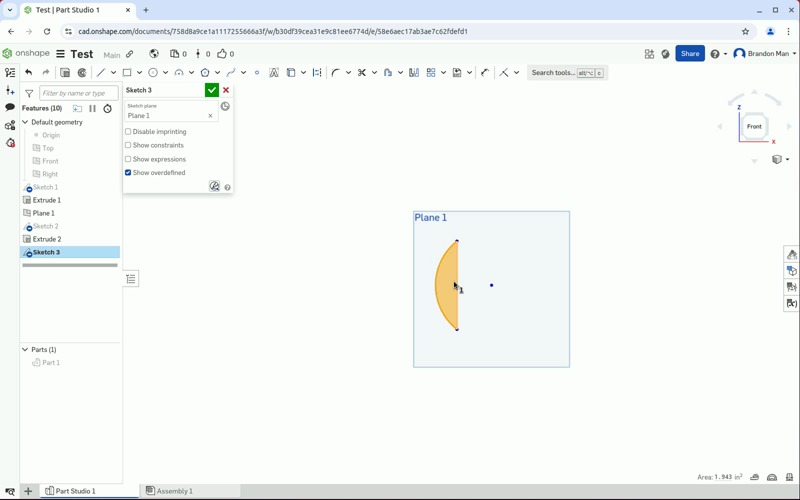
scroll(-6)
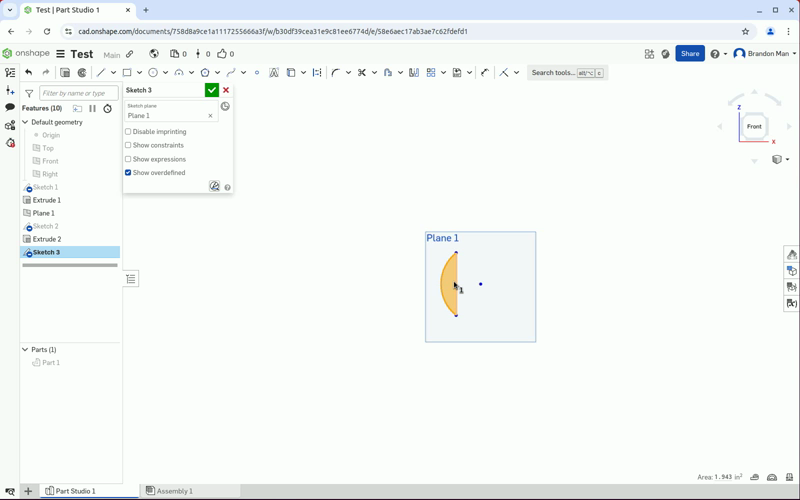
scroll(-6)
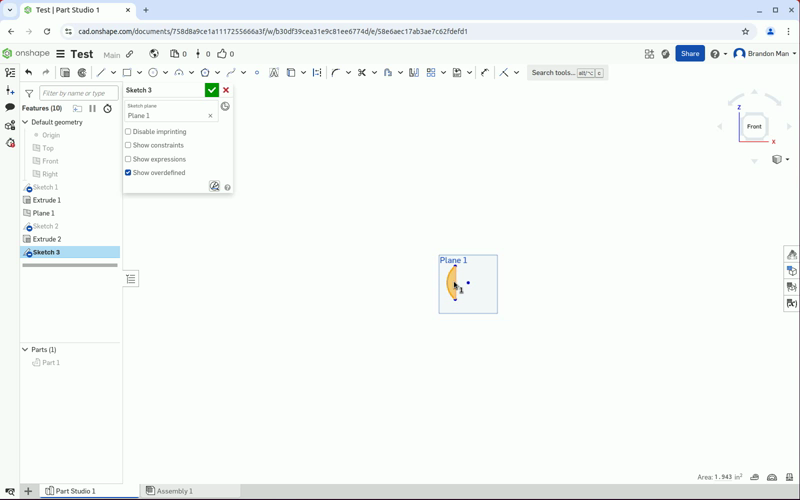
scroll(-6)
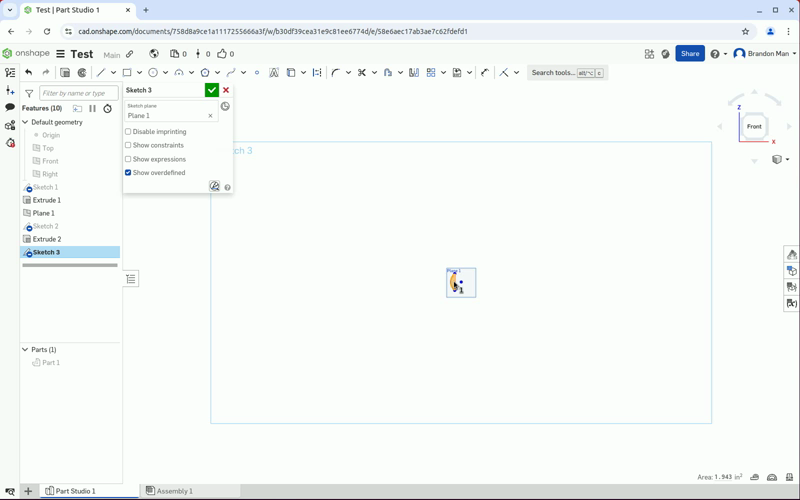
mouse_move(73, 352)
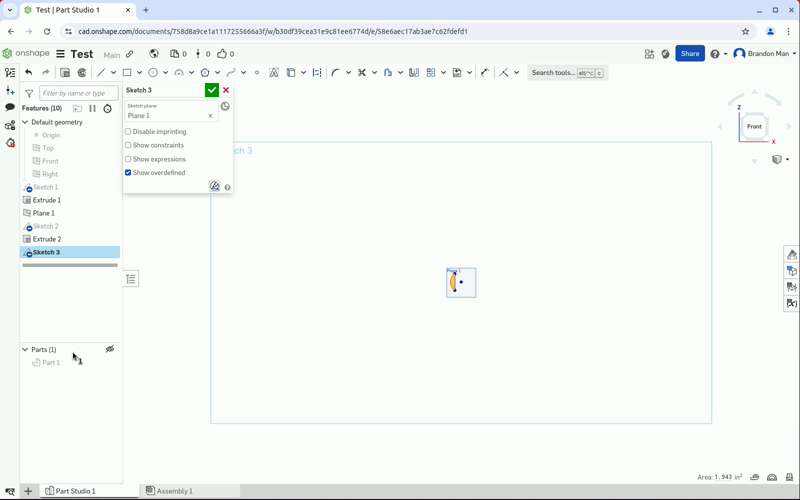
key(shift+y)
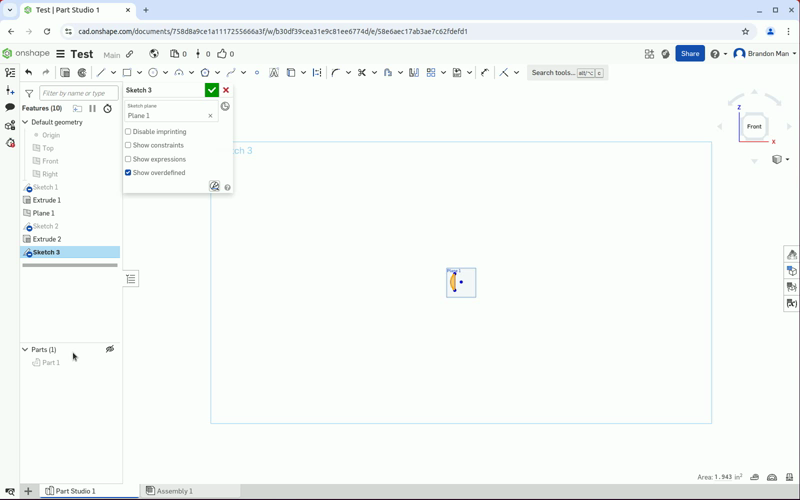
key(shift+e)
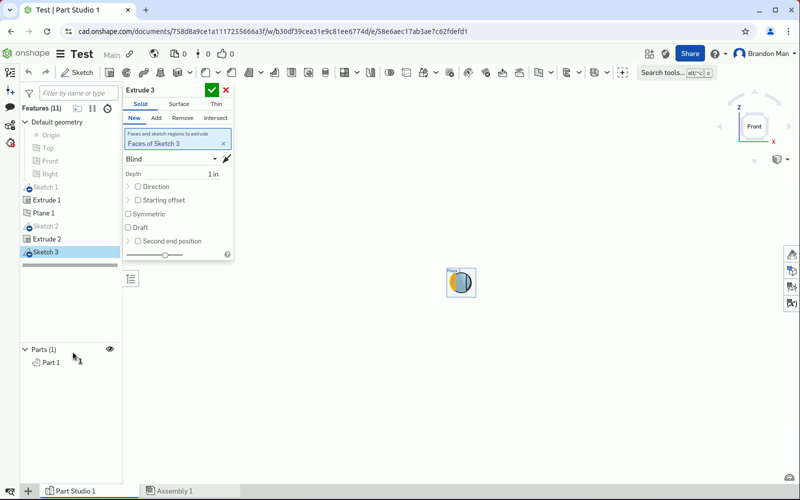
mouse_move(143, 106)
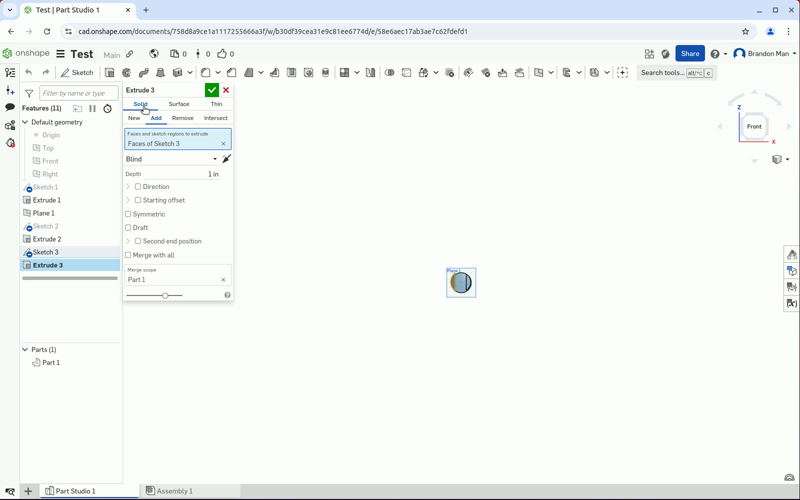
click(143, 106)
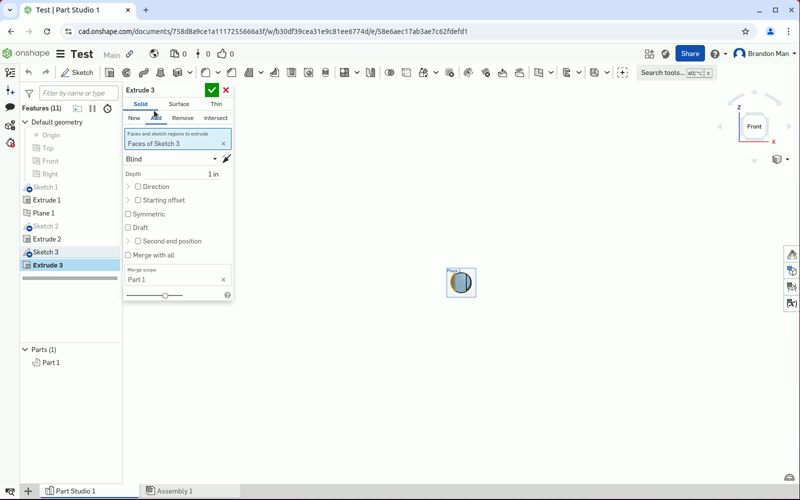
mouse_move(186, 120)
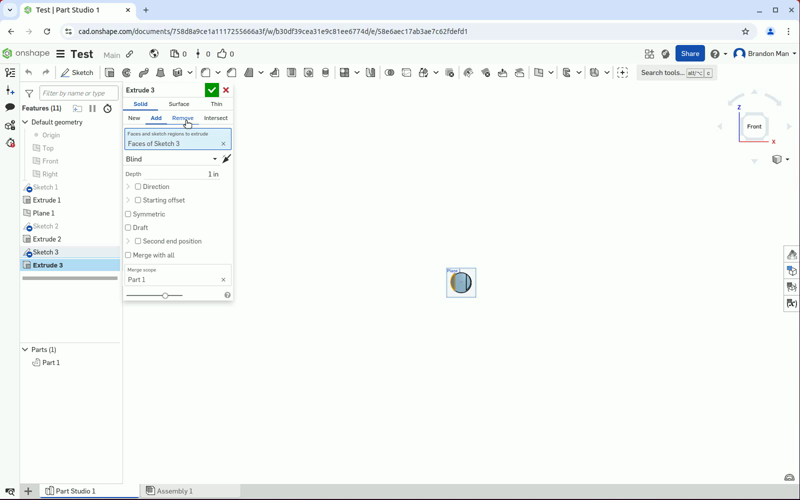
click(186, 120)
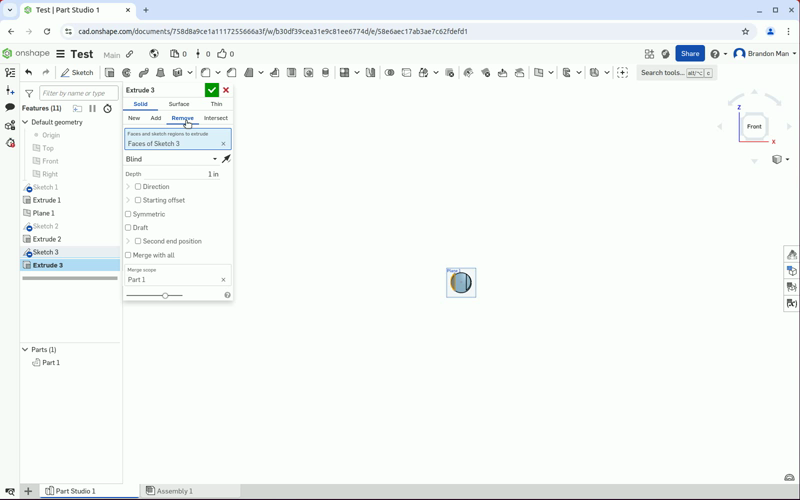
key(tab, 4)
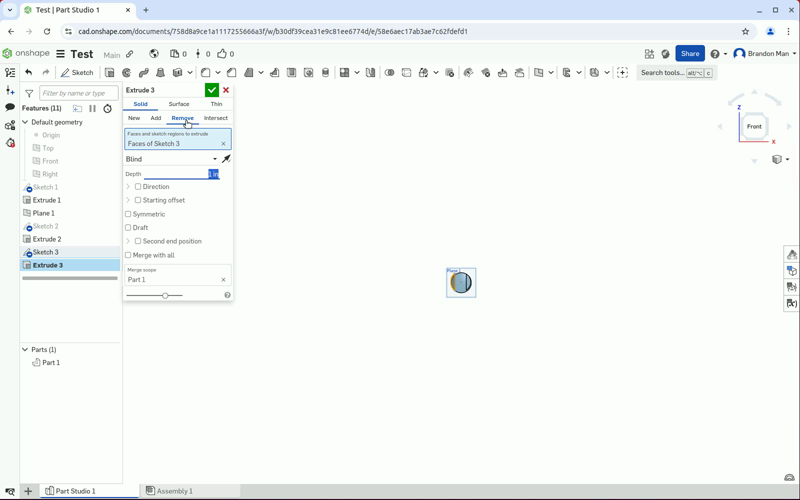
text(7.703)
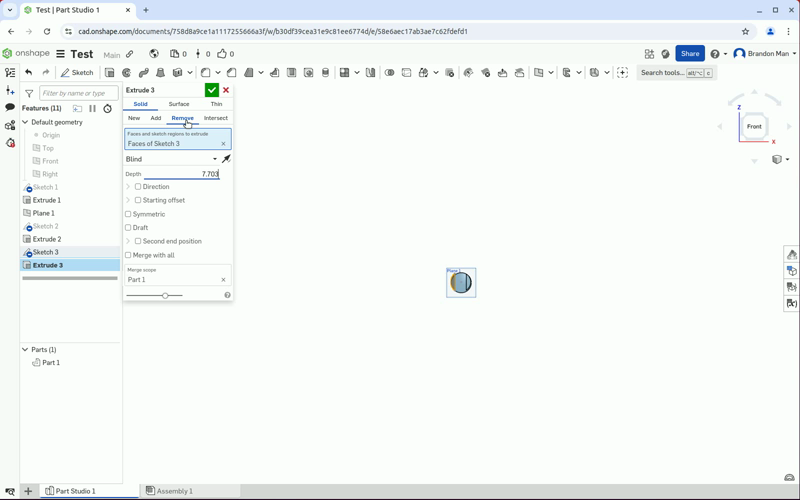
key(tab, 6)
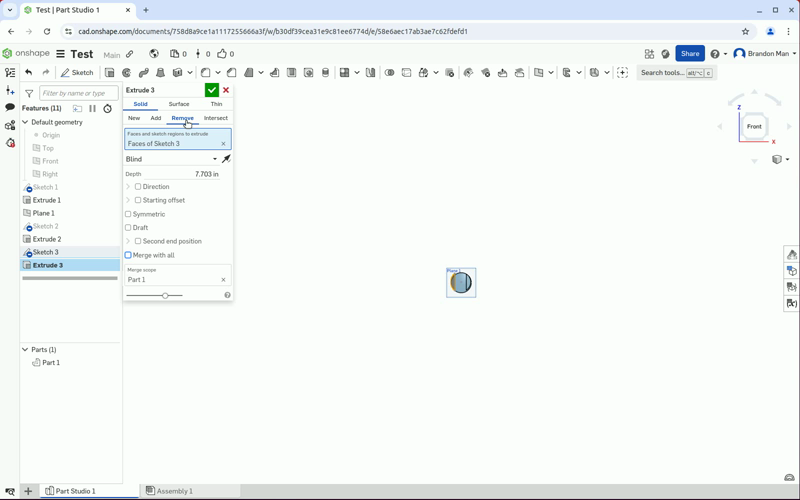
key(space)
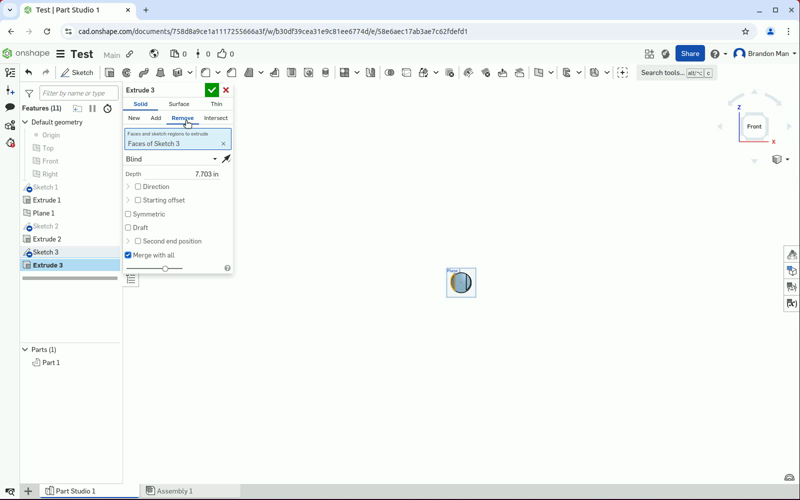
key(enter)
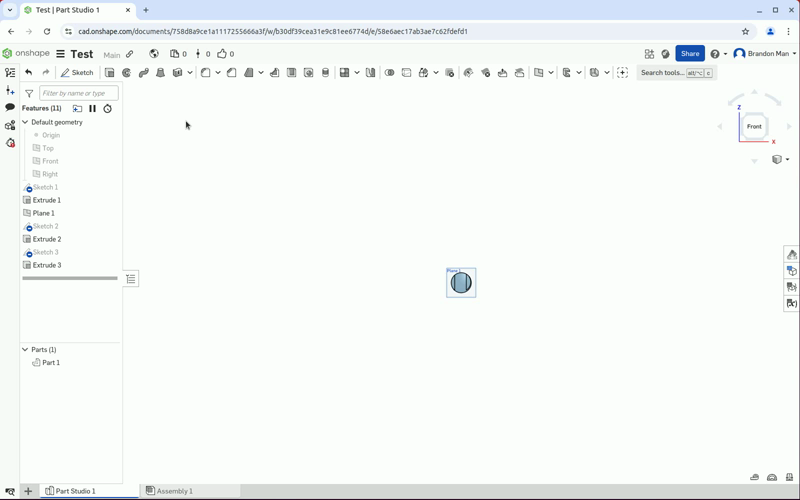
key(shift+h)
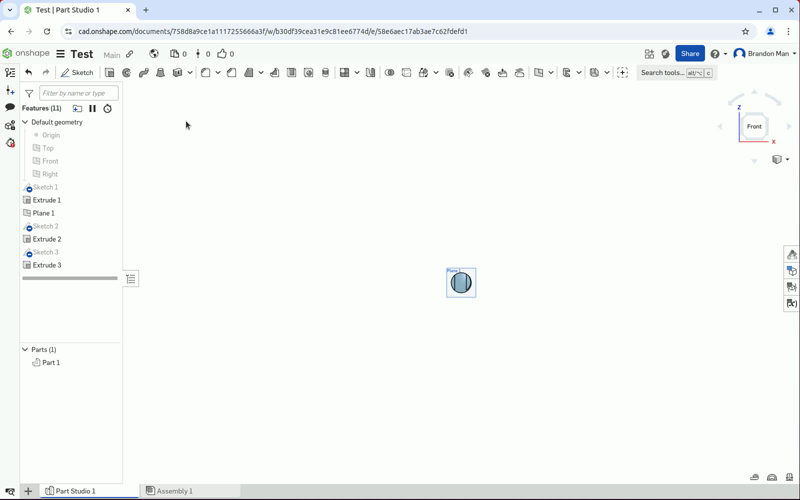
key(shift+h)
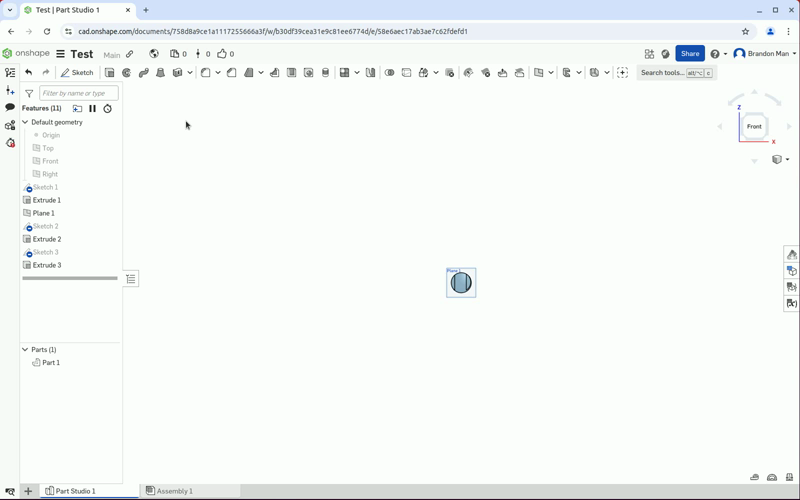
mouse_move(73, 189)
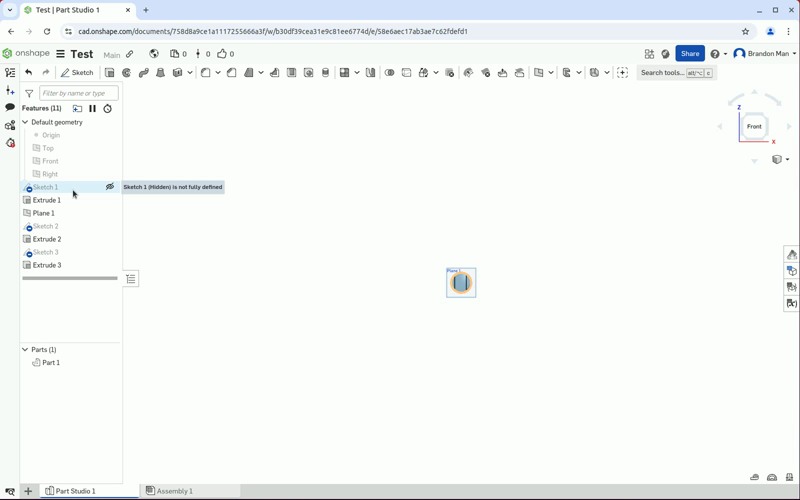
click(73, 189)
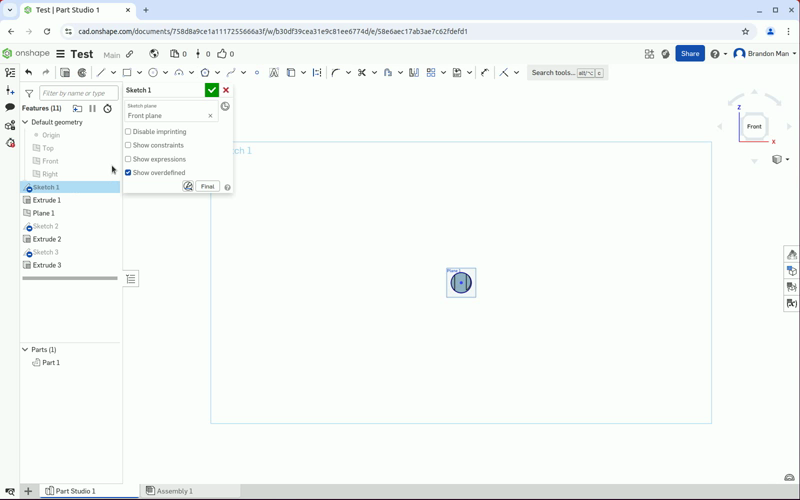
mouse_move(229, 92)
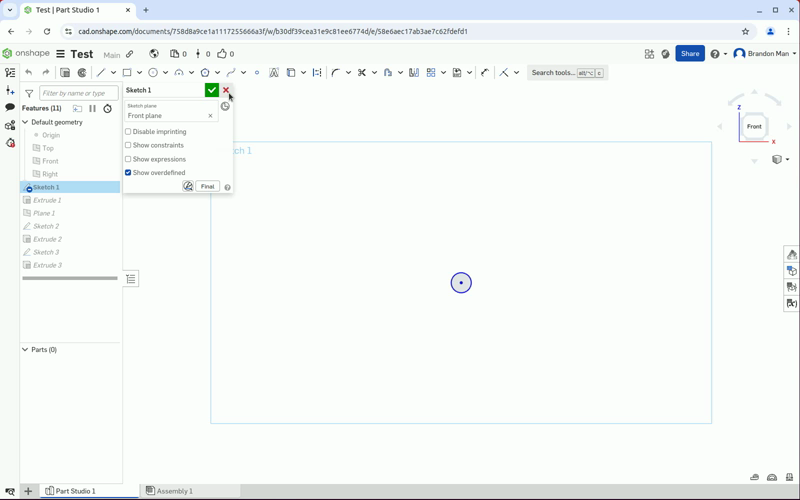
click(229, 92)
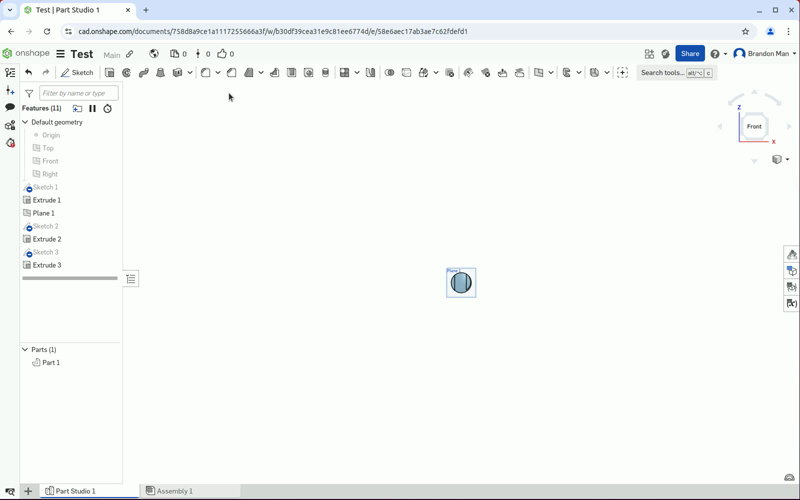
mouse_move(73, 352)
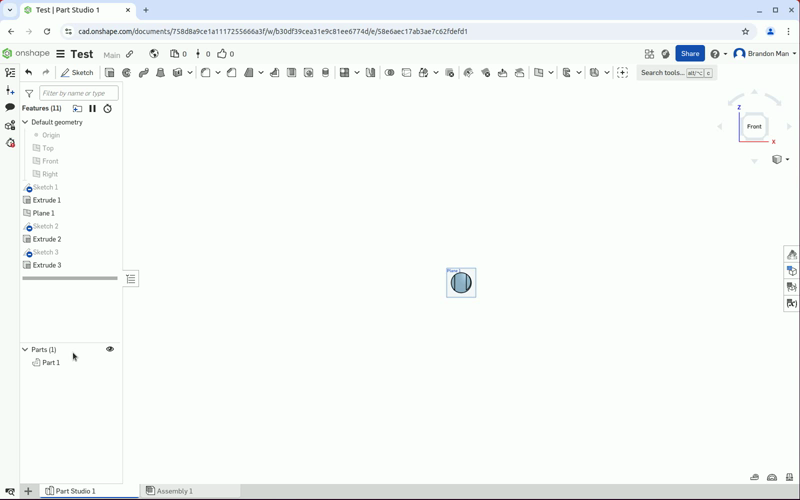
key(y)
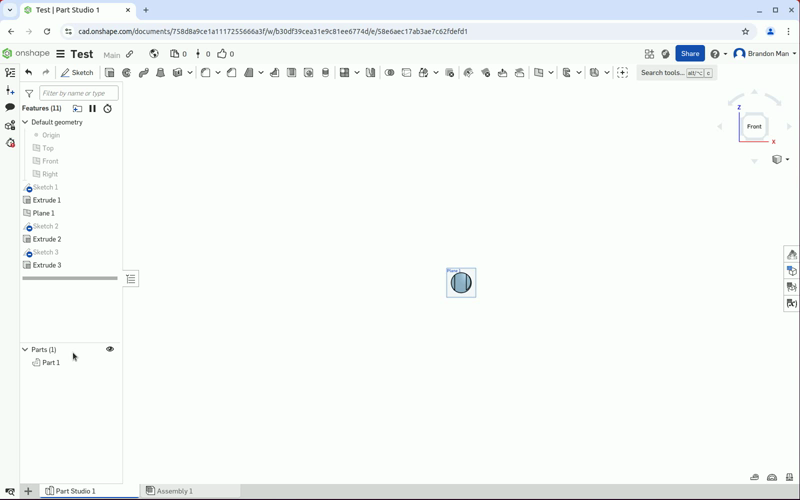
key(shift+p)
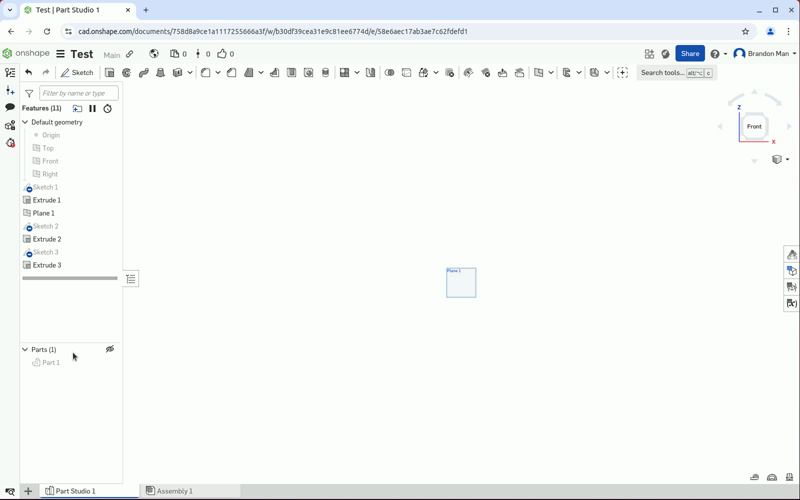
key(space)
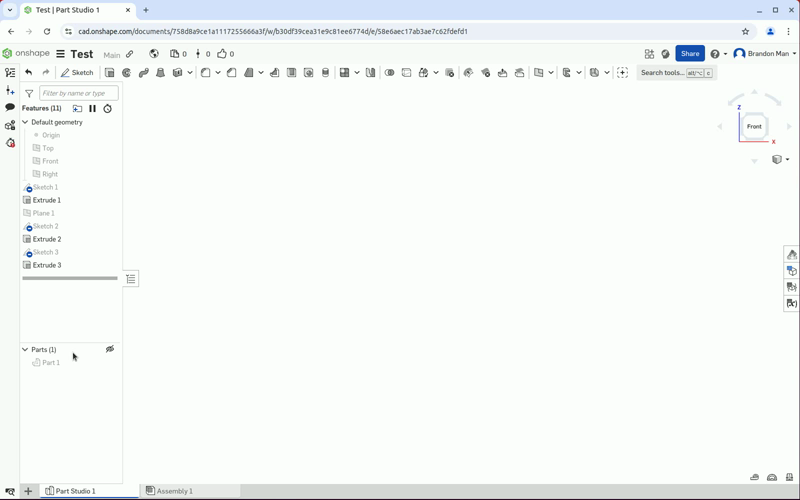
key_down(shift)
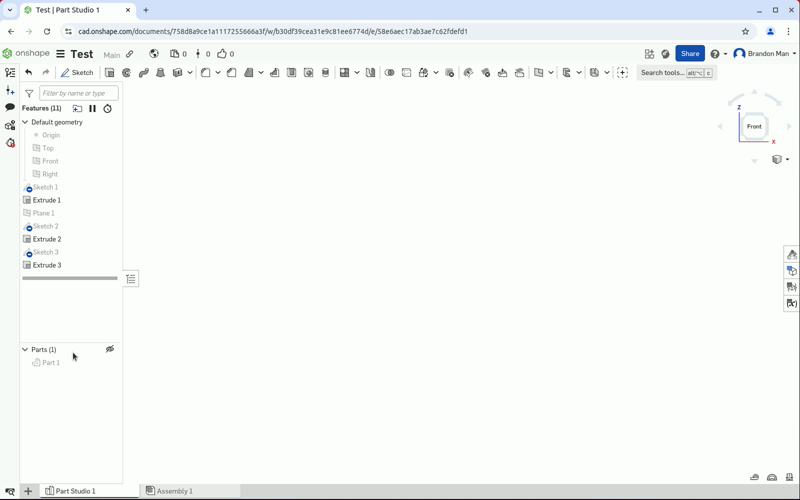
key(left)
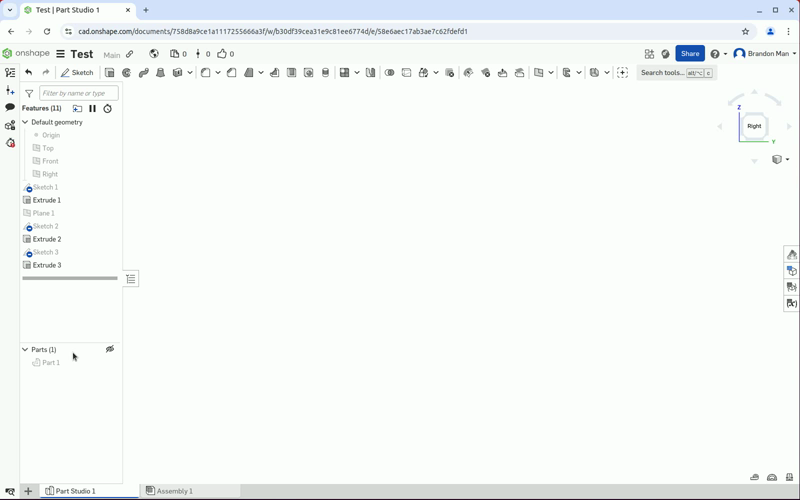
key_up(shift)
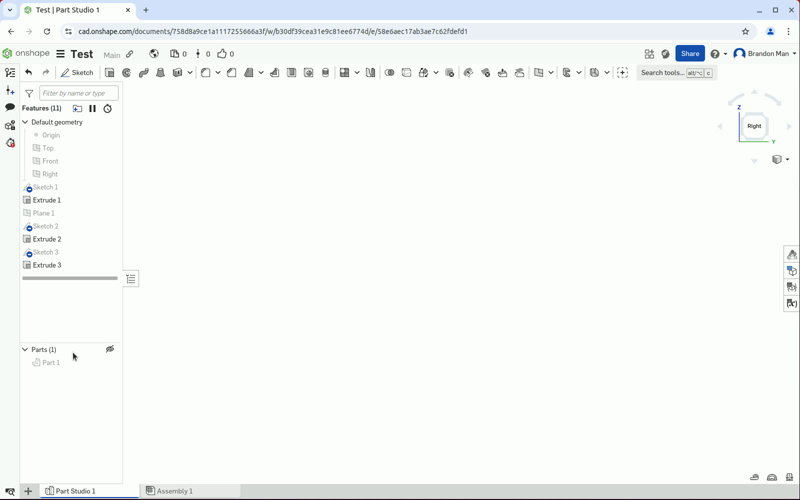
mouse_move(73, 352)
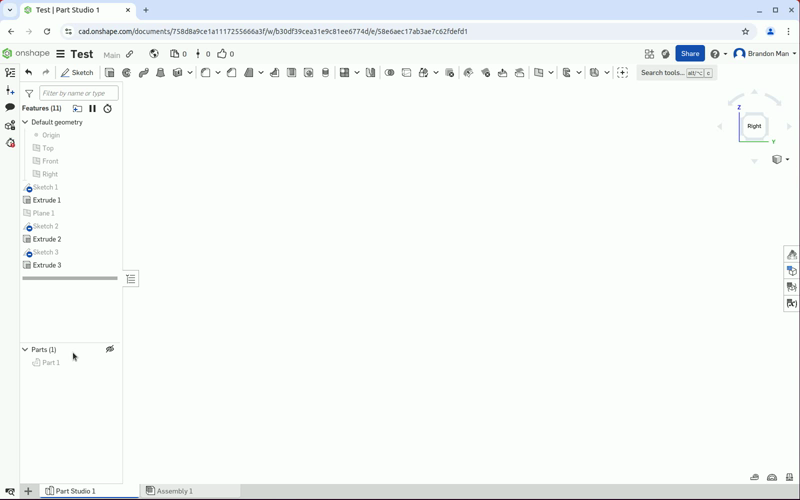
key(shift+y)
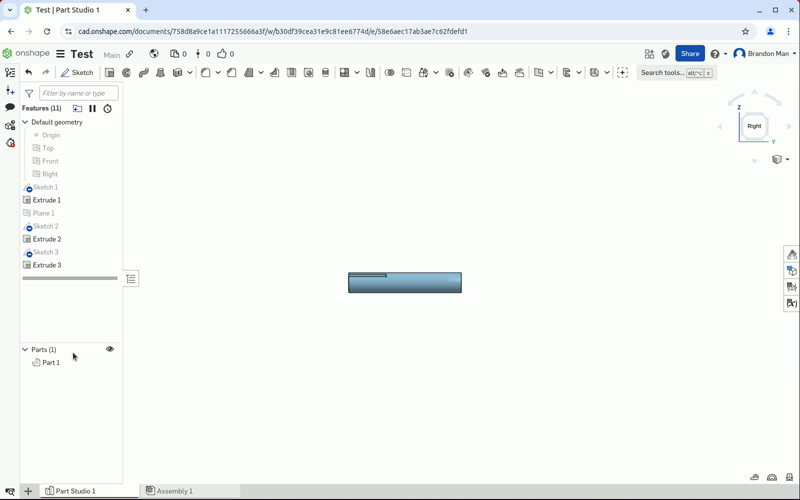
mouse_move(541, 75)
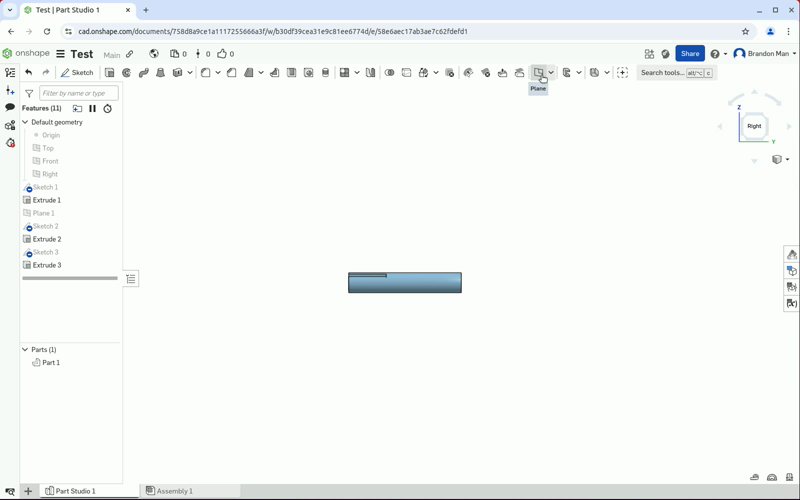
click(541, 75)
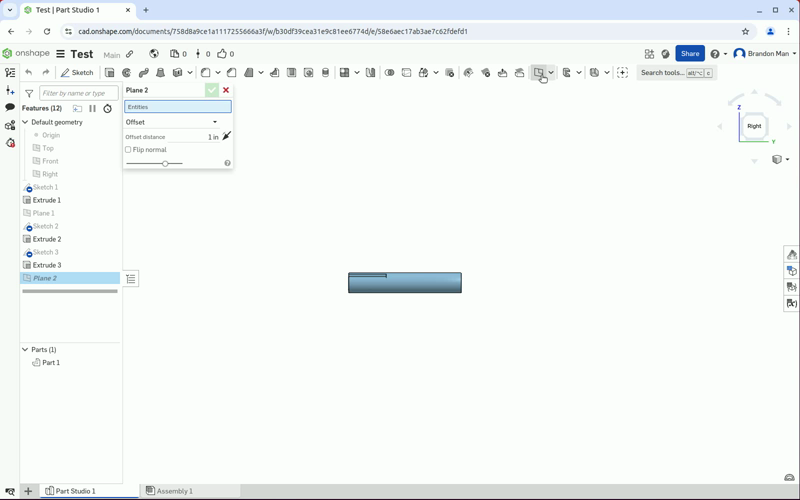
mouse_move(73, 176)
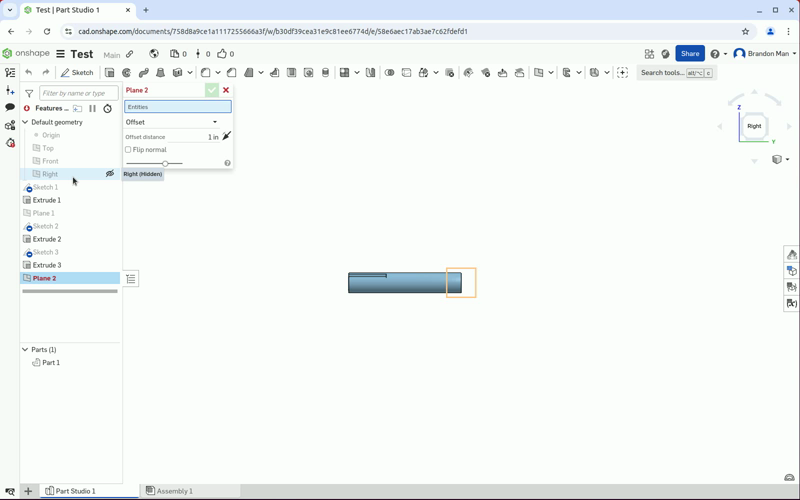
click(73, 176)
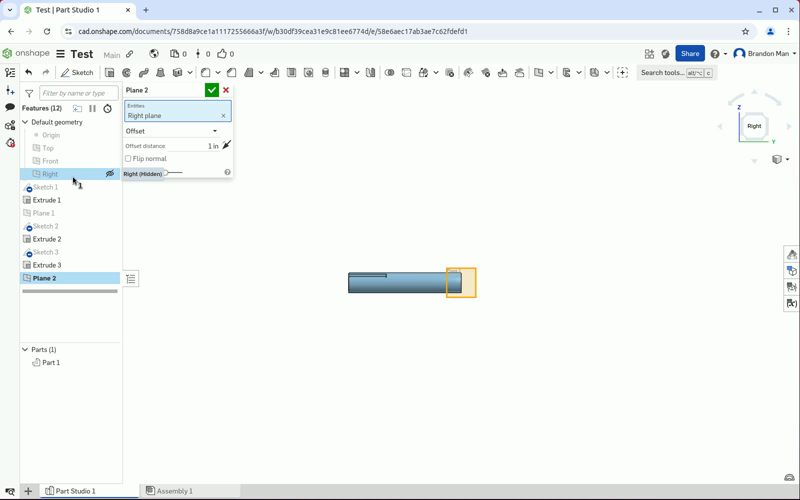
key(tab, 2)
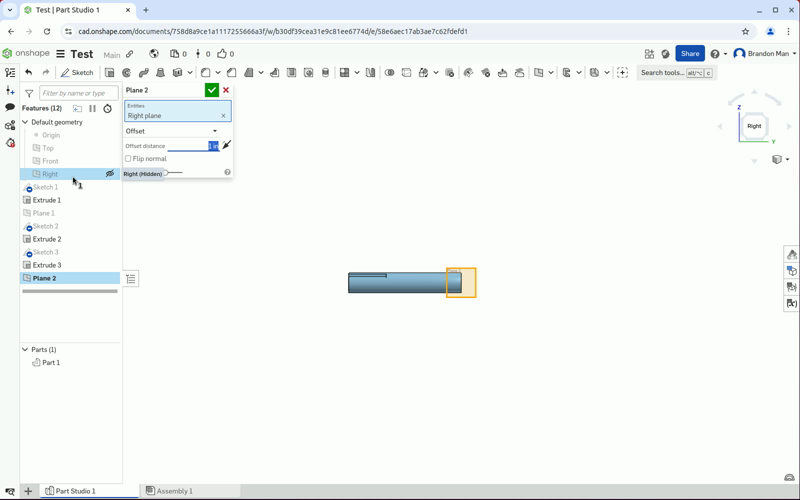
text(1.202)
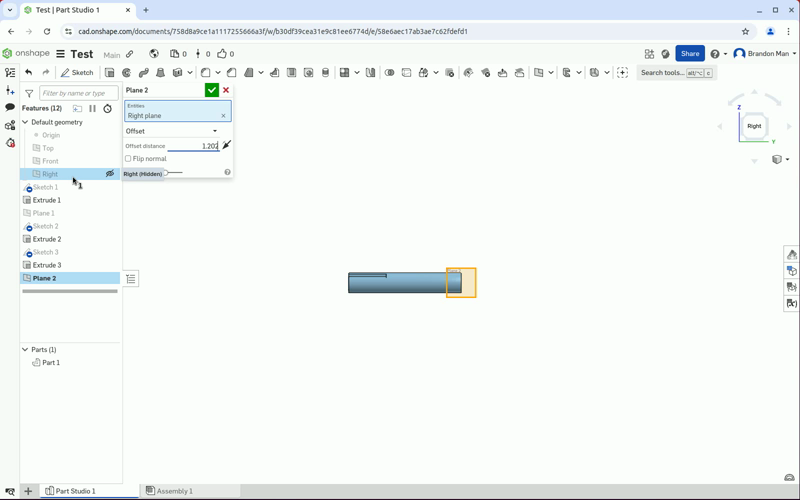
key(enter, 2)
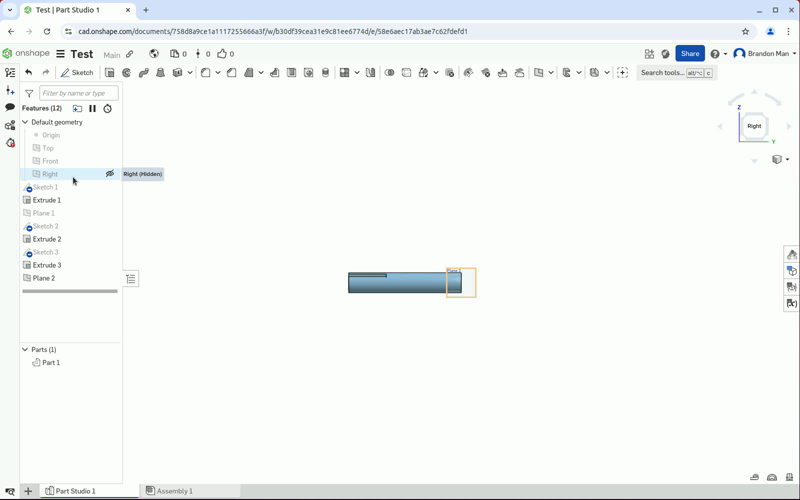
key(shift+s)
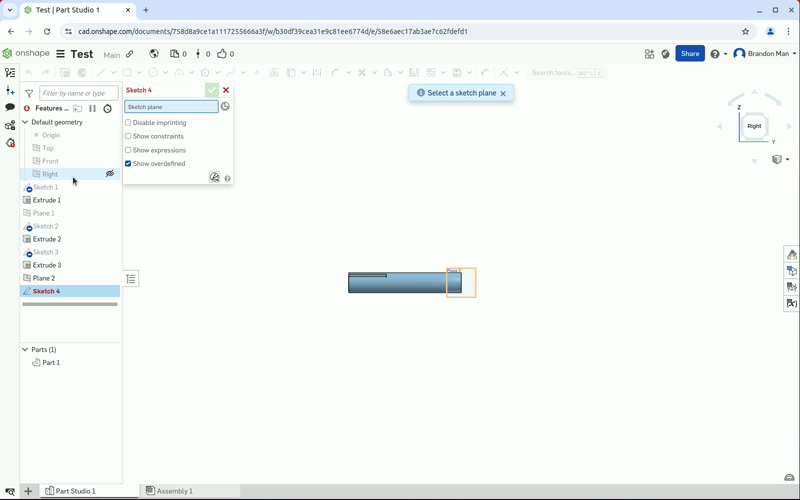
mouse_move(73, 280)
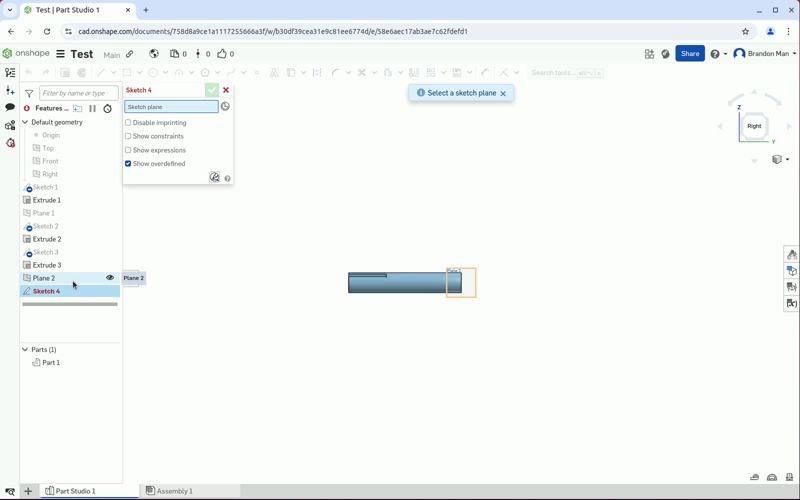
click(73, 280)
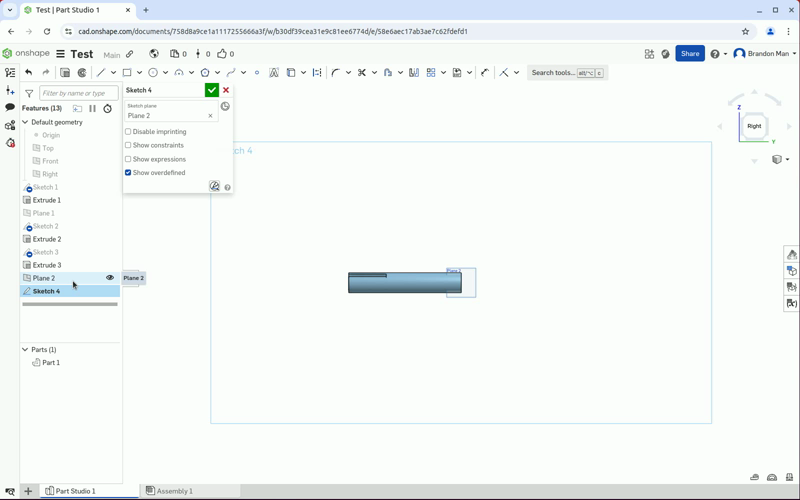
mouse_move(73, 352)
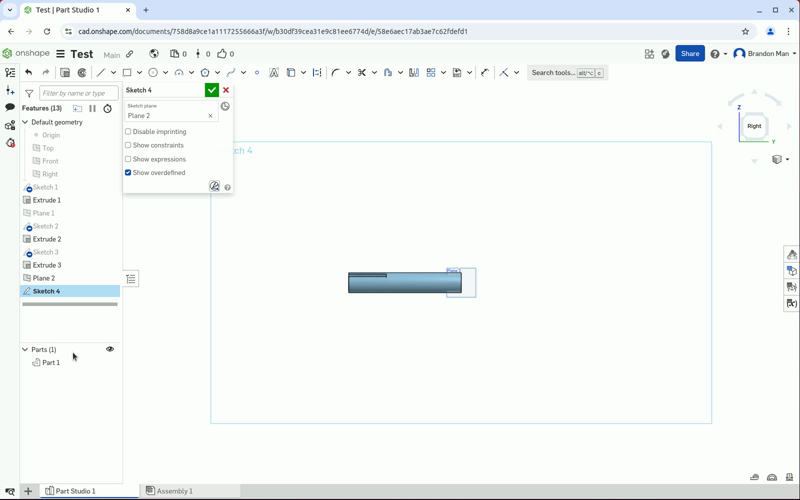
key(y)
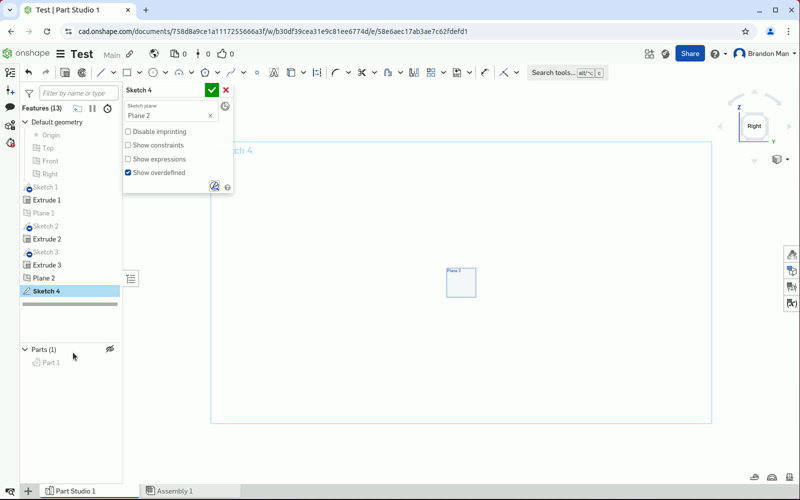
key(c)
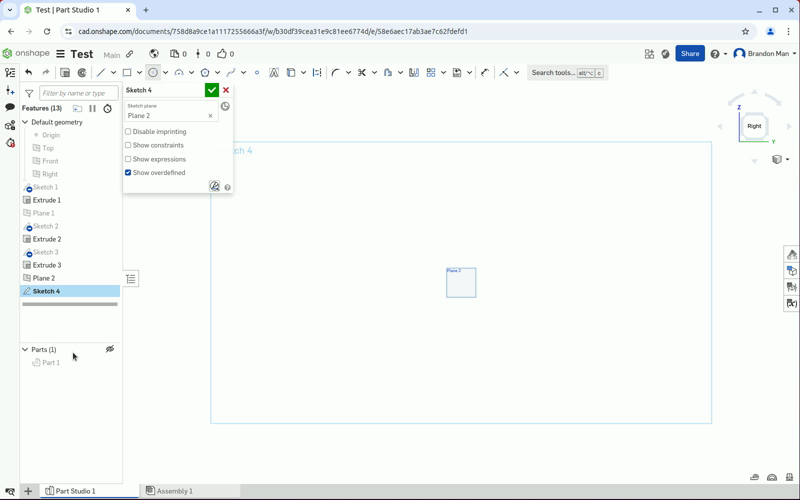
key_down(shift)
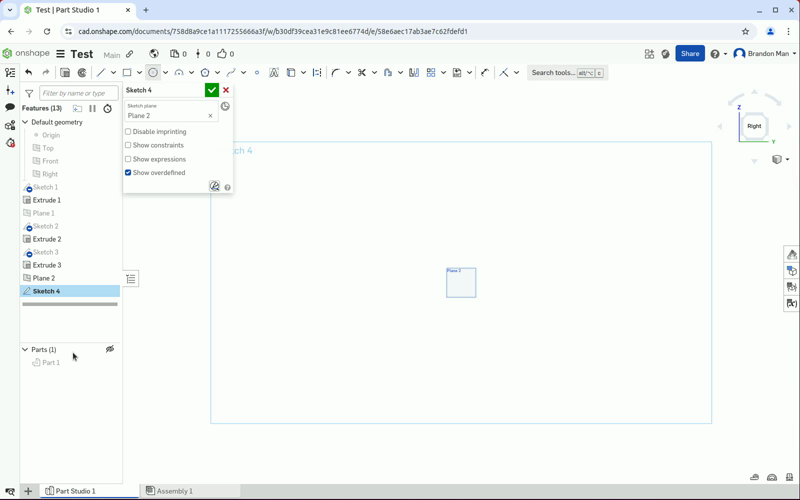
mouse_move(358, 282)
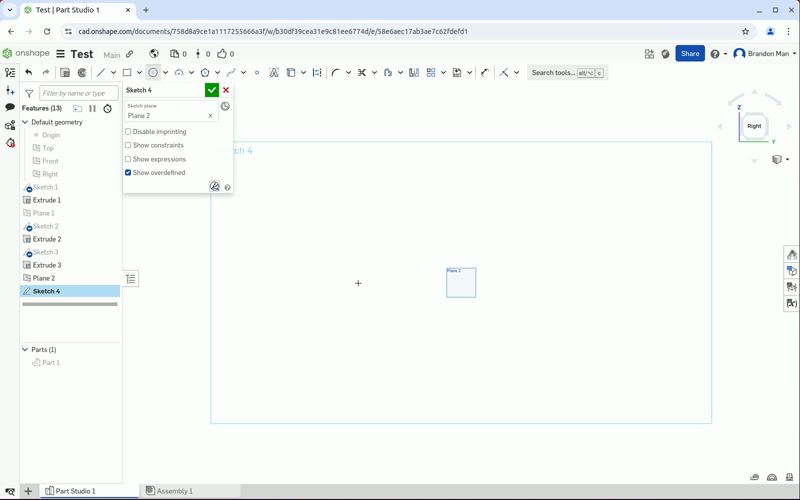
click(358, 282)
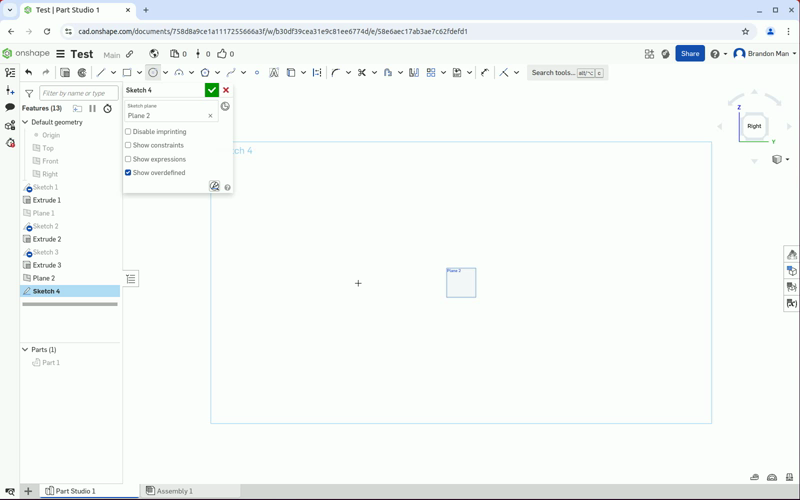
key_up(shift)
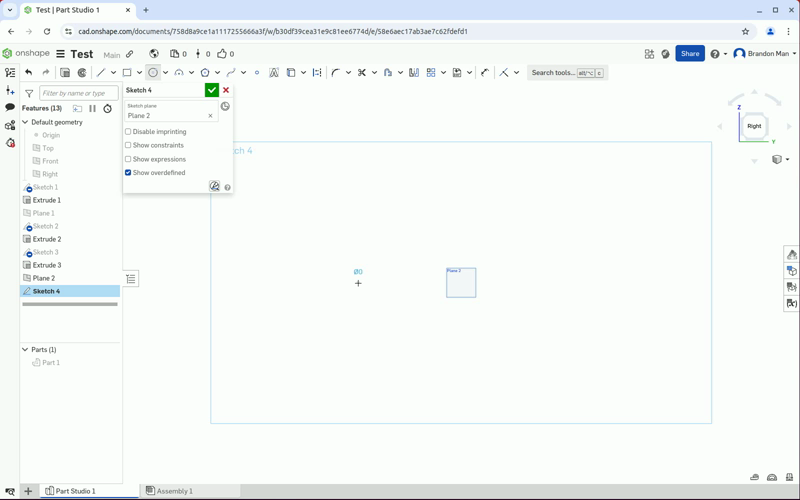
mouse_move(361, 282)
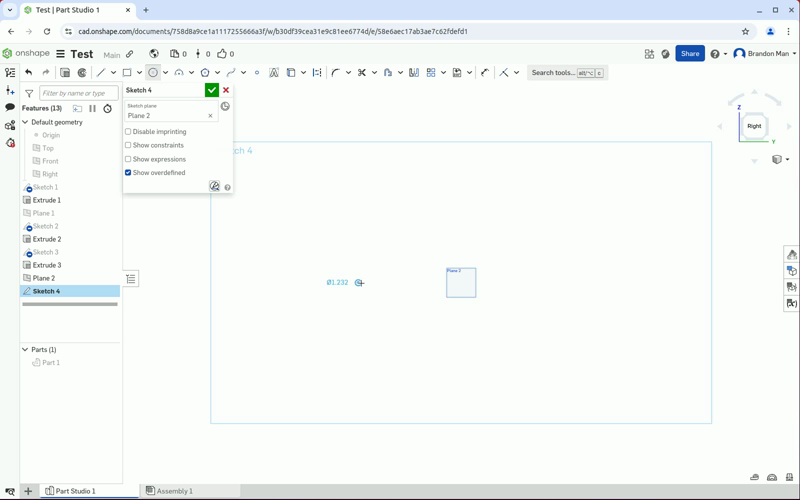
click(361, 282)
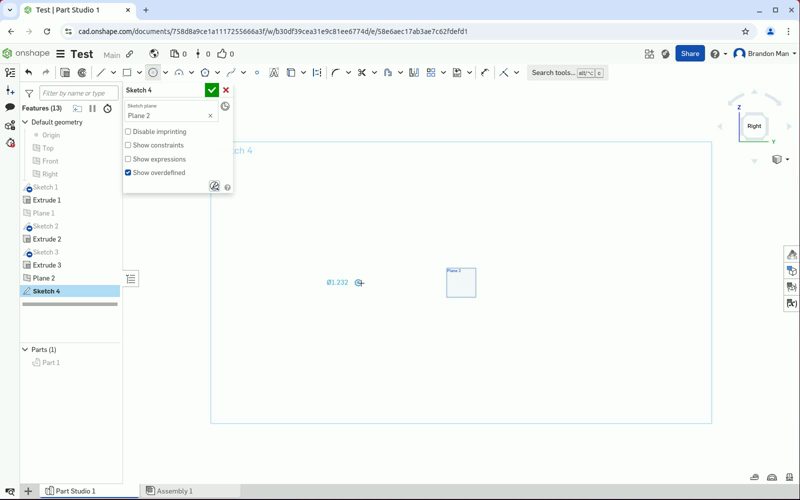
key(esc)
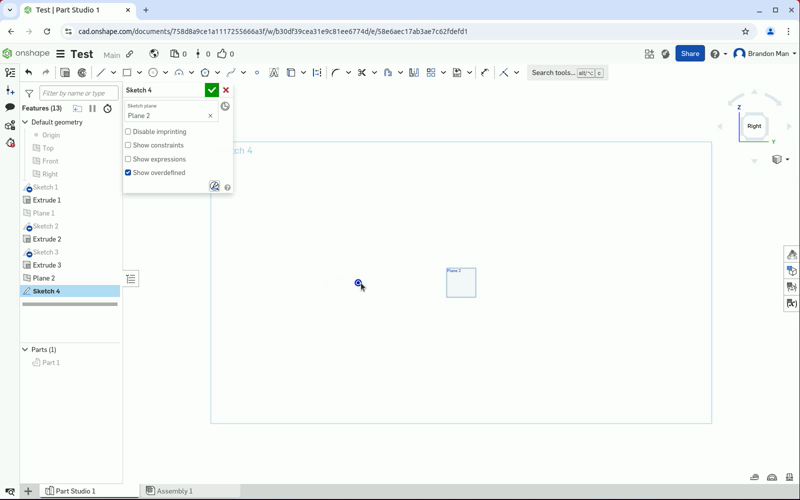
mouse_move(357, 282)
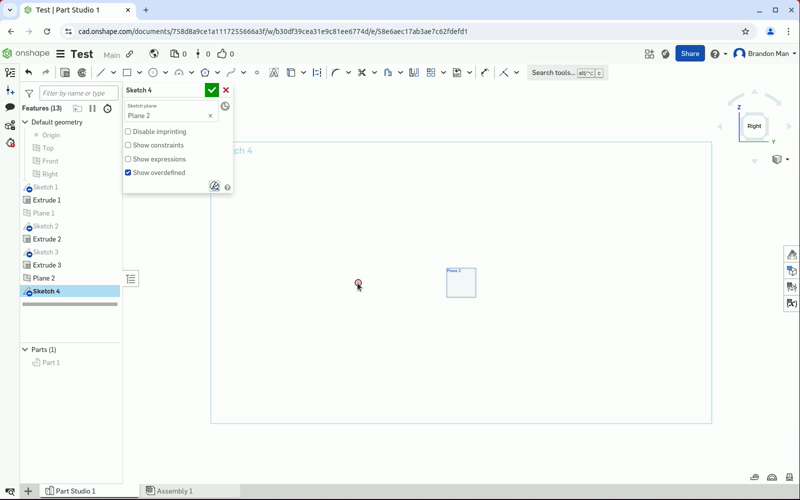
scroll(6)
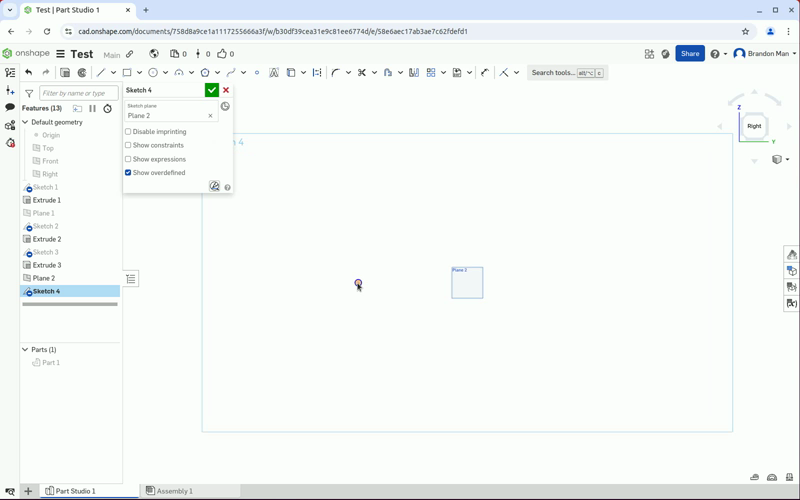
scroll(6)
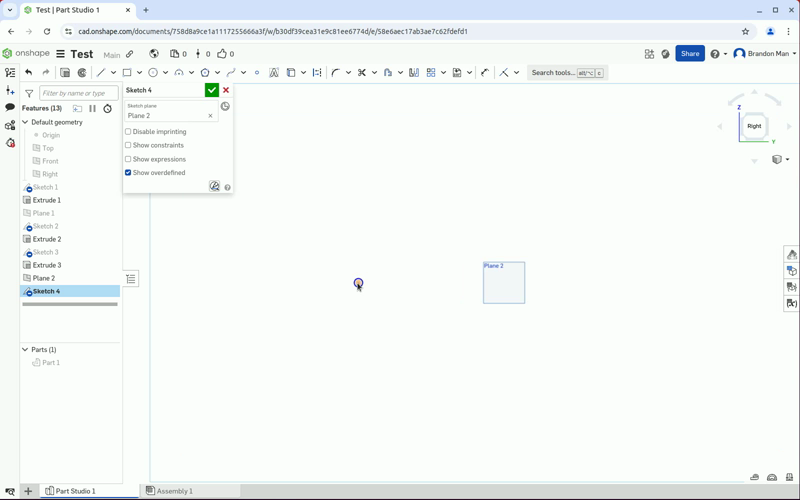
scroll(6)
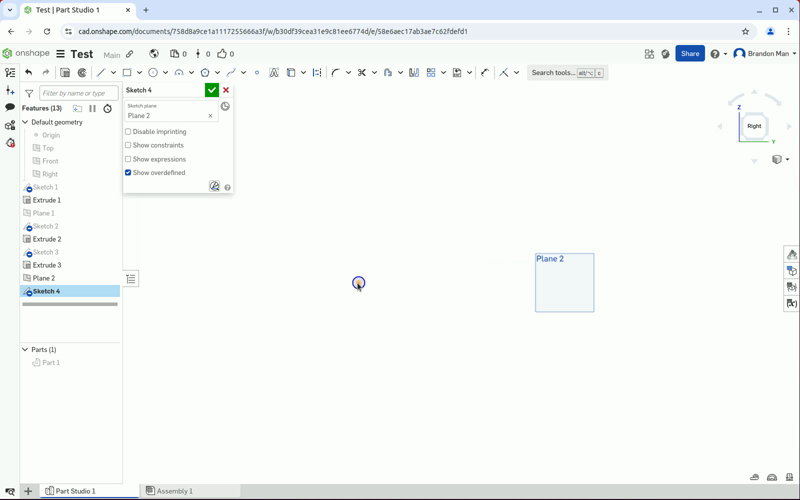
scroll(6)
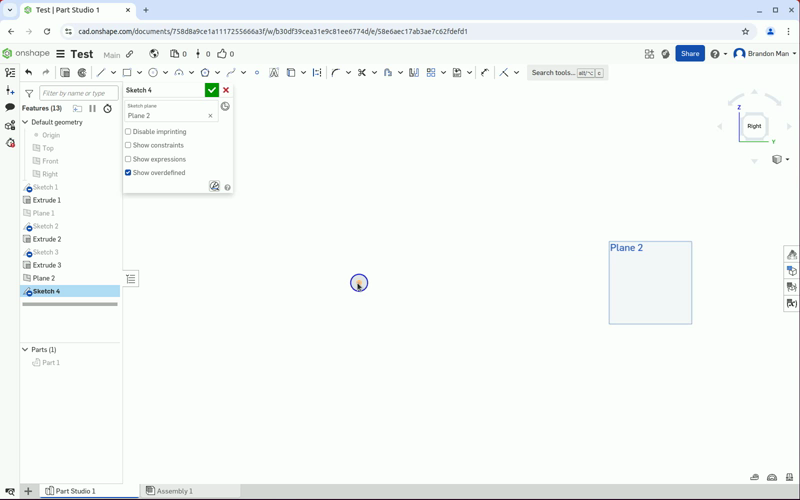
scroll(6)
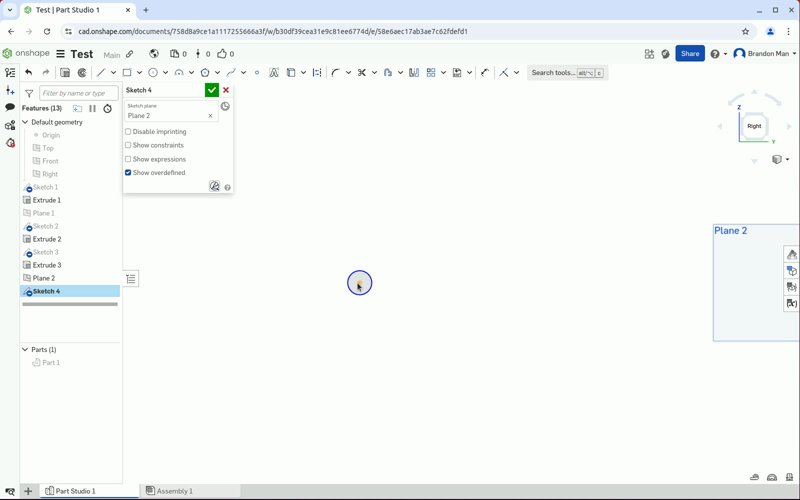
scroll(6)
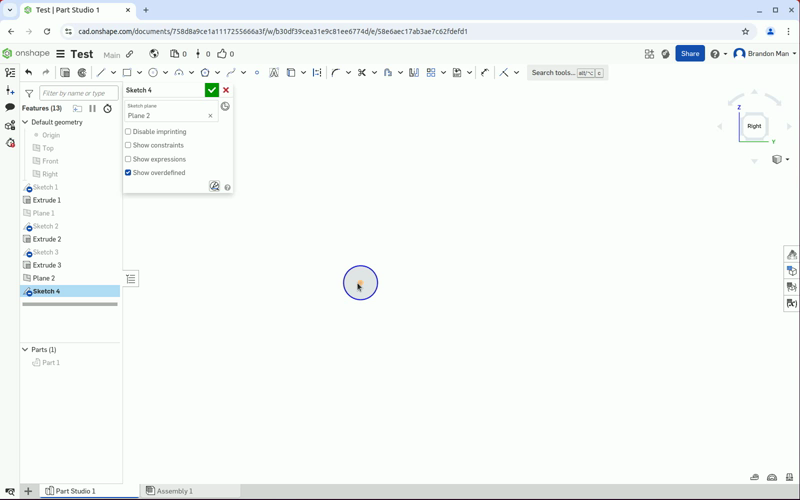
scroll(6)
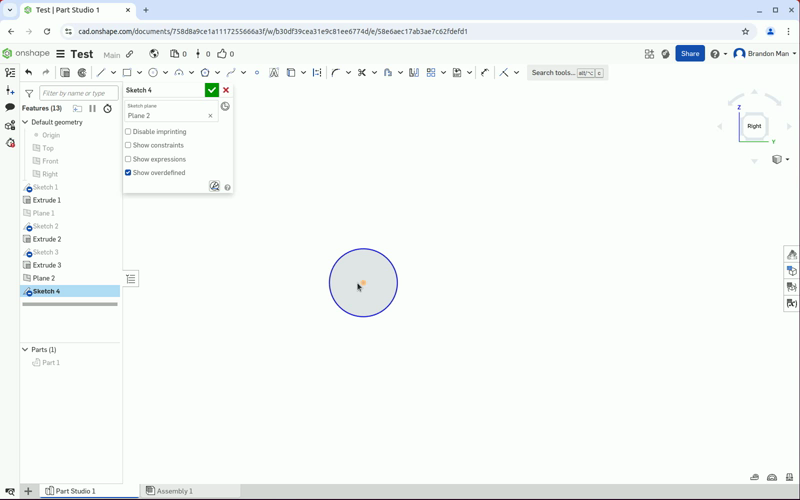
click(357, 282)
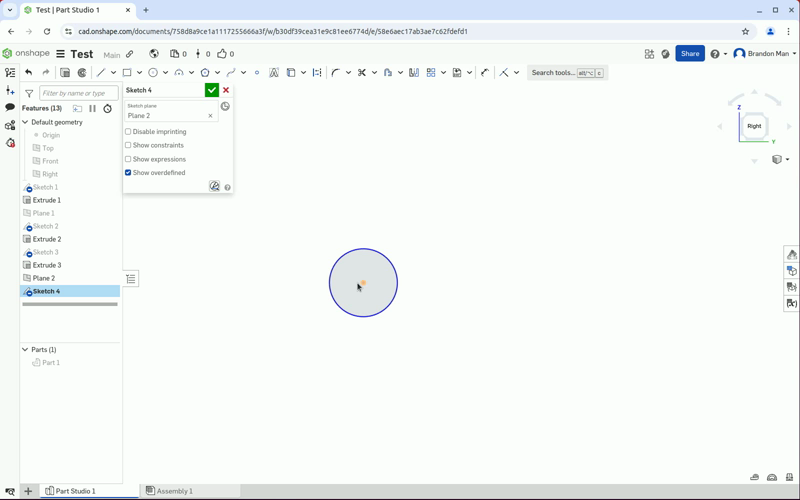
scroll(-6)
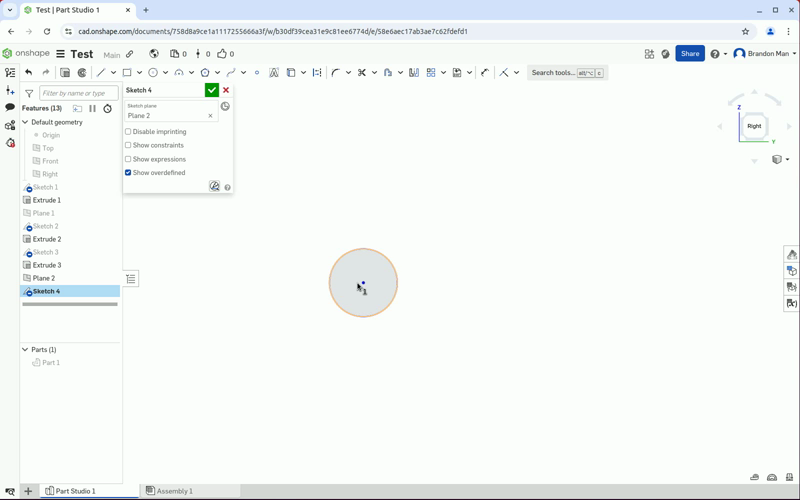
scroll(-6)
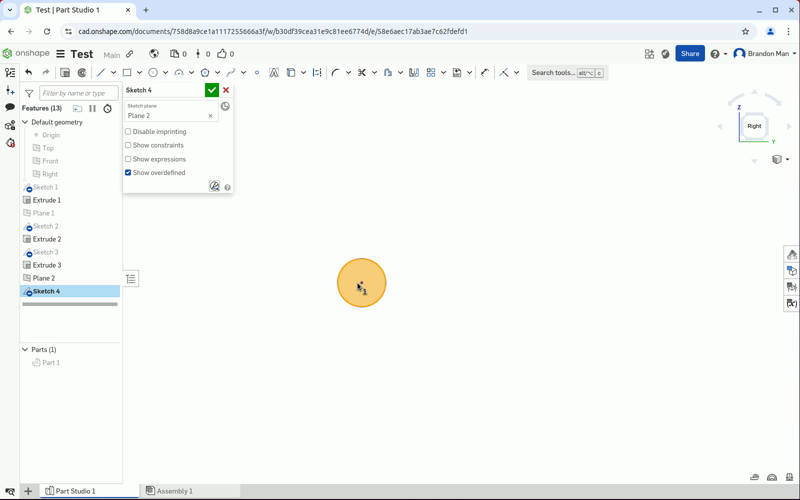
scroll(-6)
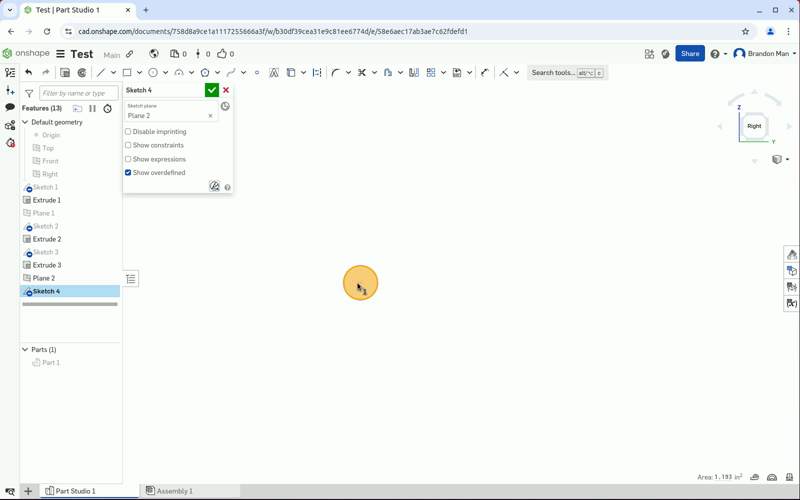
scroll(-6)
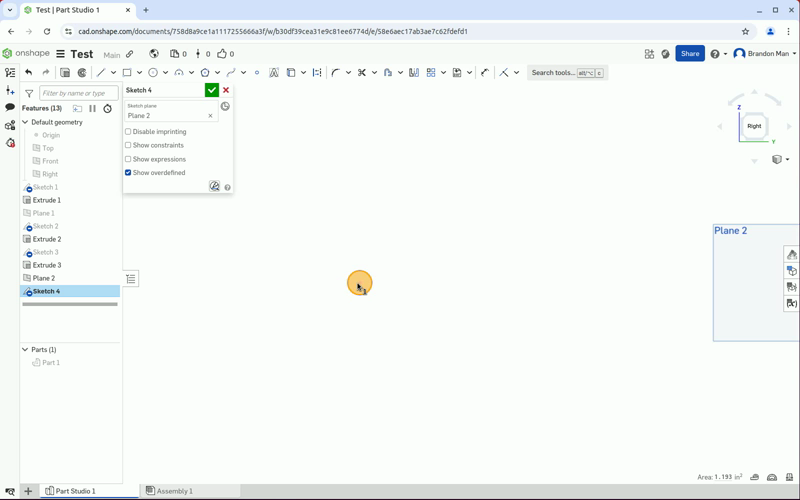
scroll(-6)
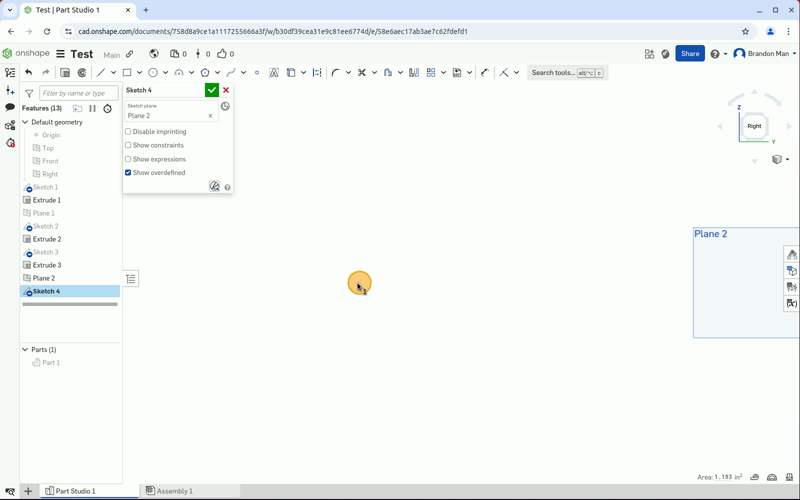
scroll(-6)
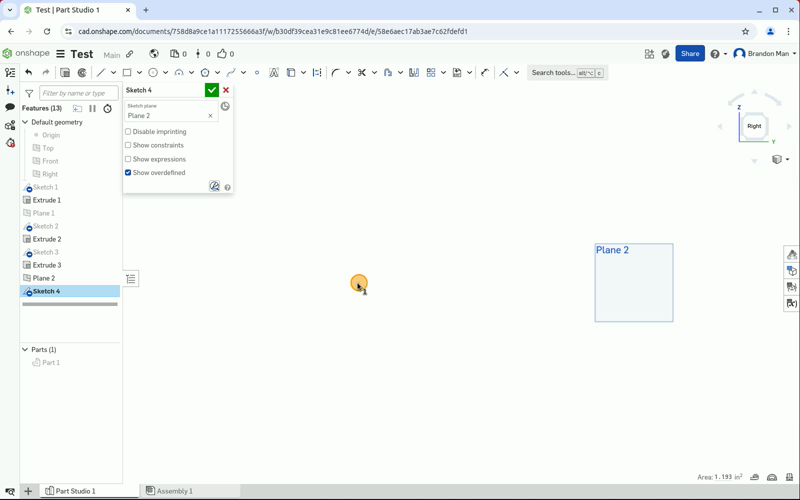
scroll(-6)
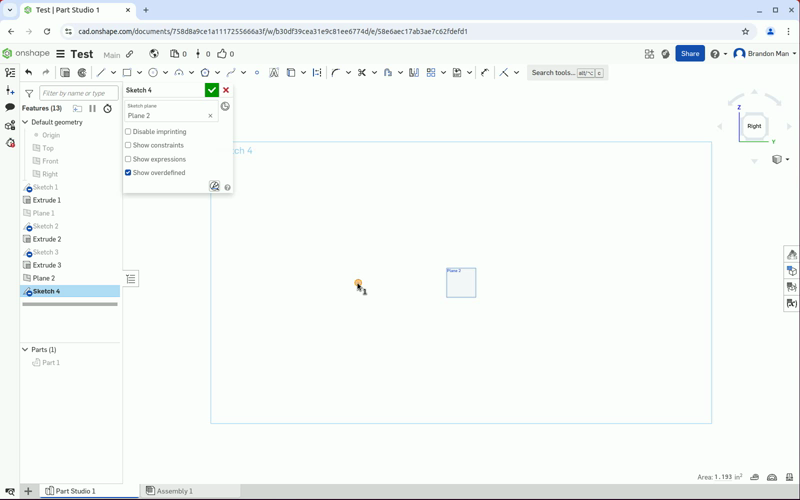
mouse_move(73, 352)
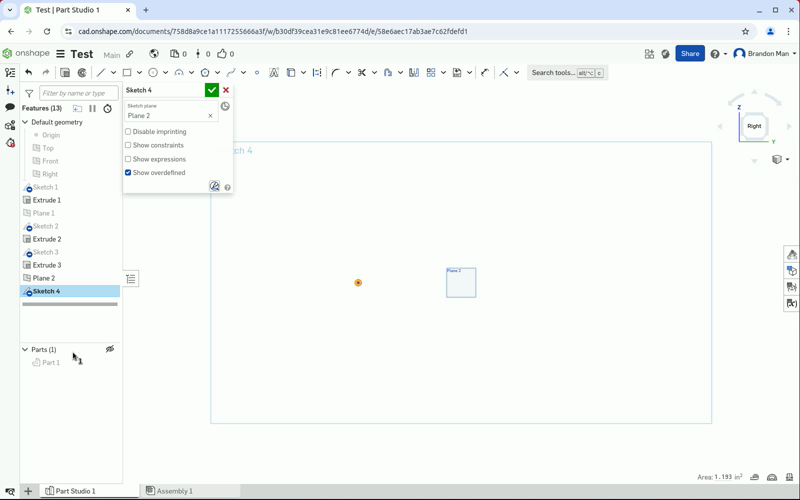
key(shift+y)
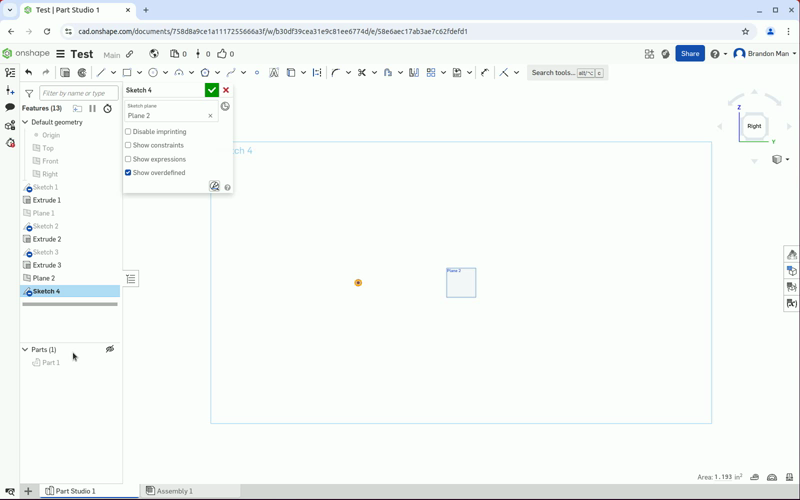
key(shift+e)
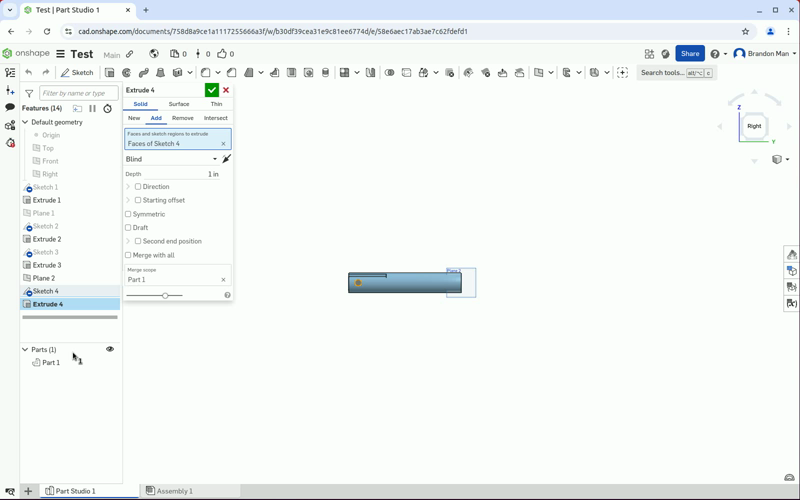
mouse_move(143, 106)
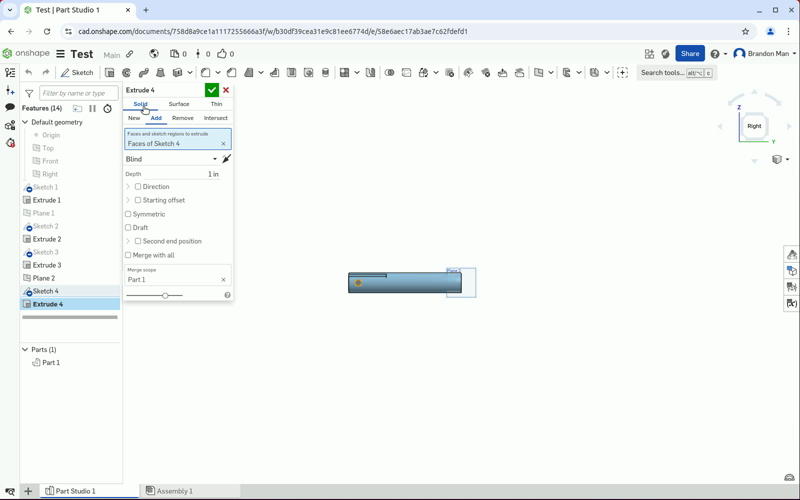
click(143, 106)
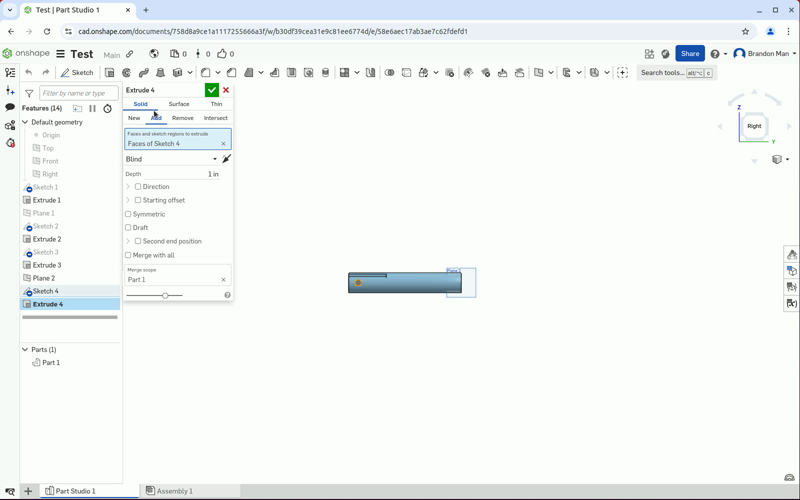
mouse_move(186, 120)
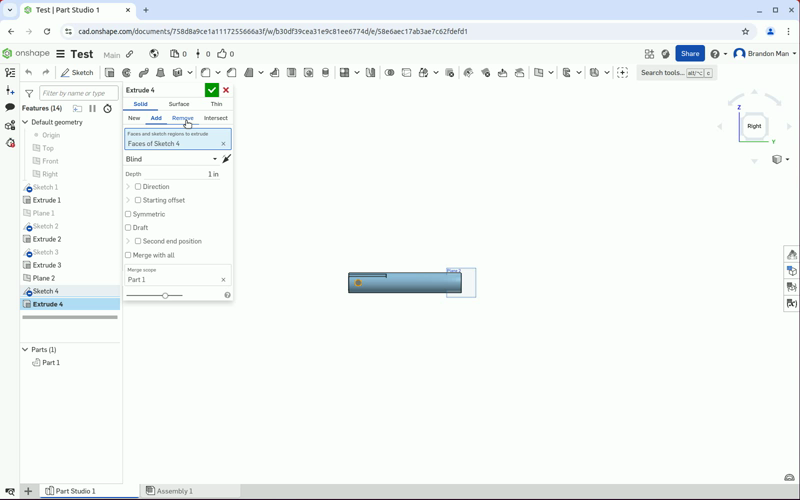
click(186, 120)
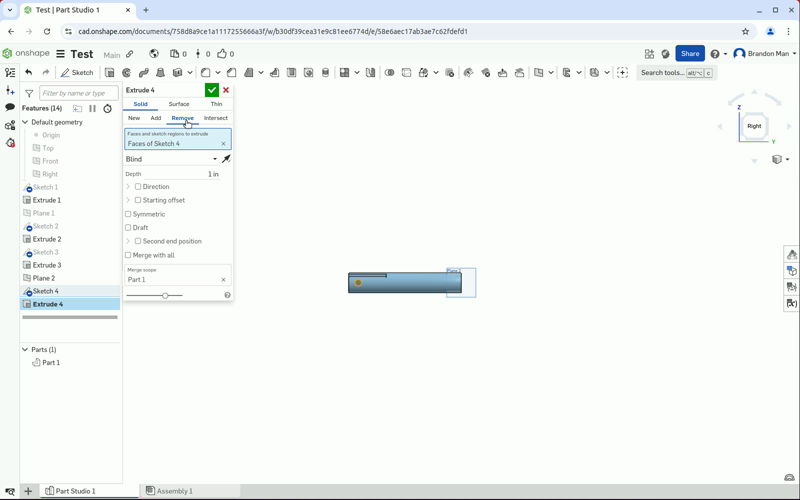
key(tab, 4)
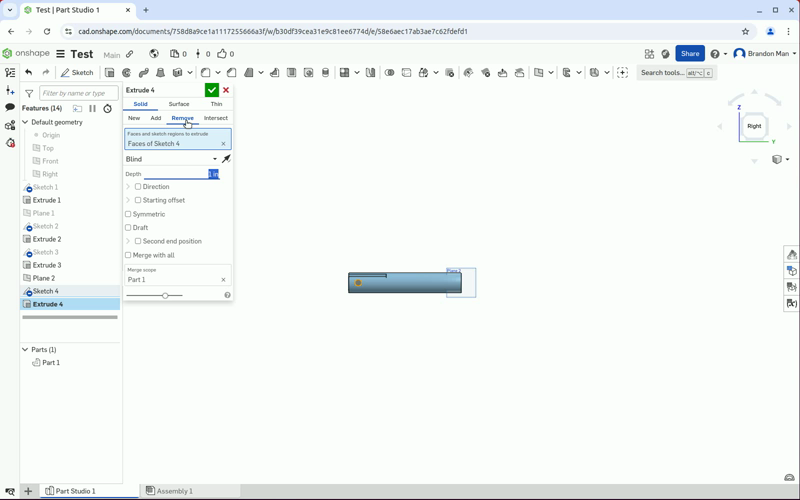
text(7.703)
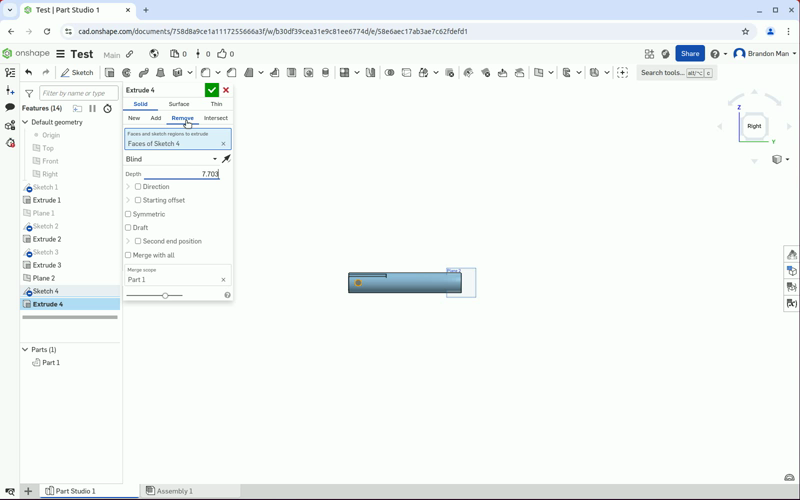
key(tab, 6)
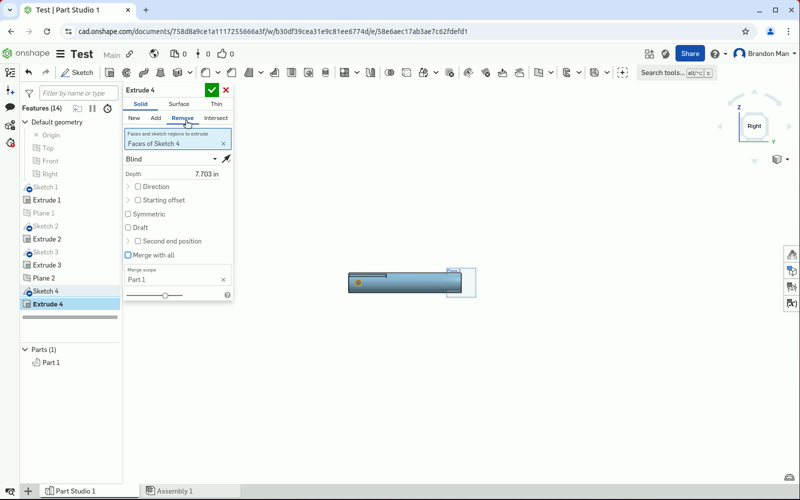
key(space)
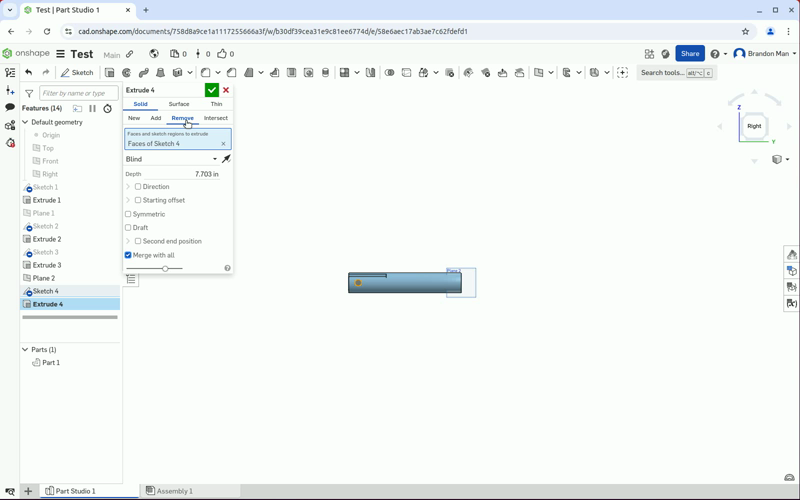
key(enter)
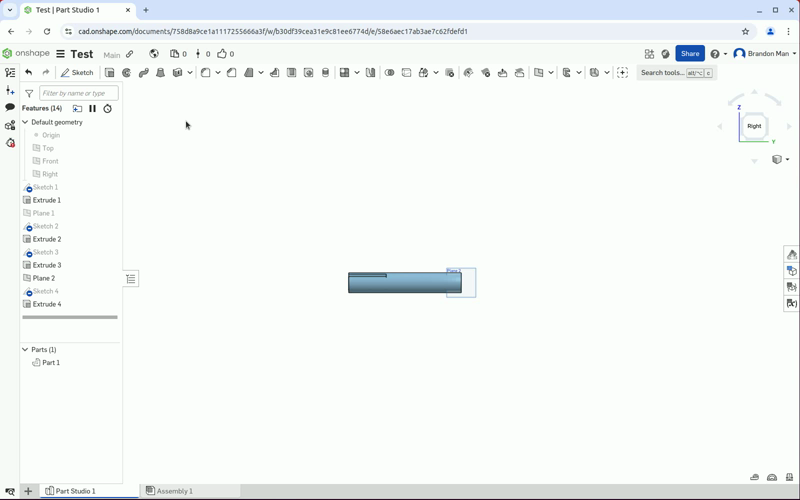
key(shift+h)
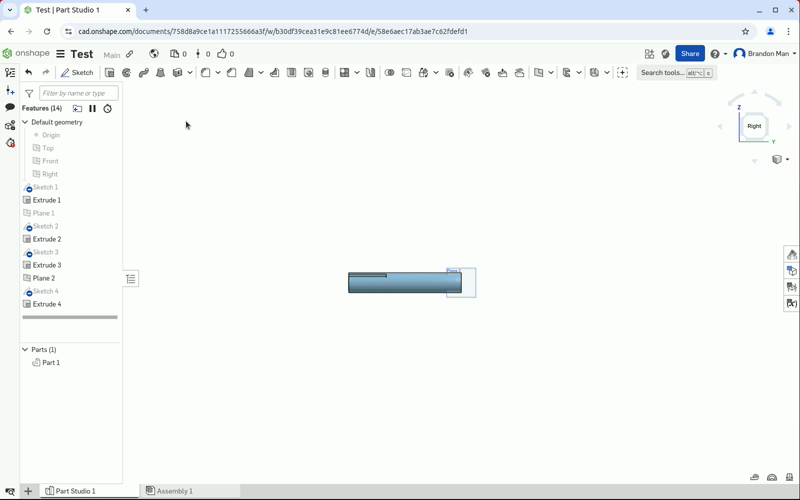
key(shift+h)
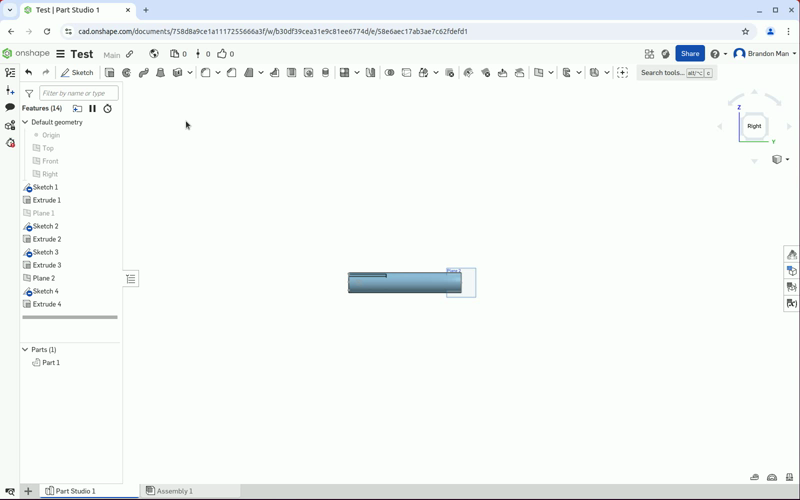
key(shift+7)
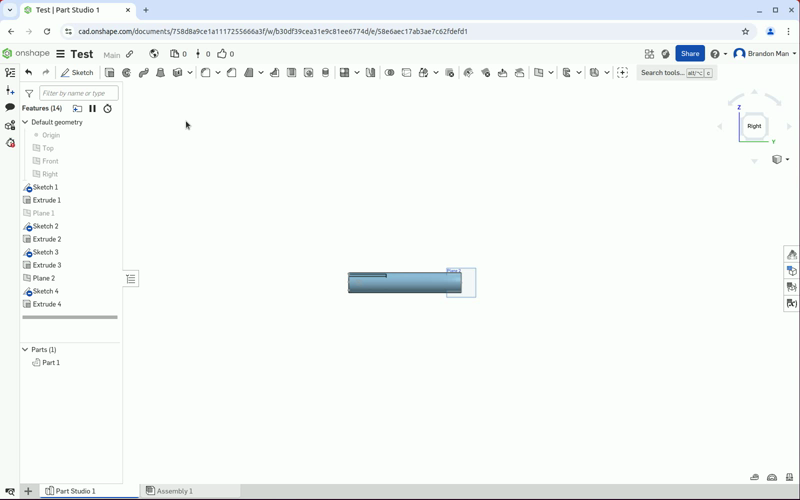
key(right, 2)
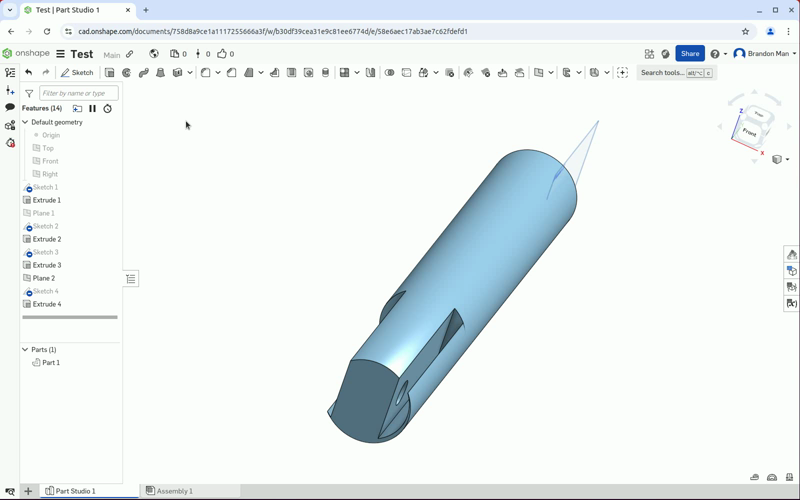
key(down, 2)
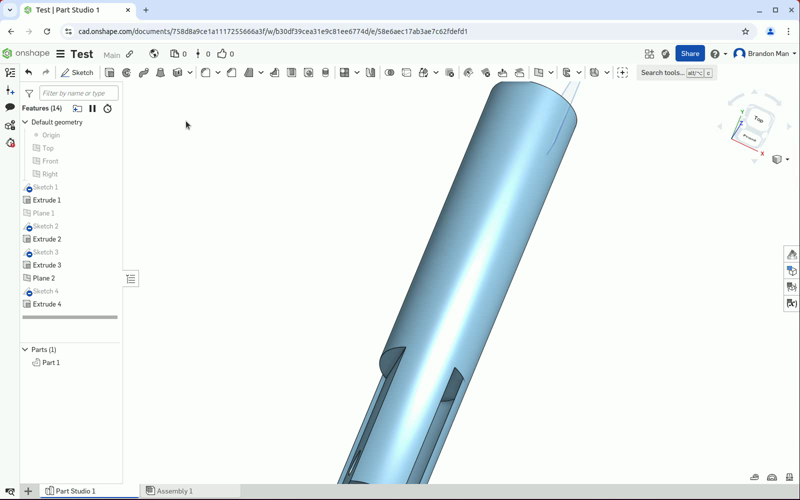
key(up, 2)
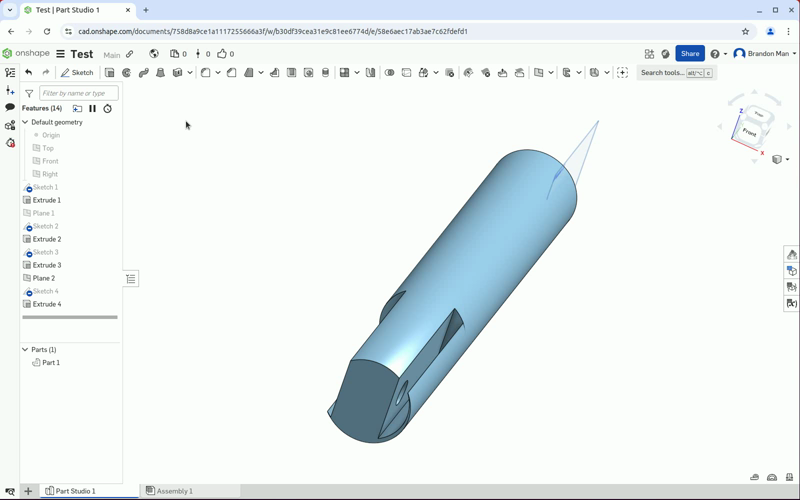
key(left, 2)
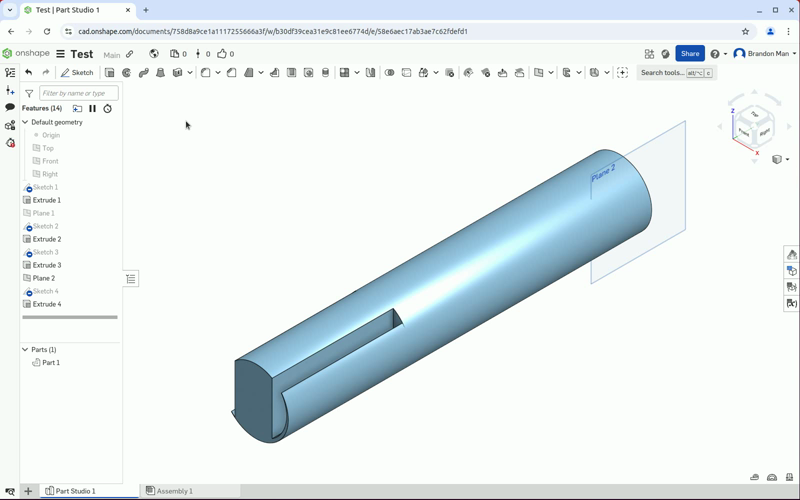
mouse_move(73, 189)
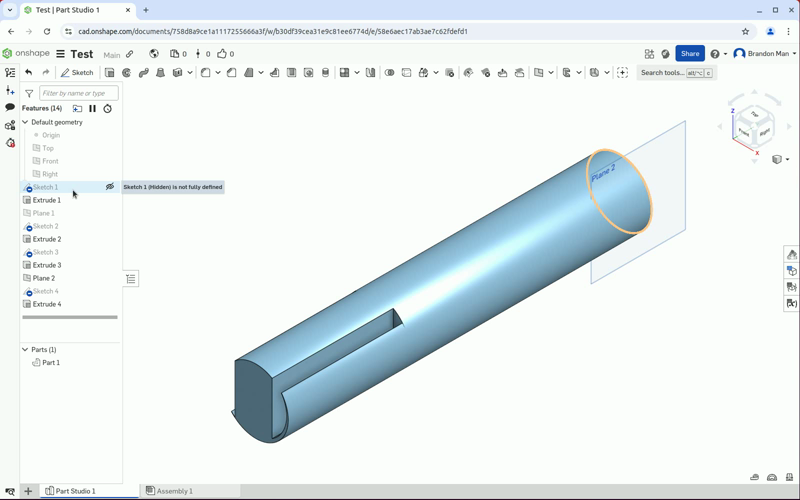
click(73, 189)